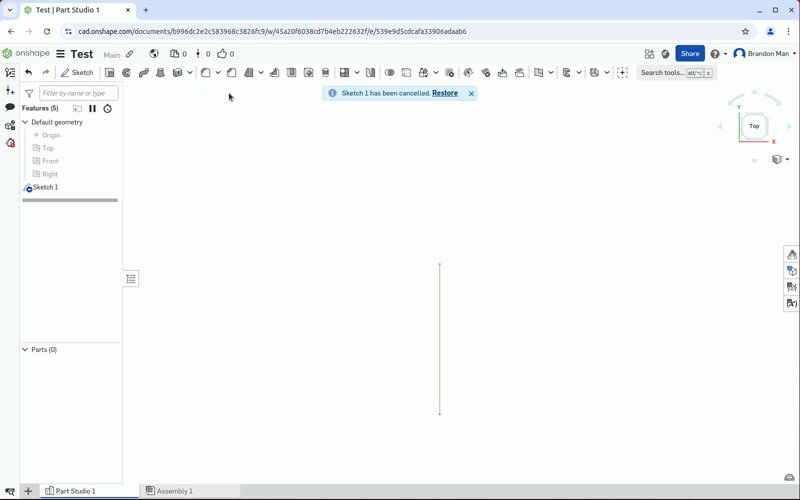
key(shift+h)
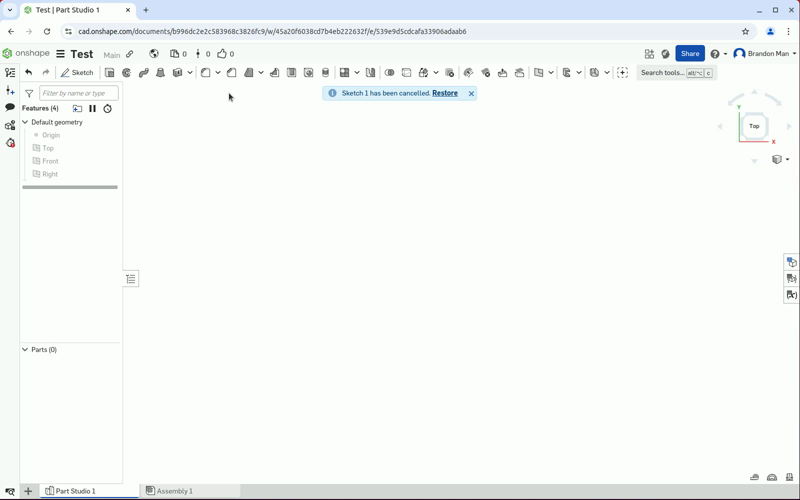
mouse_move(541, 75)
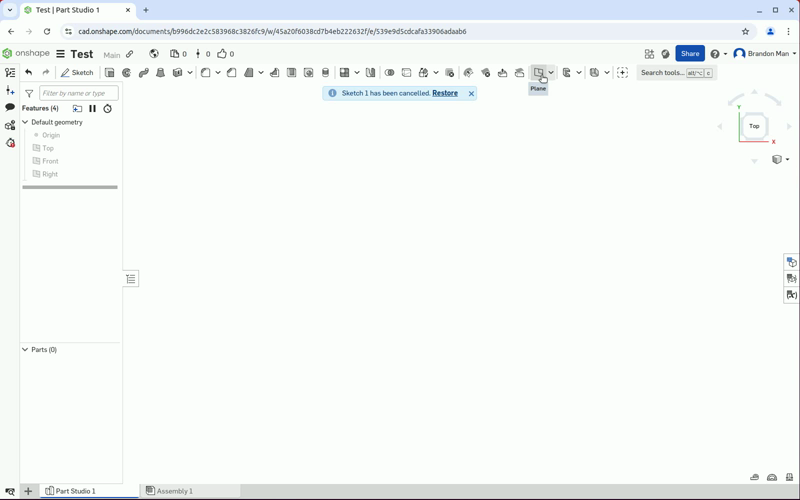
click(541, 75)
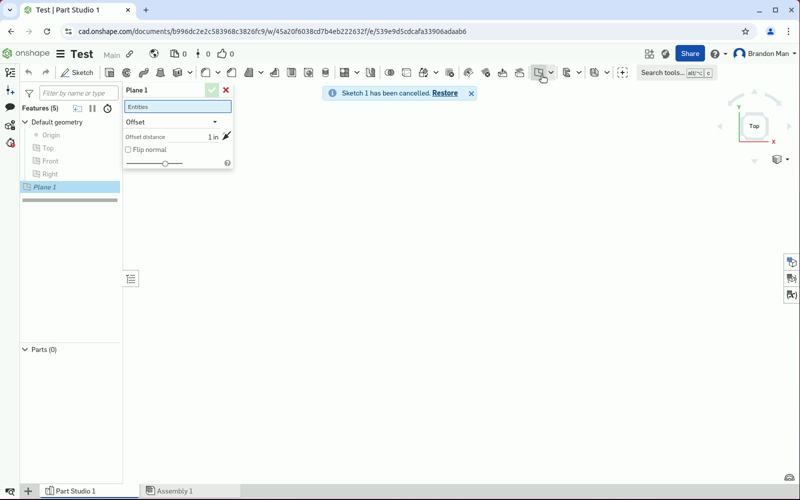
mouse_move(73, 150)
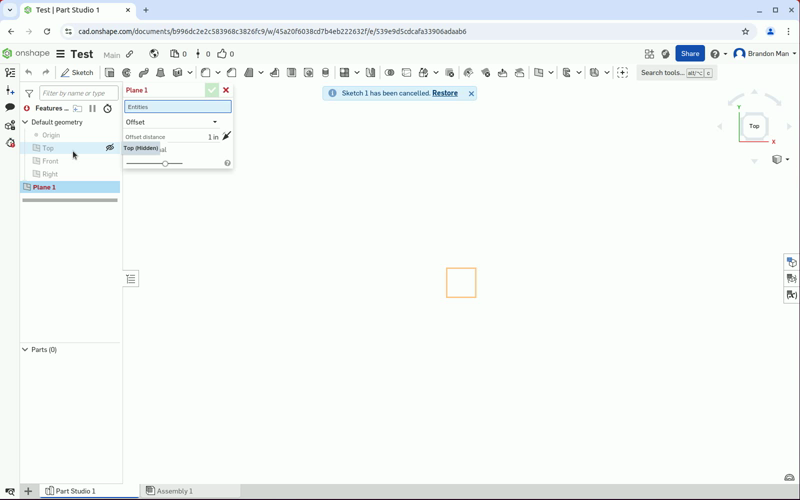
click(73, 150)
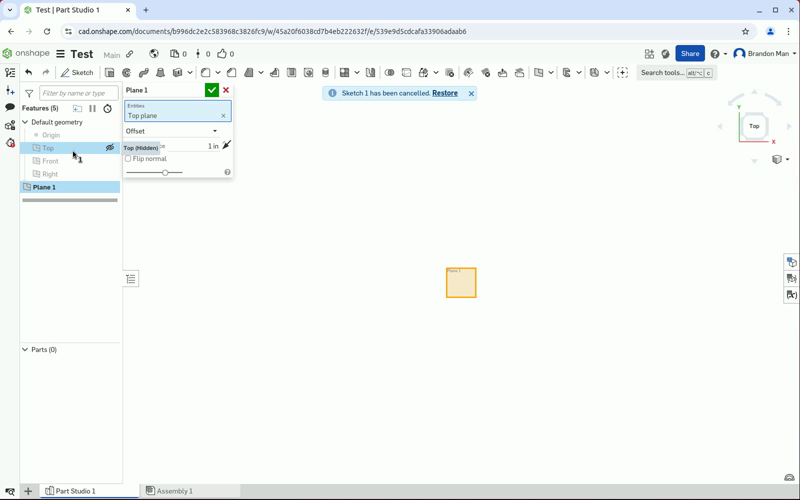
key(tab, 2)
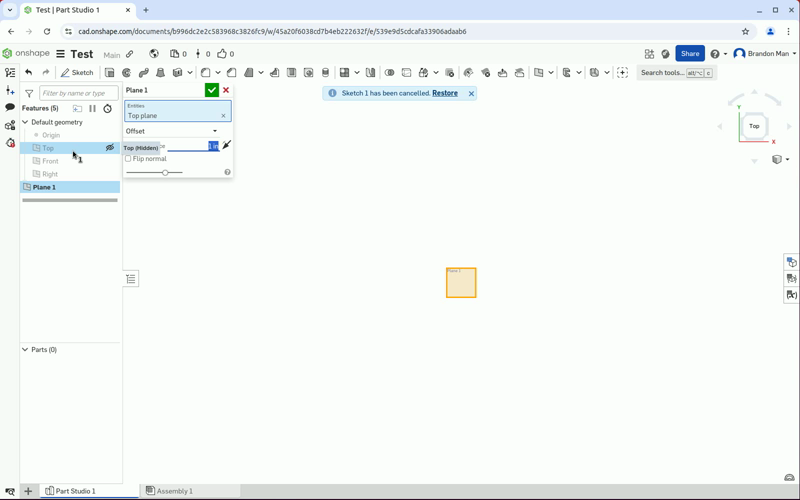
text(4.344)
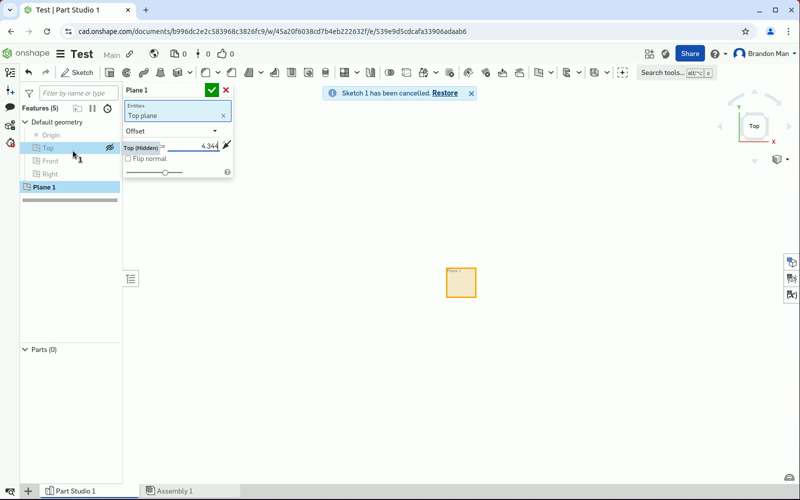
key(enter, 2)
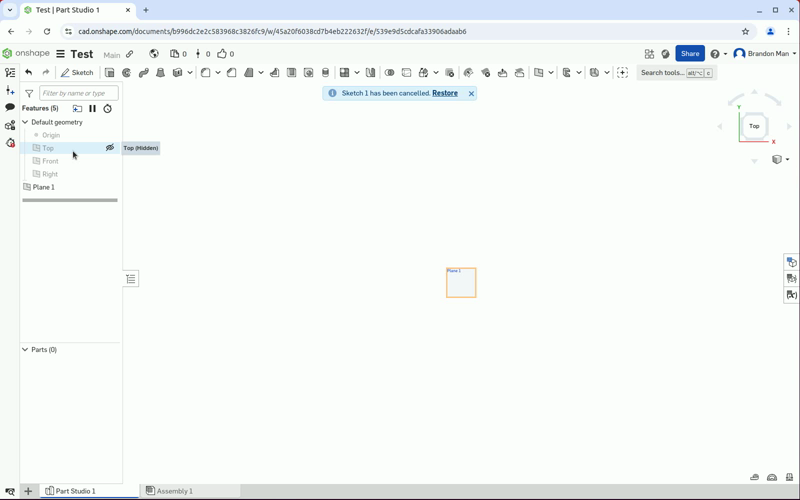
key(shift+s)
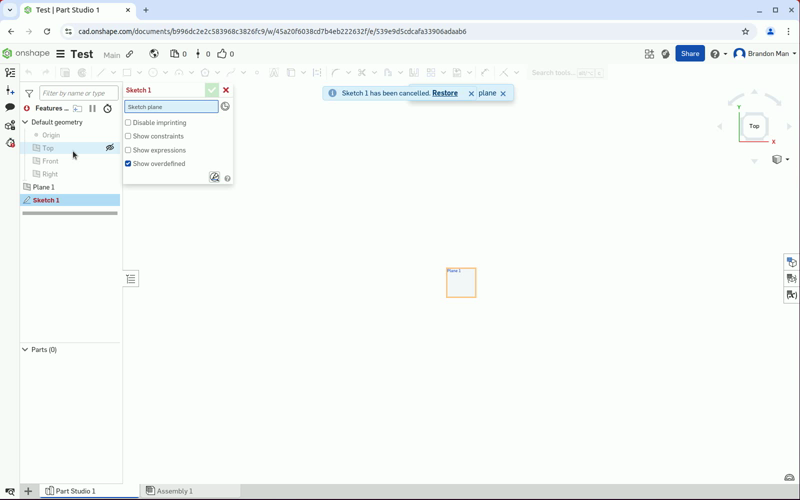
mouse_move(73, 189)
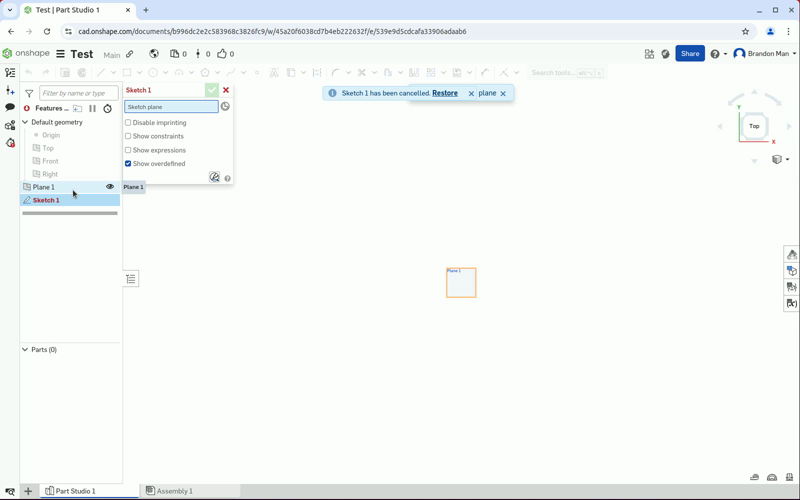
click(73, 189)
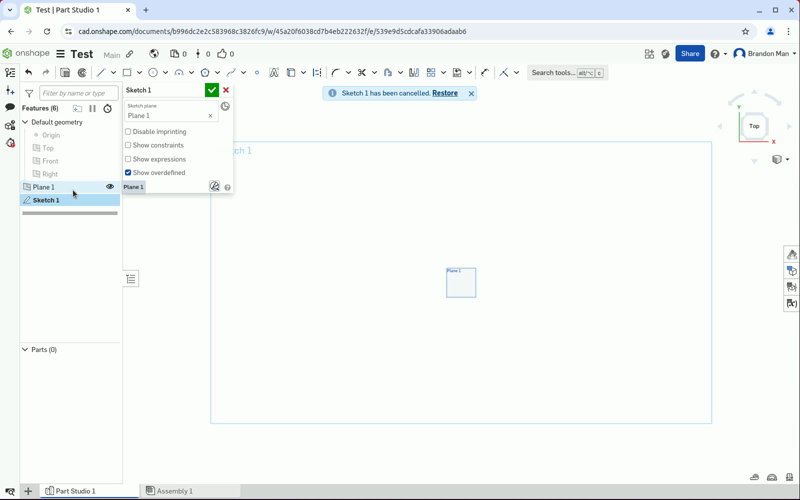
mouse_move(73, 352)
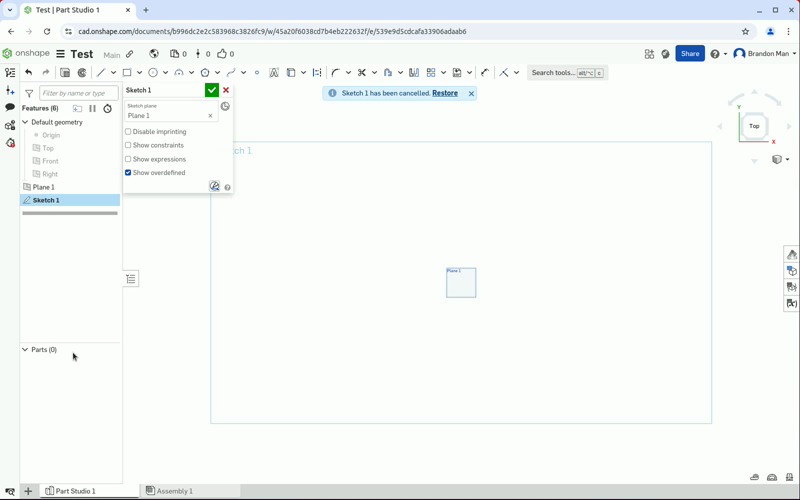
key(y)
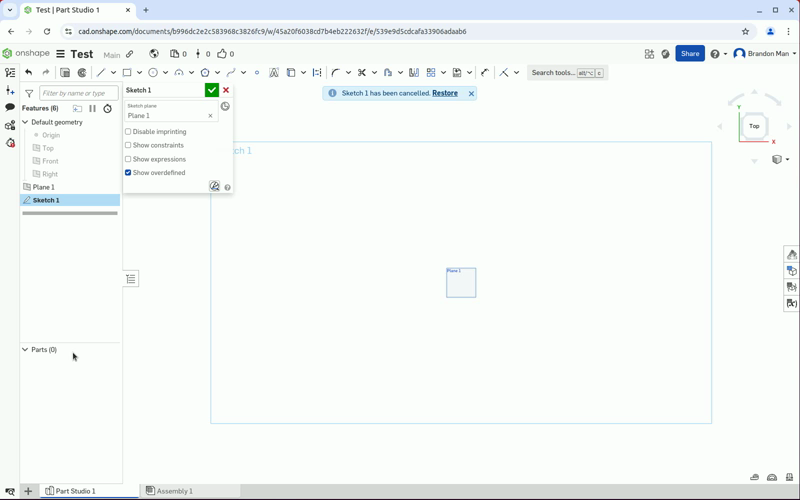
key(l)
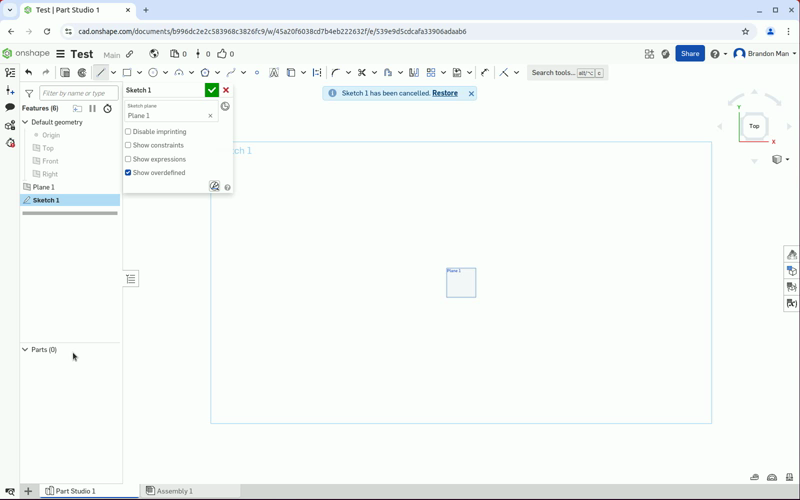
key_down(shift)
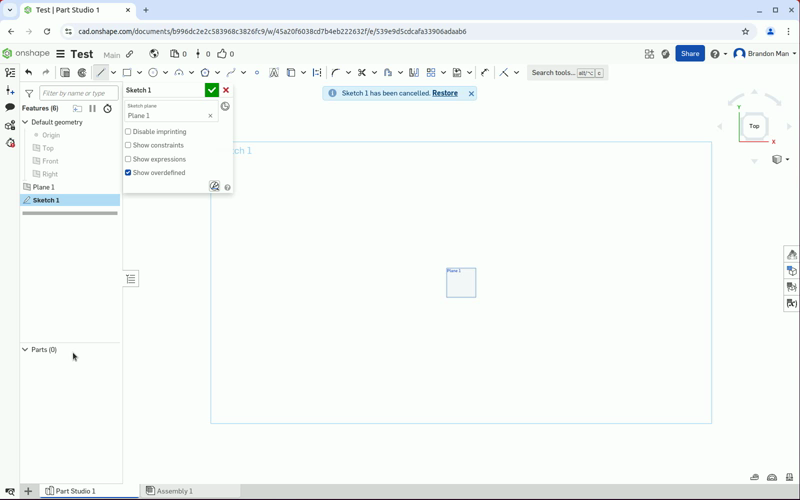
mouse_move(461, 281)
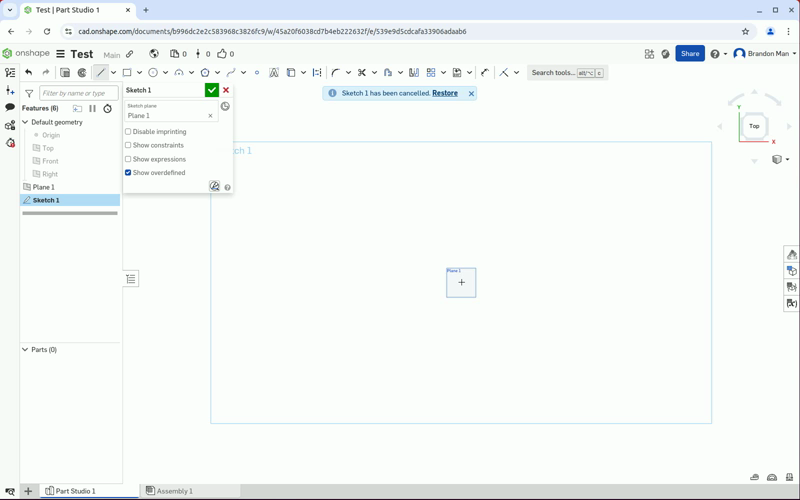
click(461, 281)
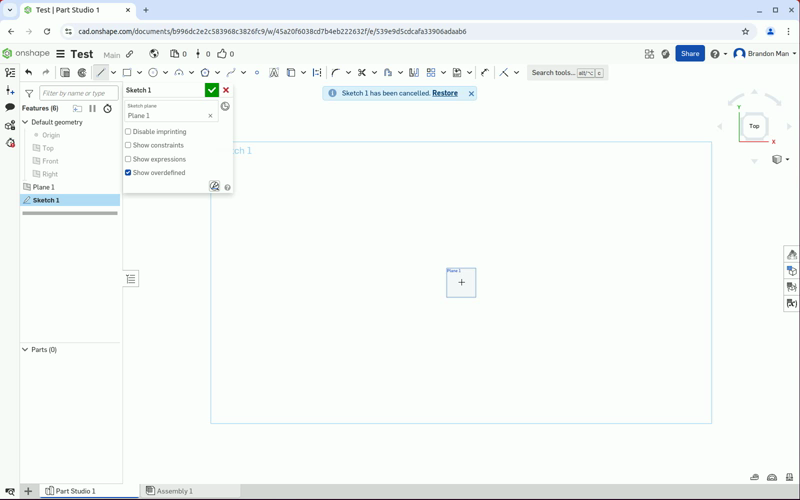
key_up(shift)
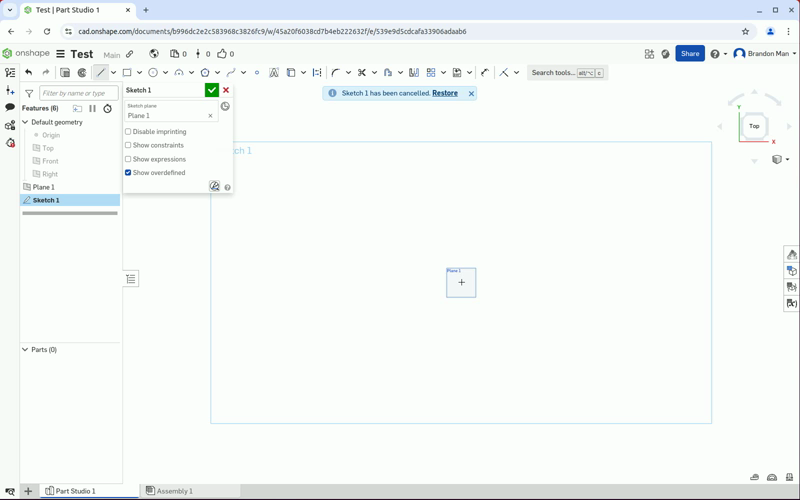
key_down(shift)
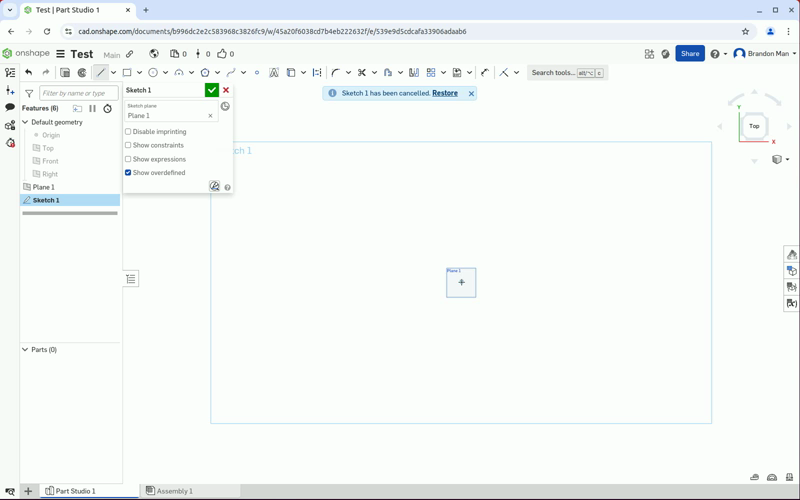
mouse_move(492, 281)
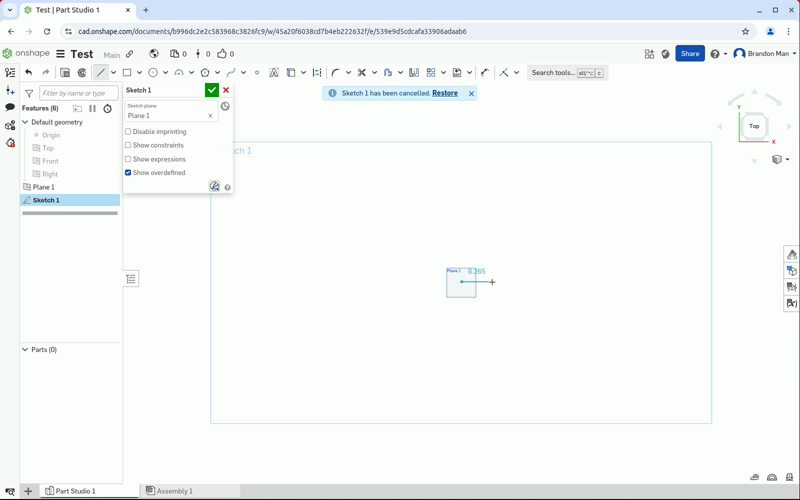
mouse_move(467, 281)
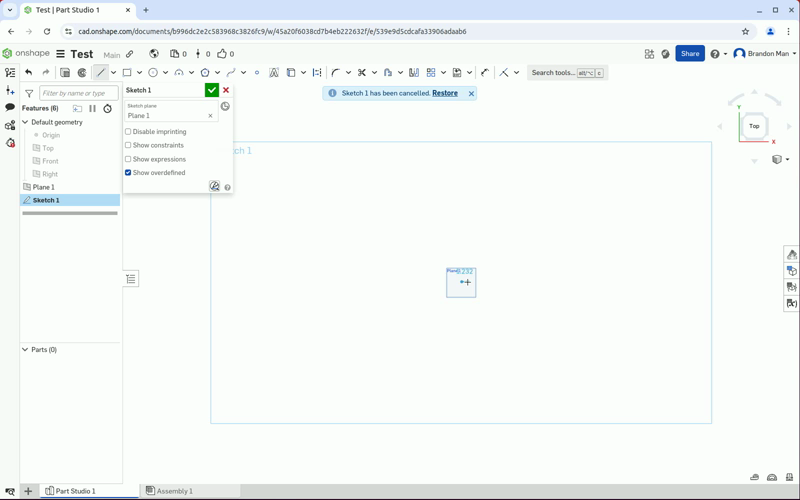
scroll(6)
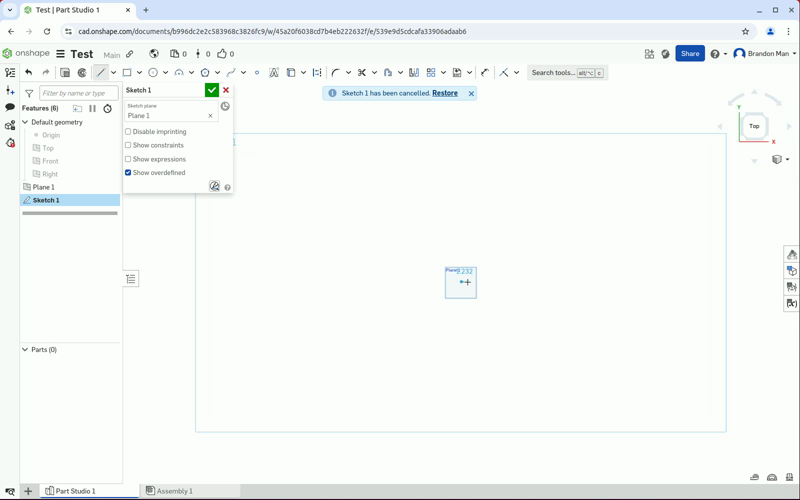
scroll(6)
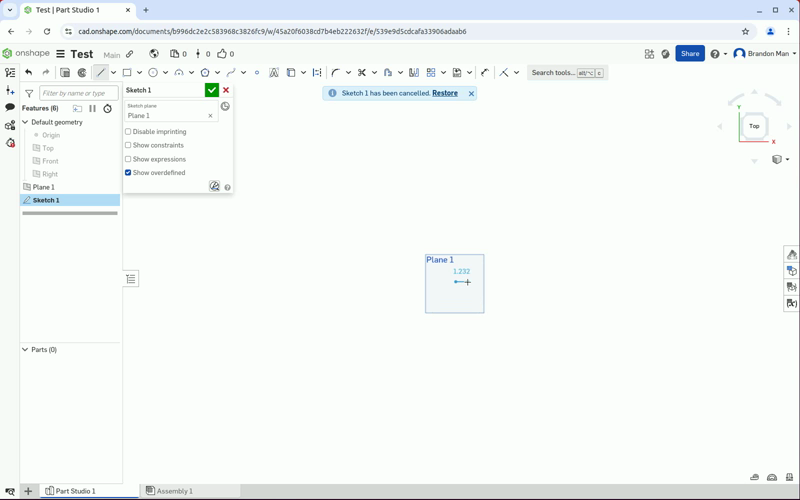
scroll(6)
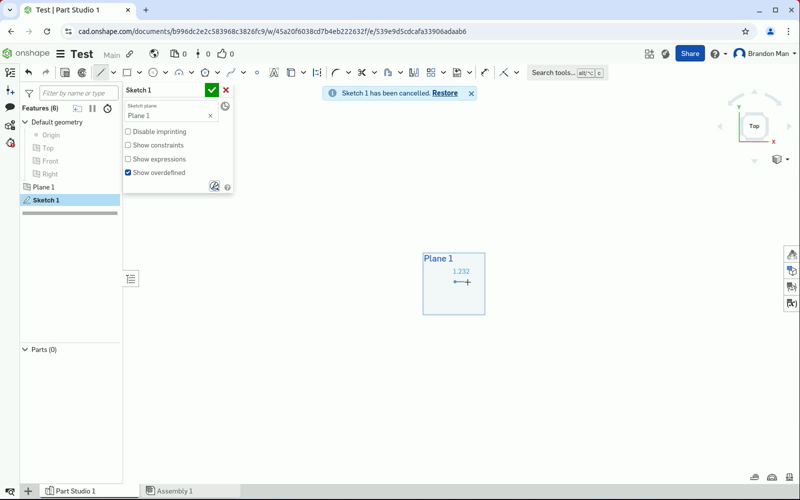
scroll(6)
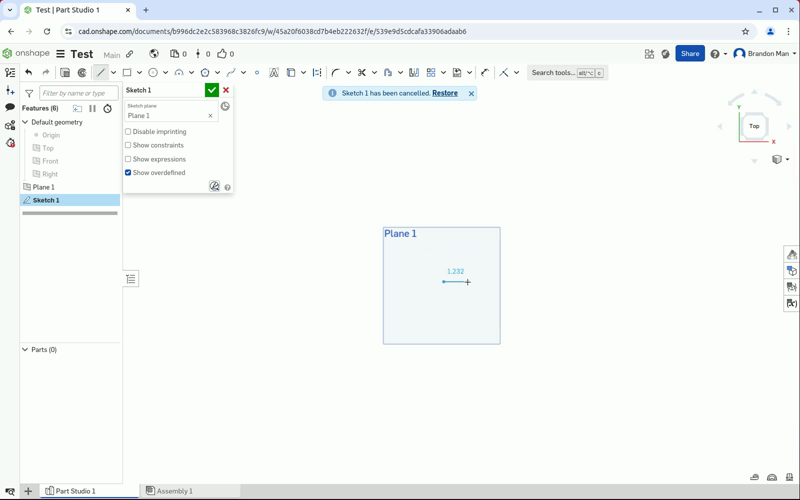
scroll(6)
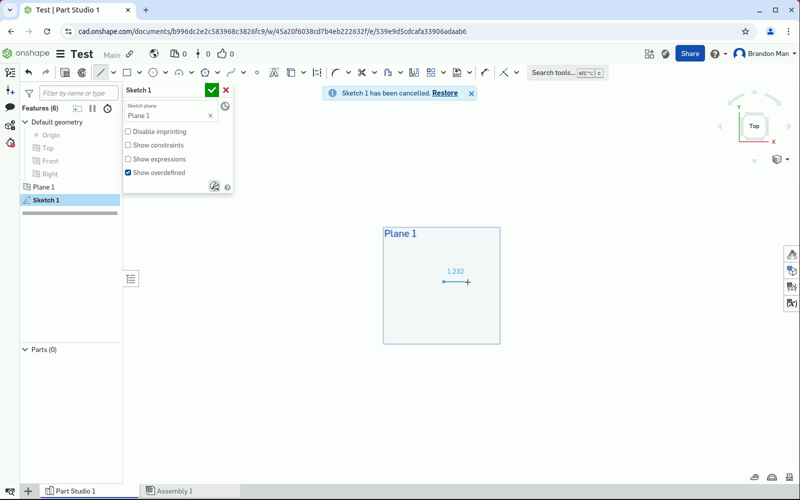
scroll(6)
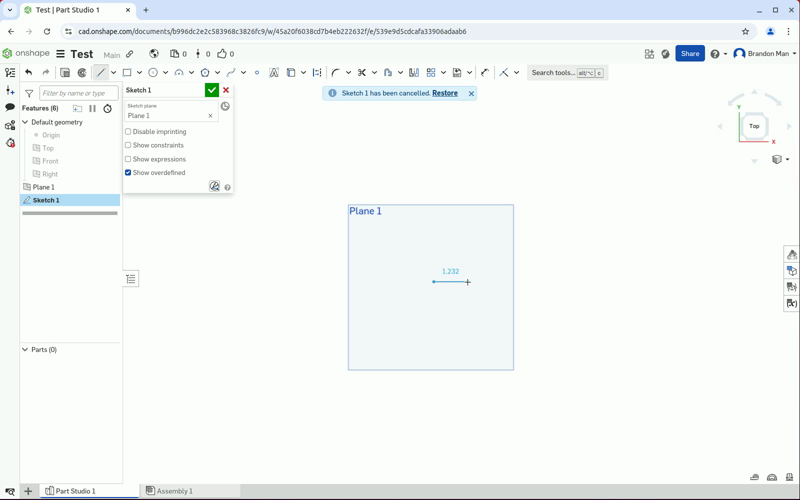
scroll(6)
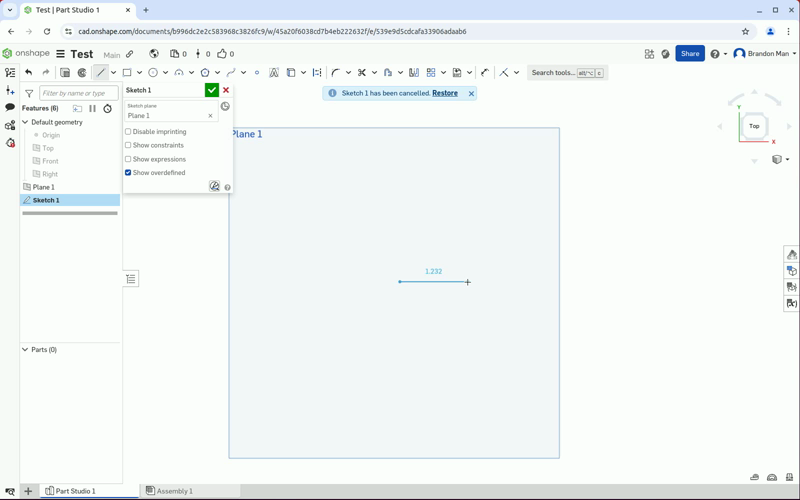
click(467, 281)
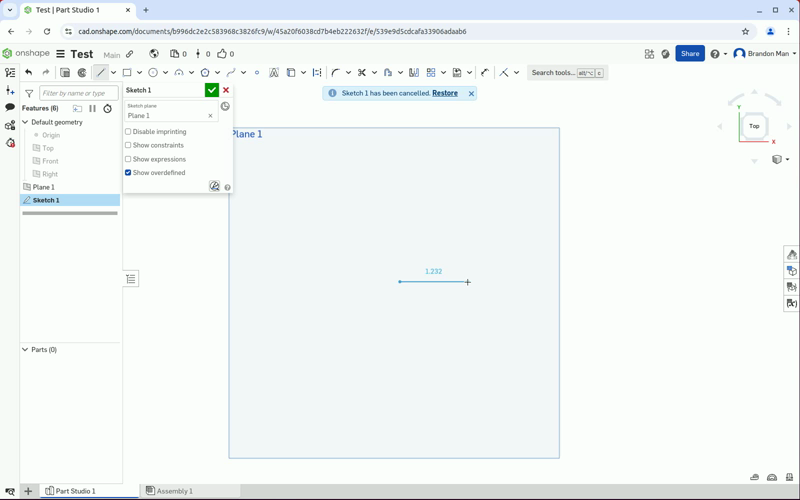
scroll(-6)
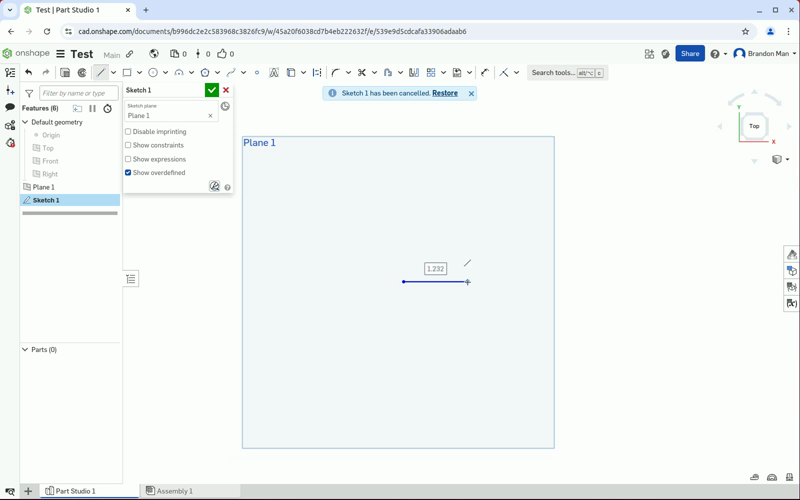
scroll(-6)
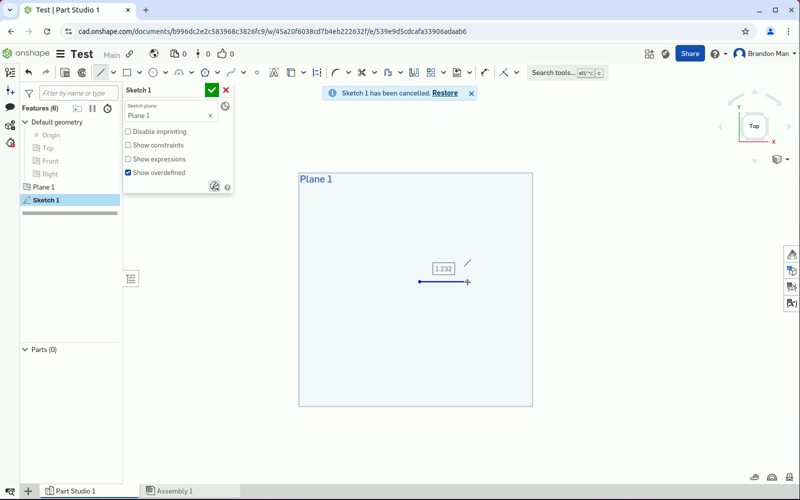
scroll(-6)
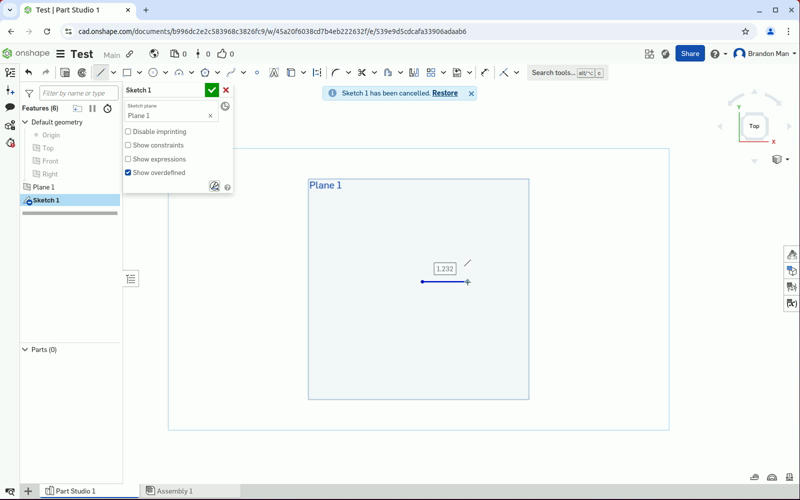
scroll(-6)
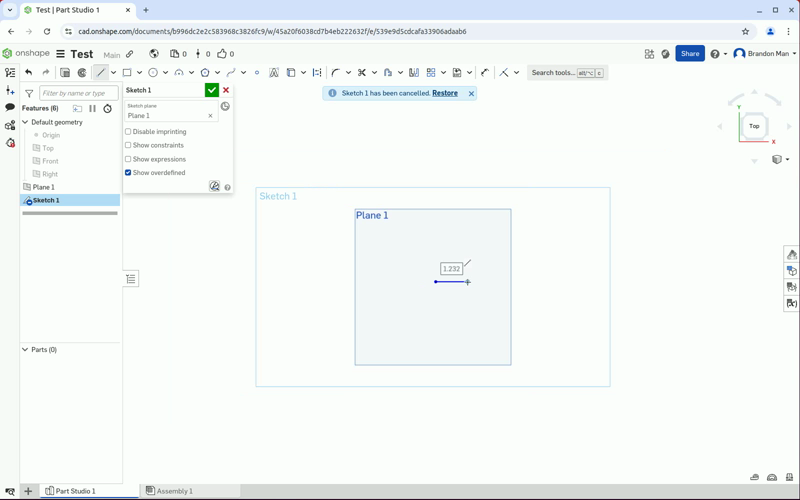
scroll(-6)
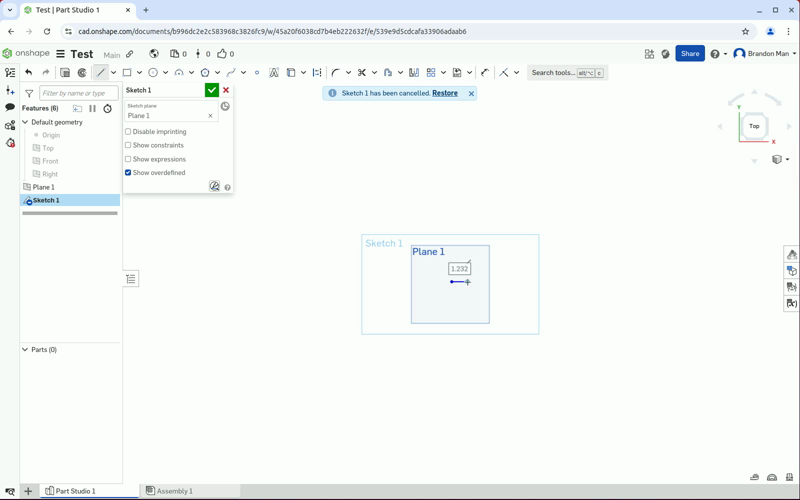
scroll(-6)
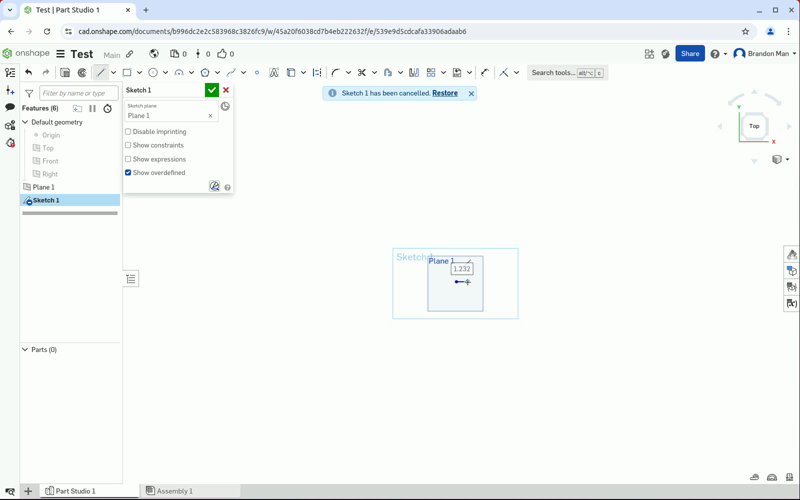
scroll(-6)
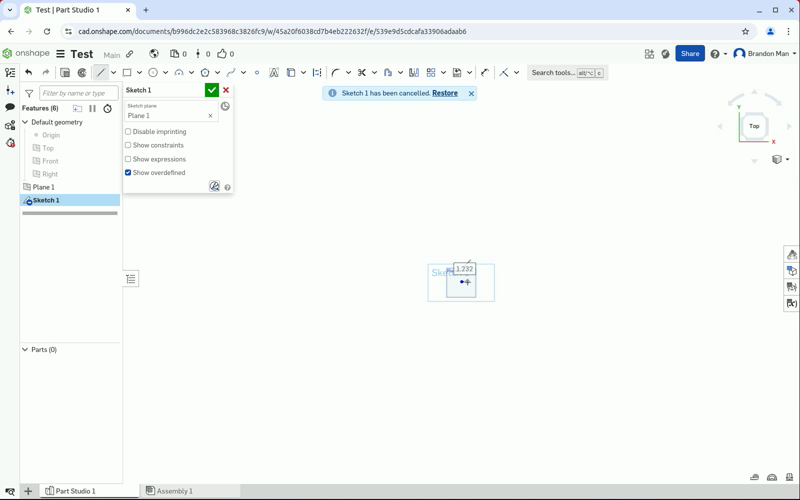
key_up(shift)
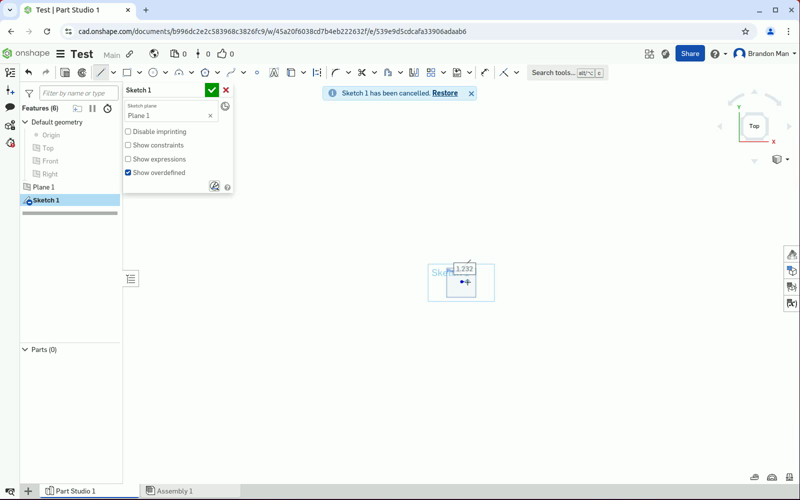
key_down(shift)
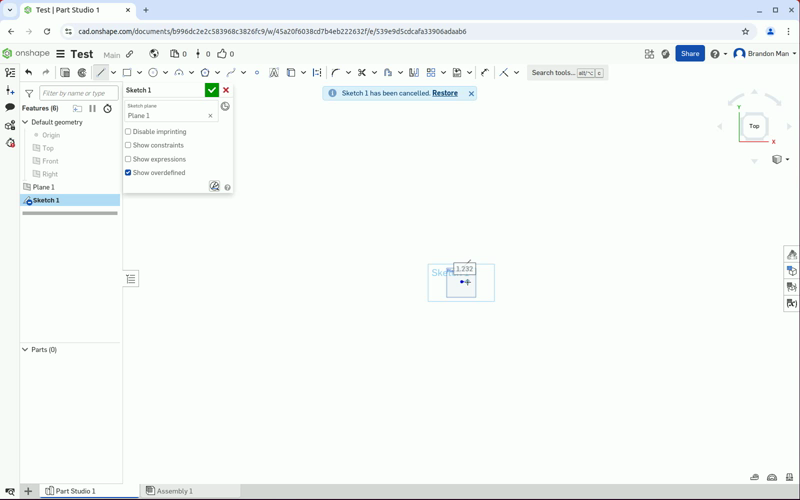
mouse_move(467, 170)
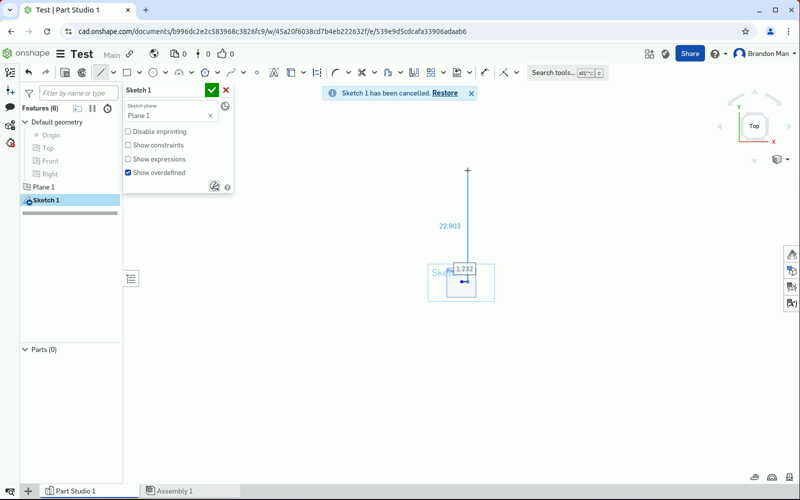
click(467, 170)
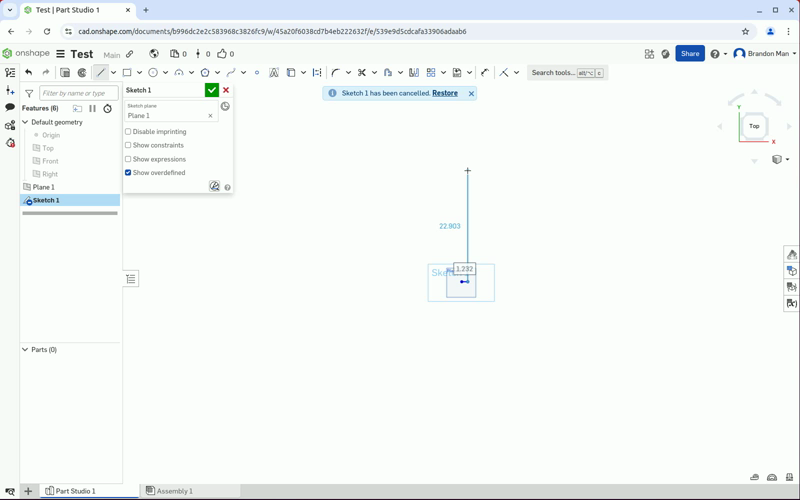
key_up(shift)
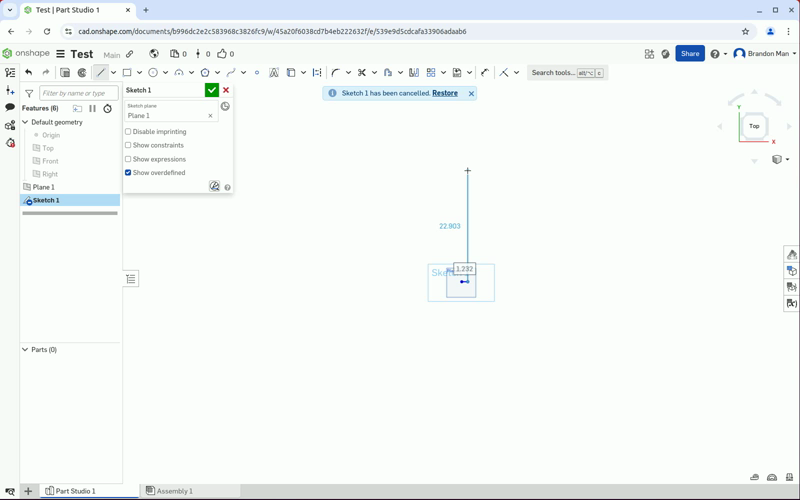
key_down(shift)
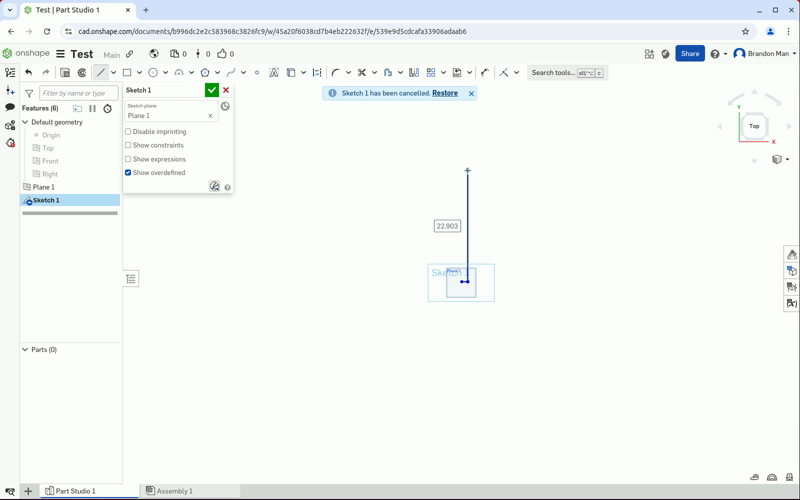
mouse_move(498, 170)
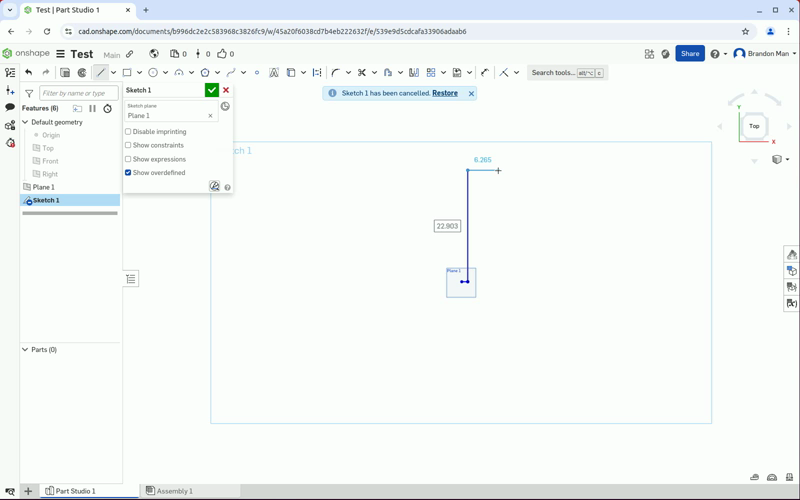
mouse_move(461, 174)
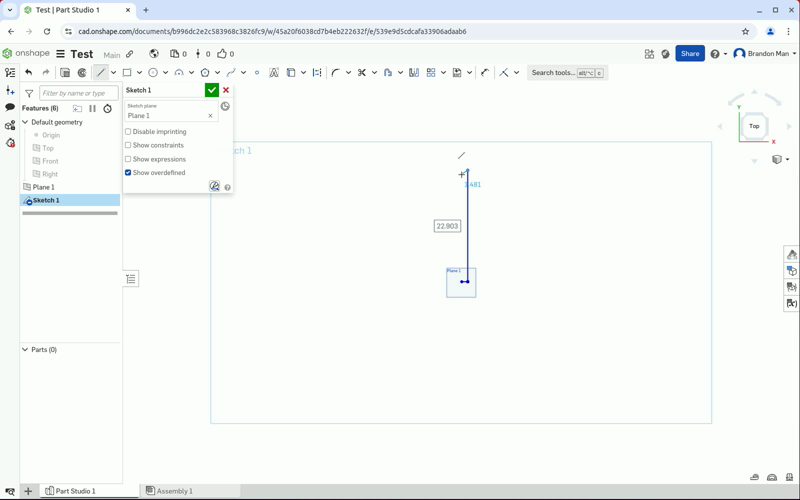
scroll(6)
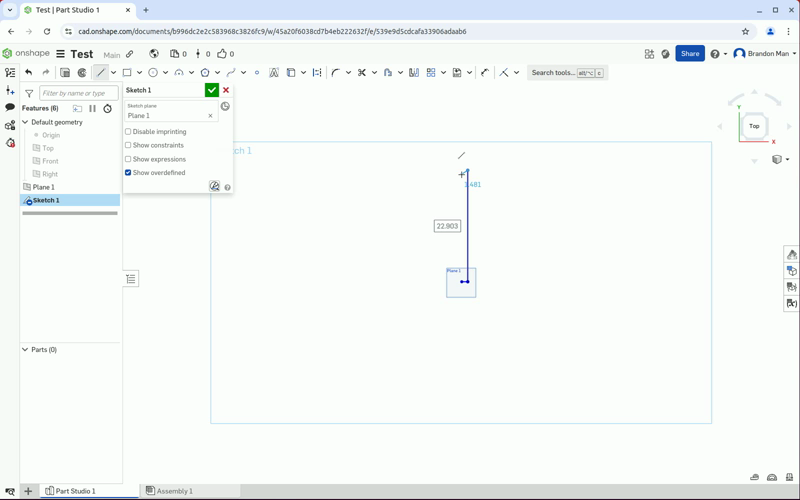
scroll(6)
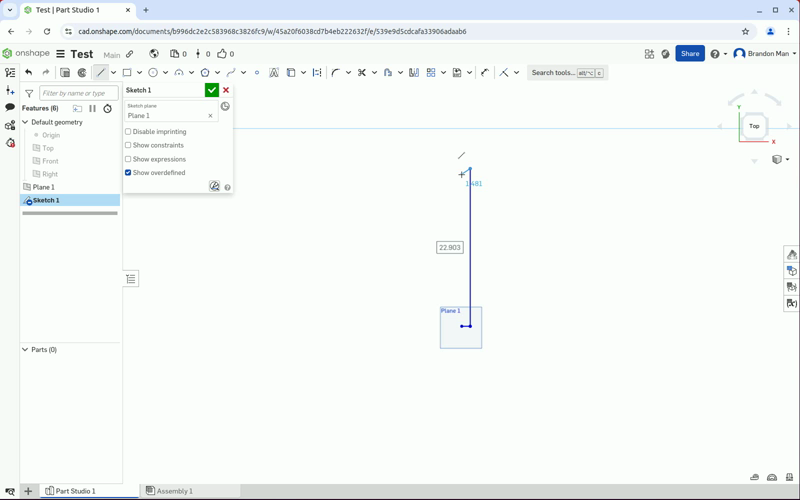
scroll(6)
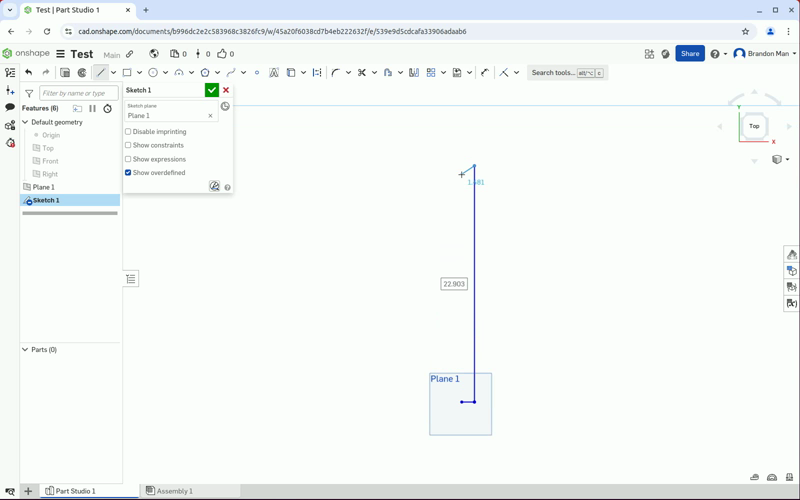
scroll(6)
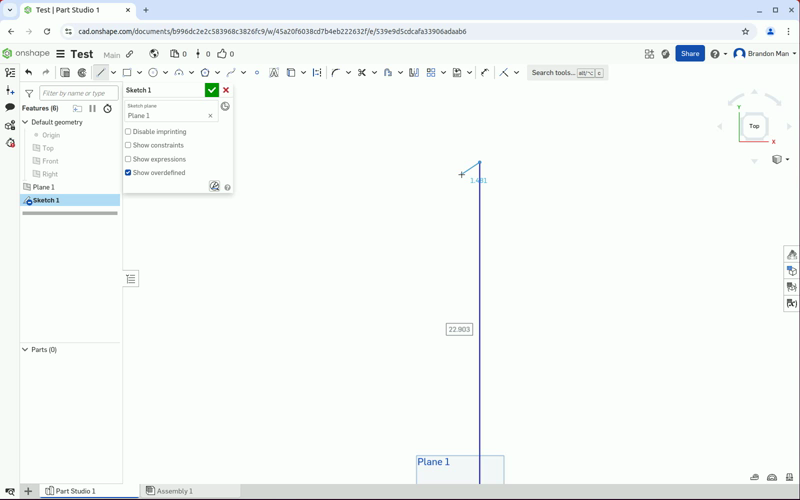
scroll(6)
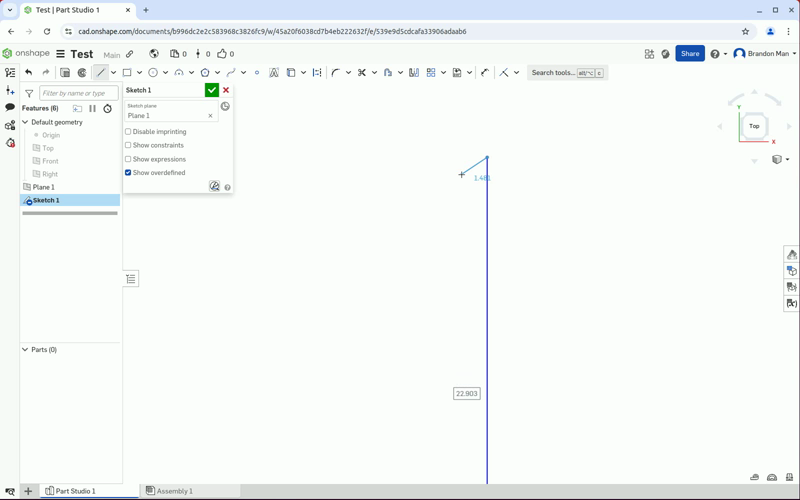
scroll(6)
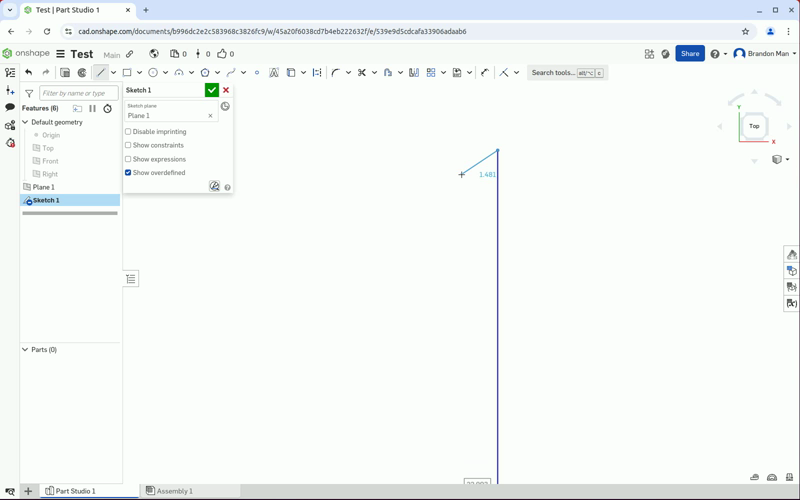
scroll(6)
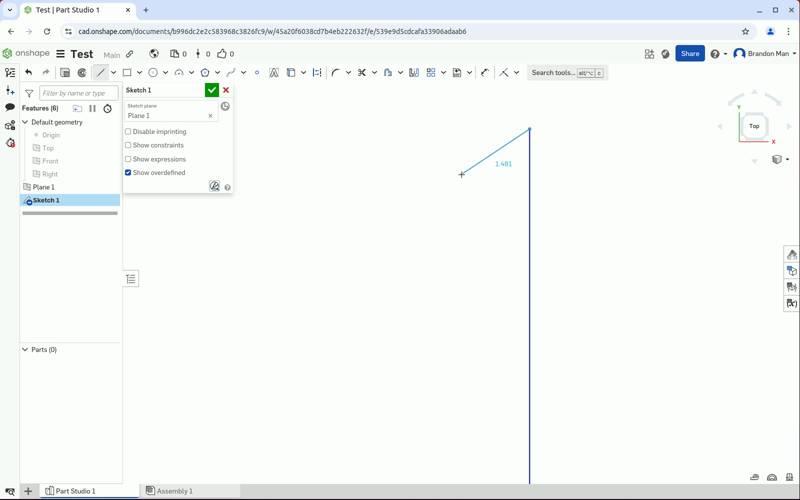
click(461, 174)
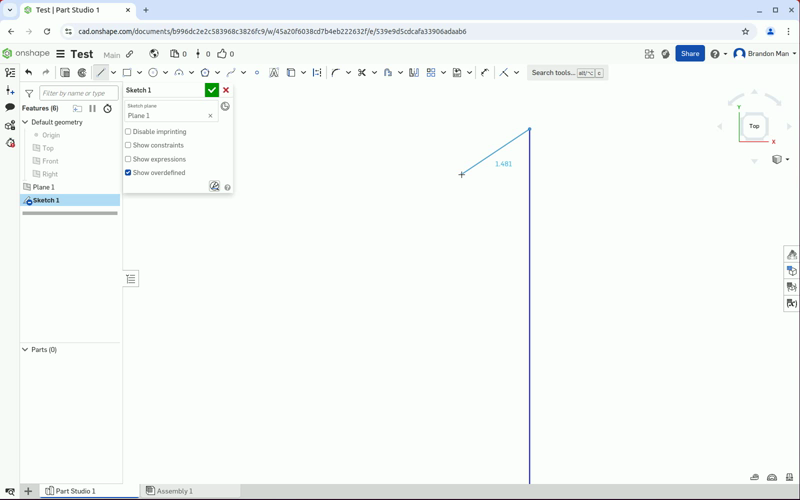
scroll(-6)
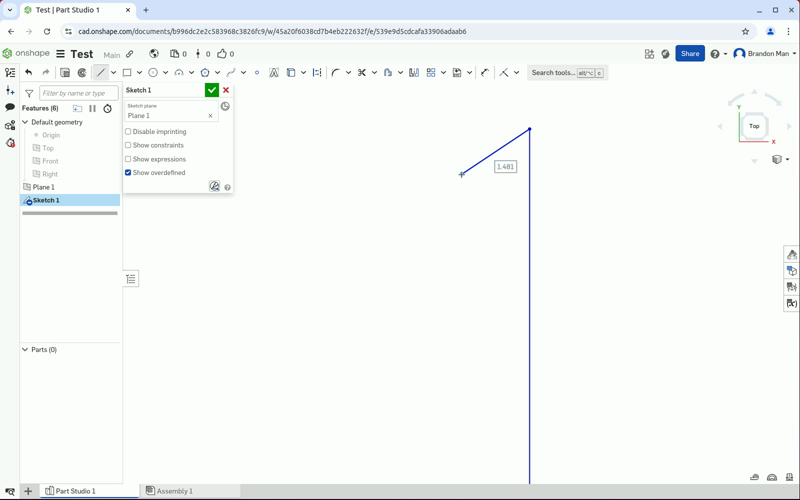
scroll(-6)
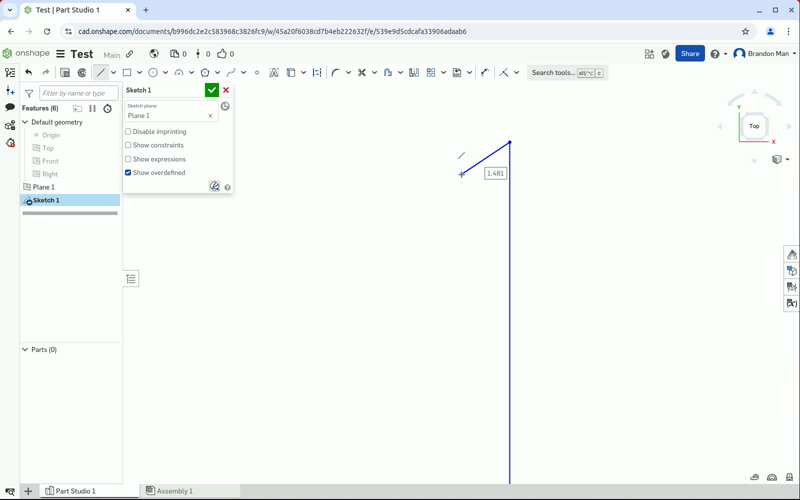
scroll(-6)
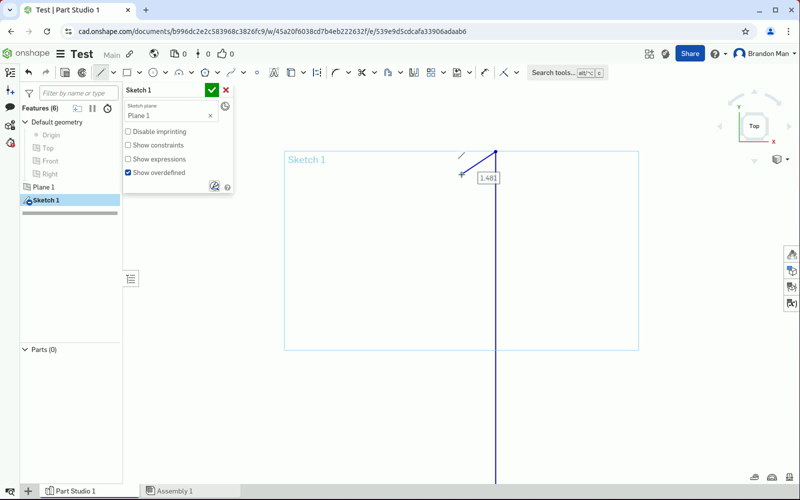
scroll(-6)
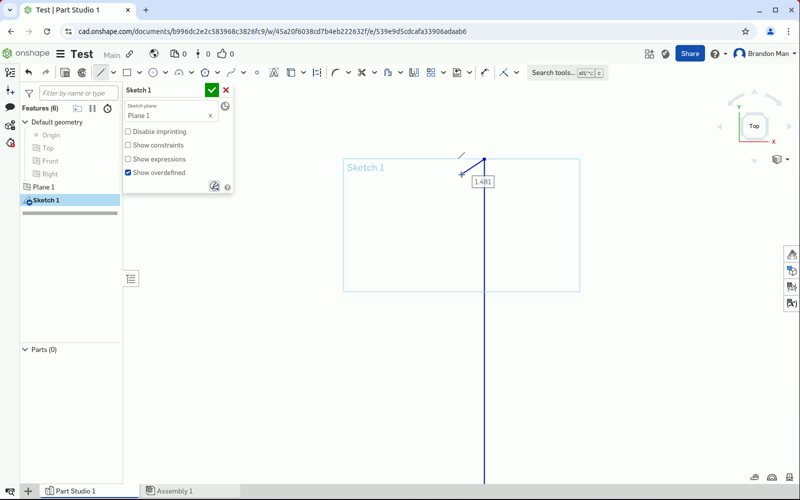
scroll(-6)
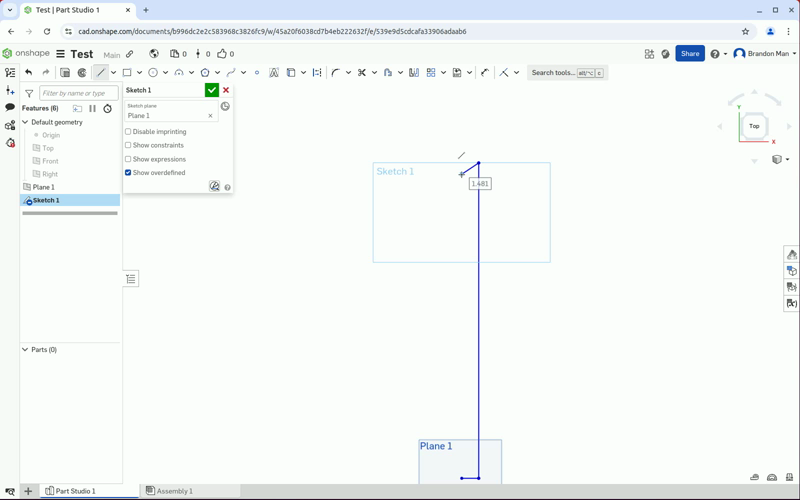
scroll(-6)
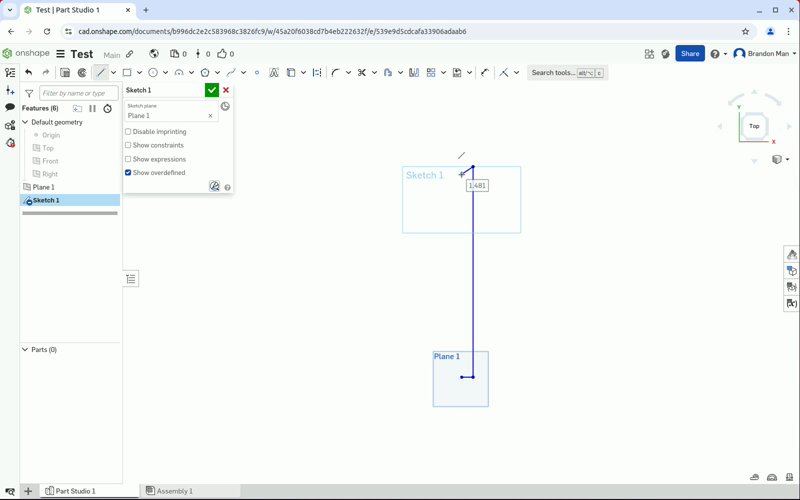
scroll(-6)
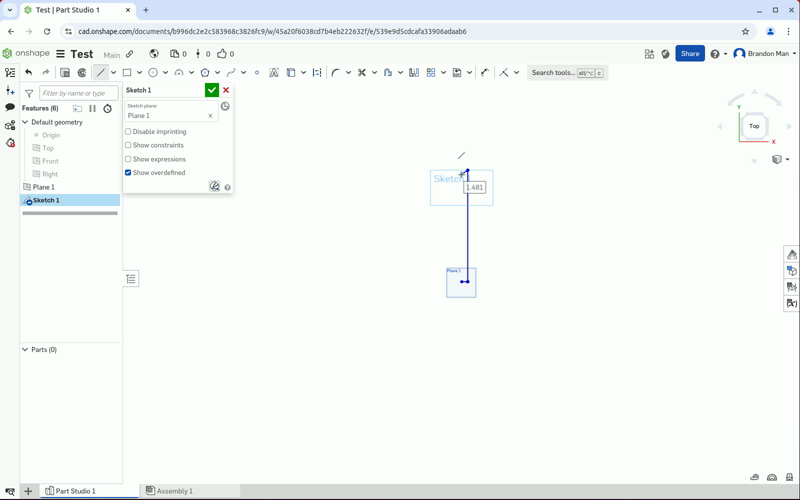
key_up(shift)
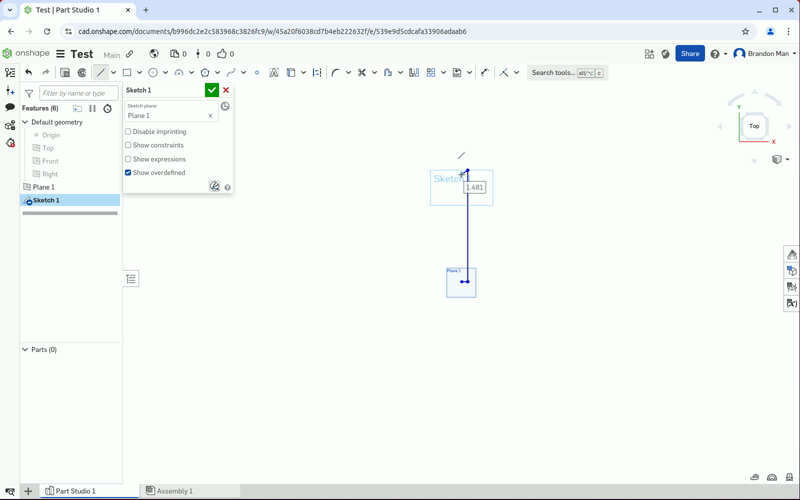
key_down(shift)
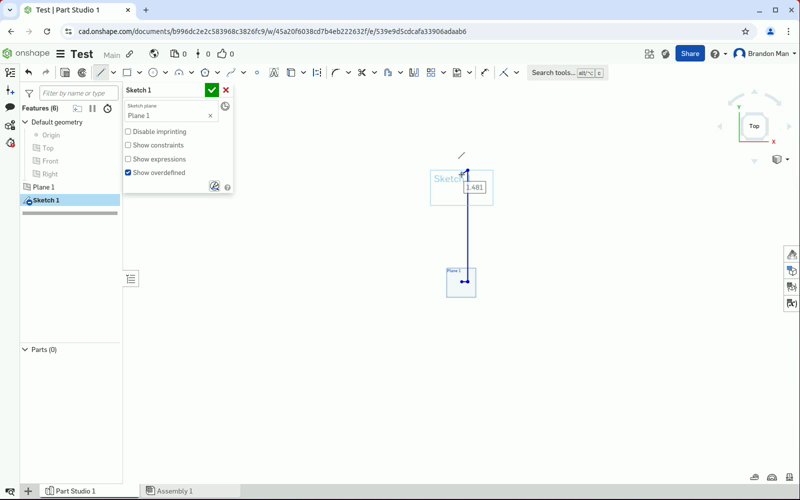
mouse_move(461, 281)
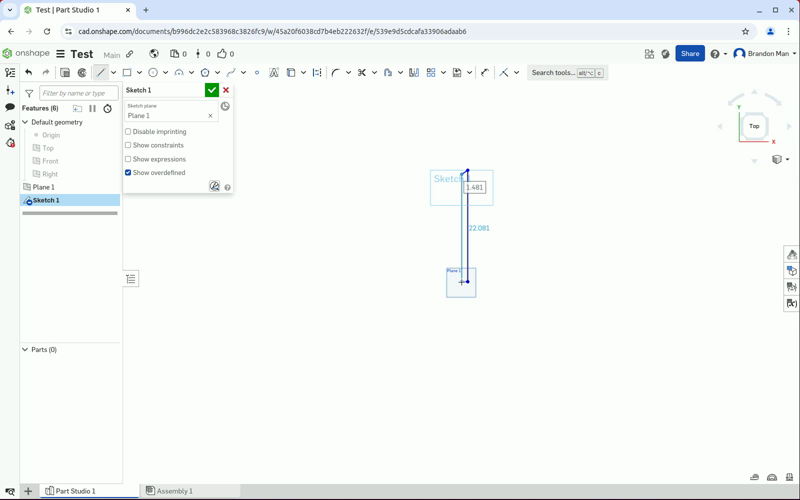
key_up(shift)
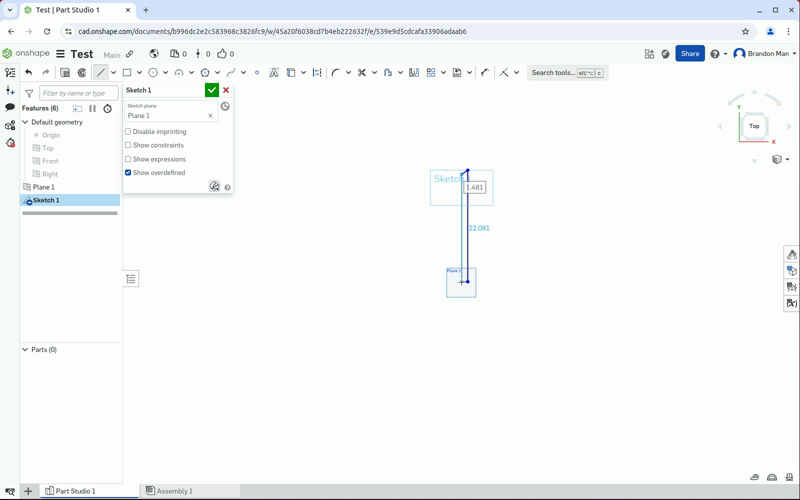
click(461, 281)
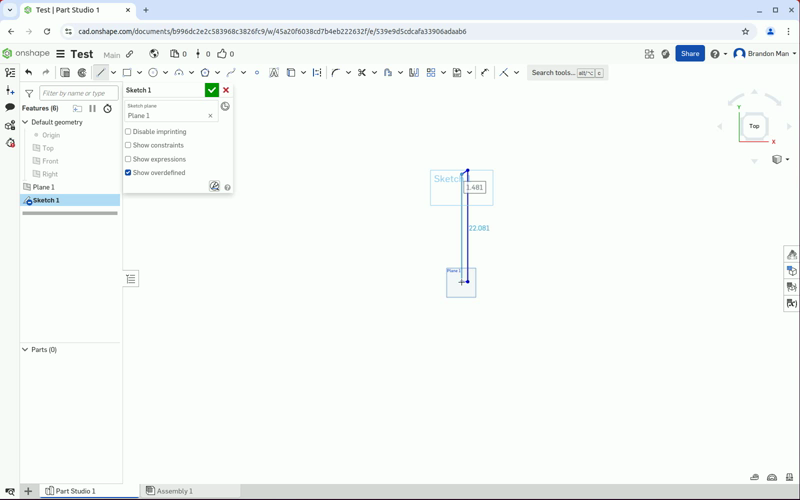
key(esc)
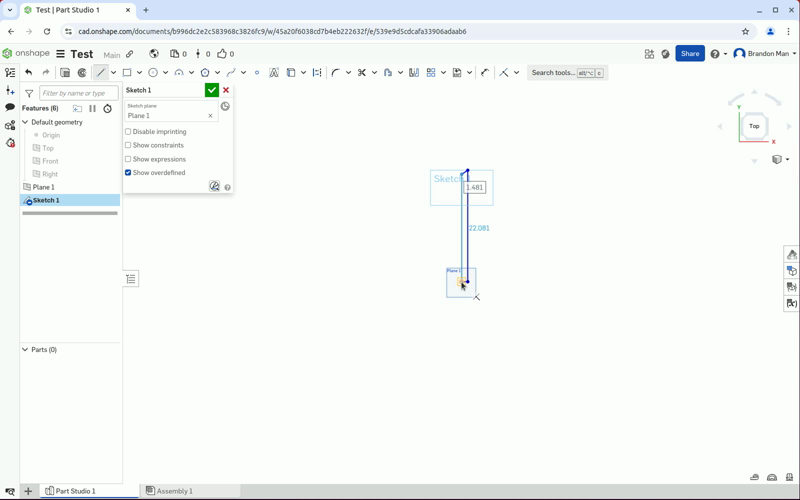
mouse_move(463, 185)
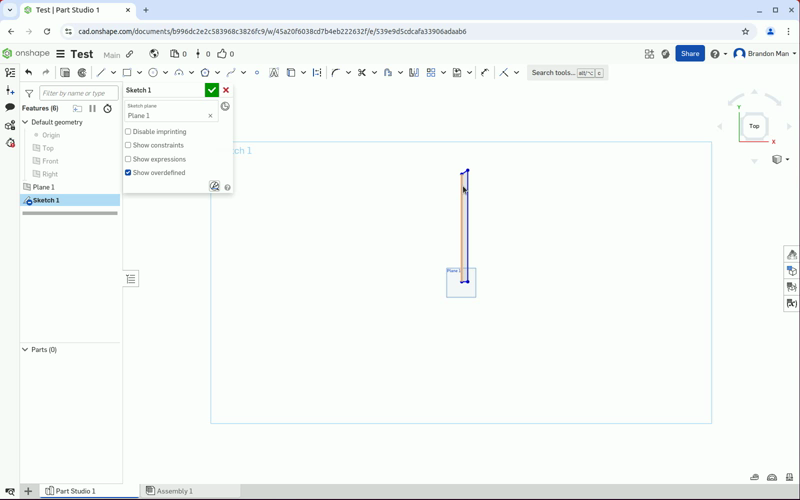
scroll(6)
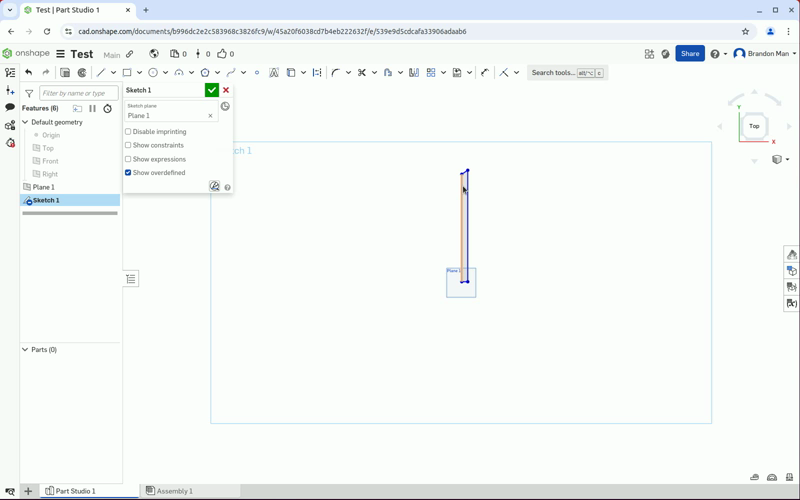
scroll(6)
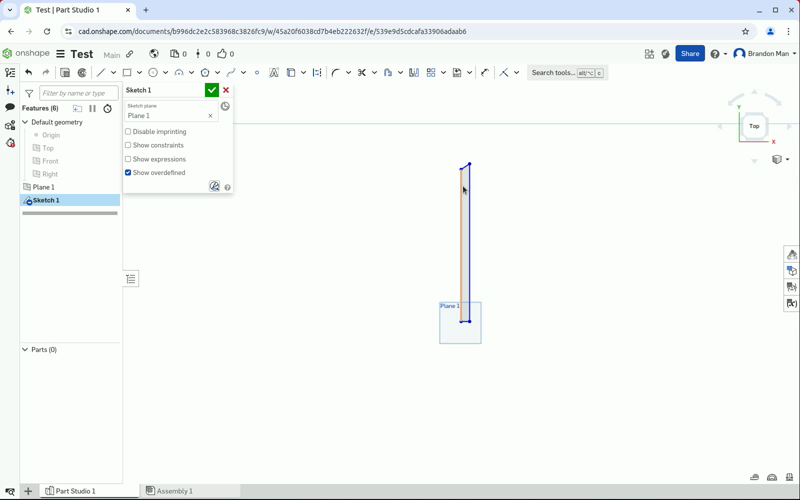
scroll(6)
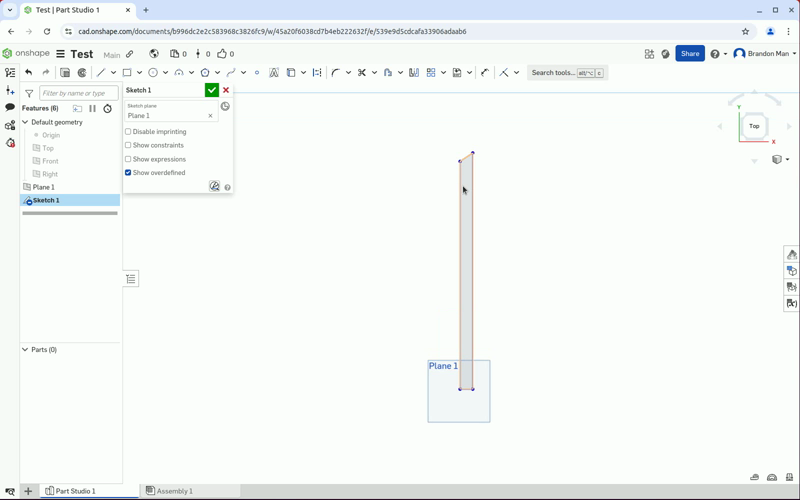
scroll(6)
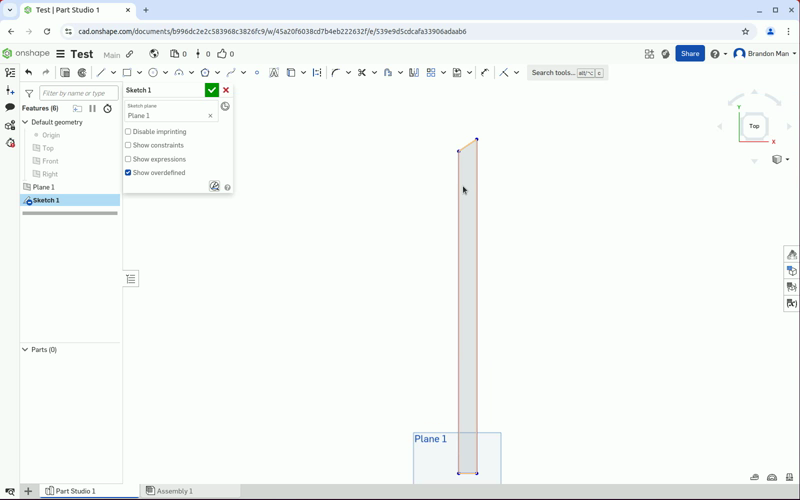
scroll(6)
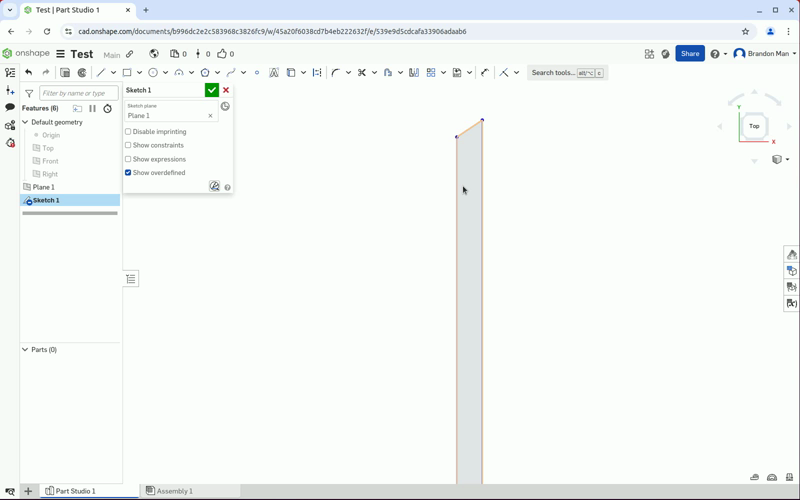
scroll(6)
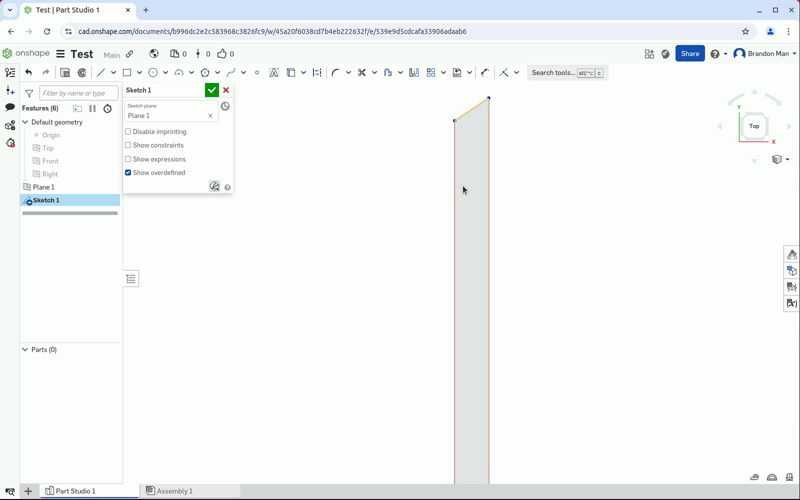
scroll(6)
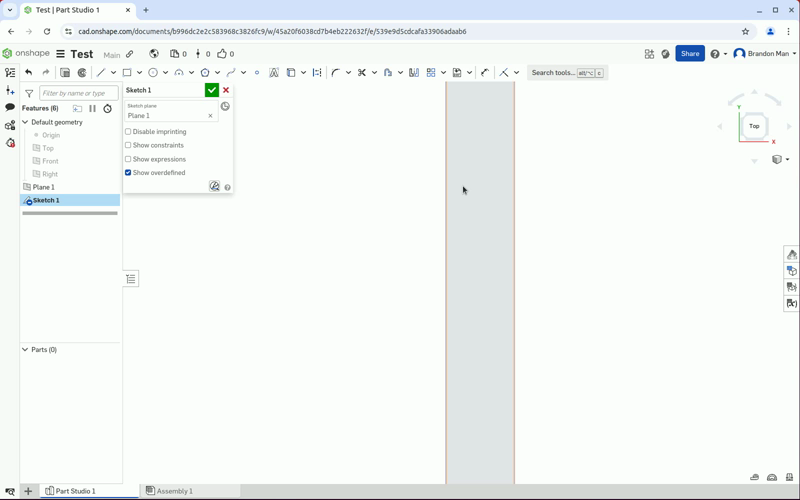
click(463, 185)
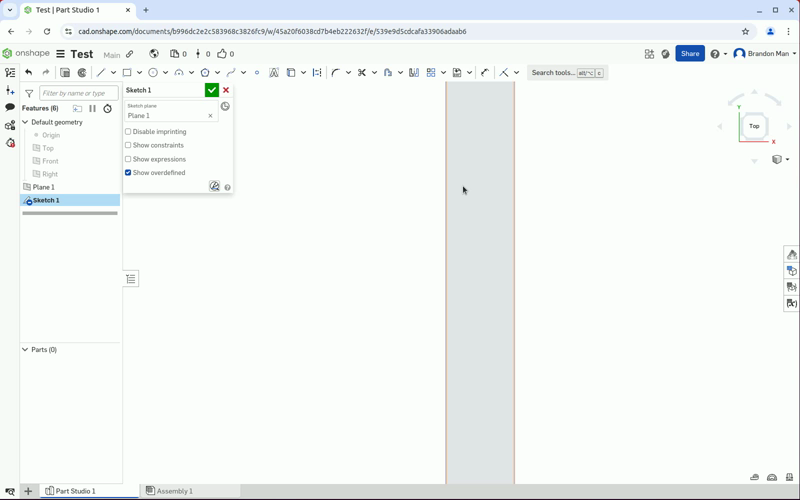
scroll(-6)
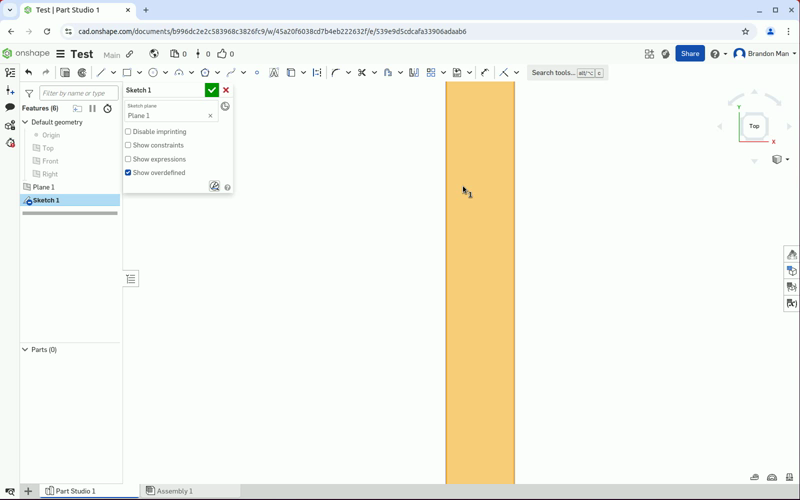
scroll(-6)
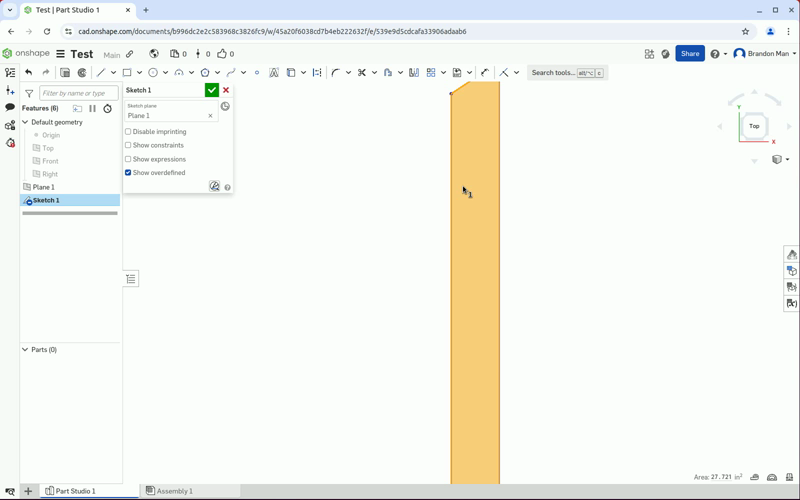
scroll(-6)
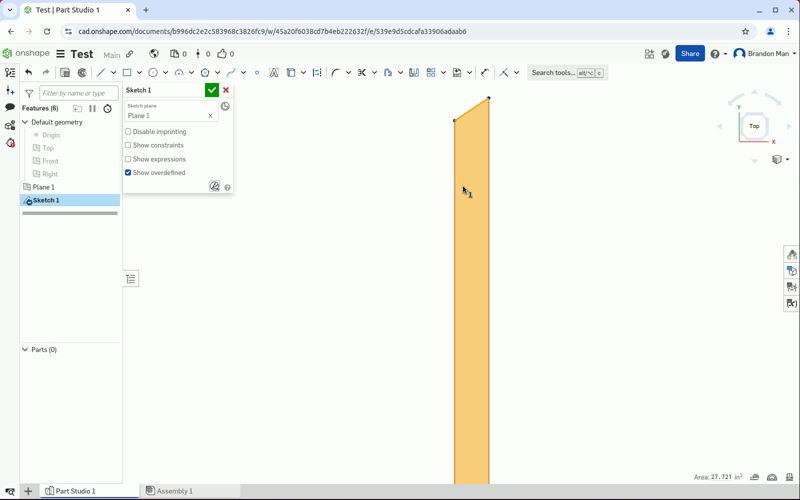
scroll(-6)
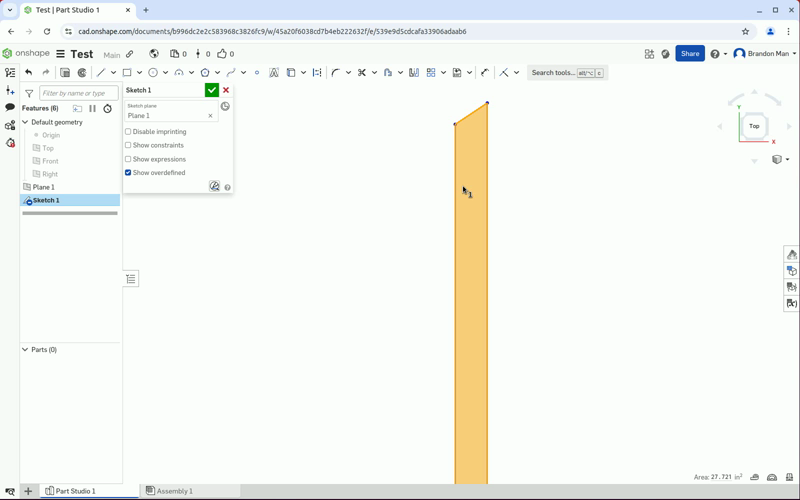
scroll(-6)
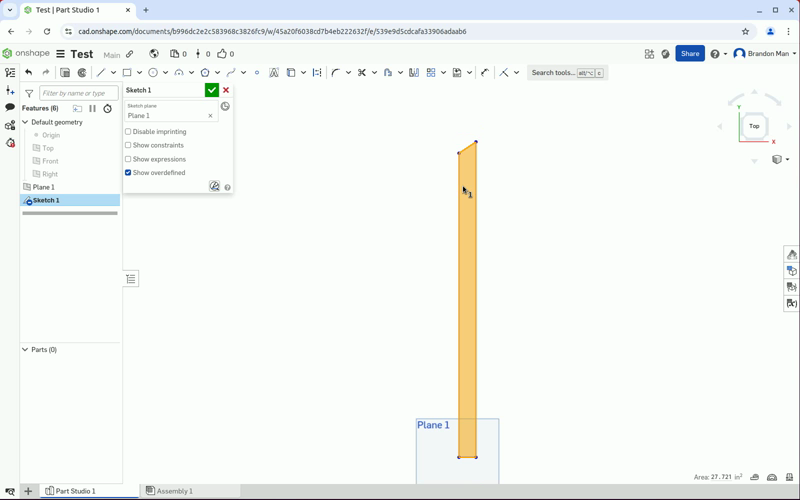
scroll(-6)
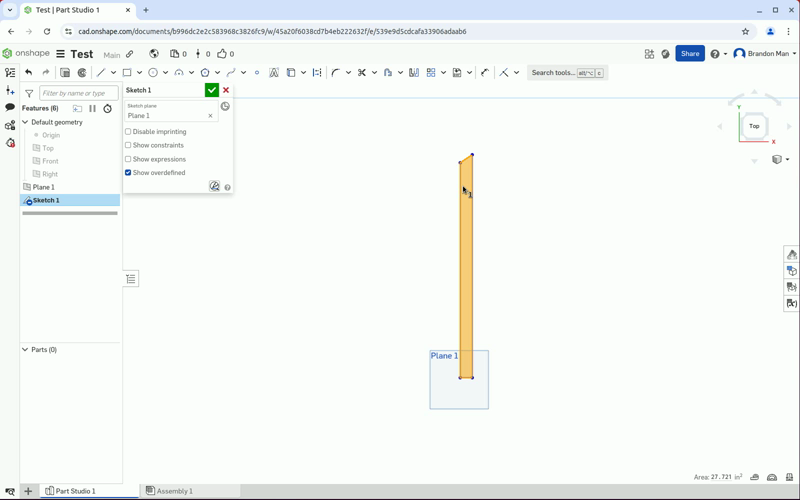
scroll(-6)
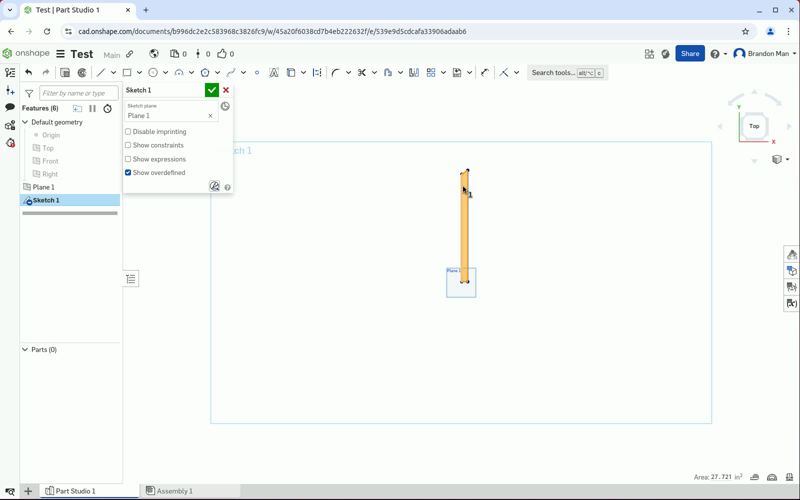
mouse_move(73, 352)
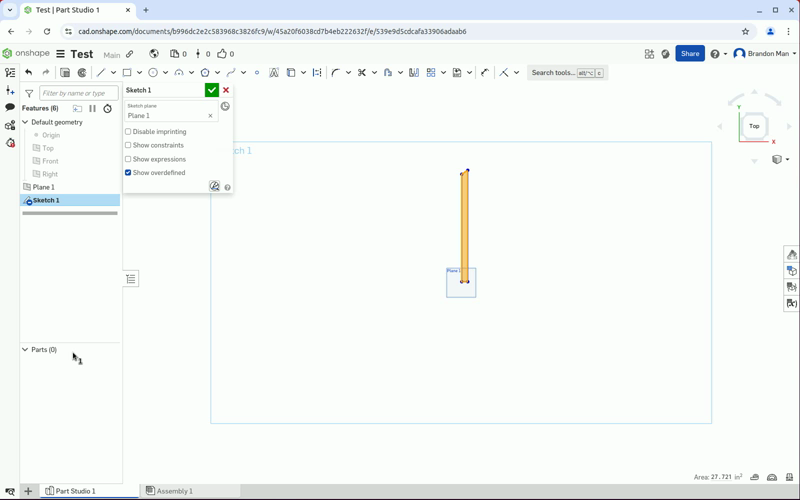
key(shift+y)
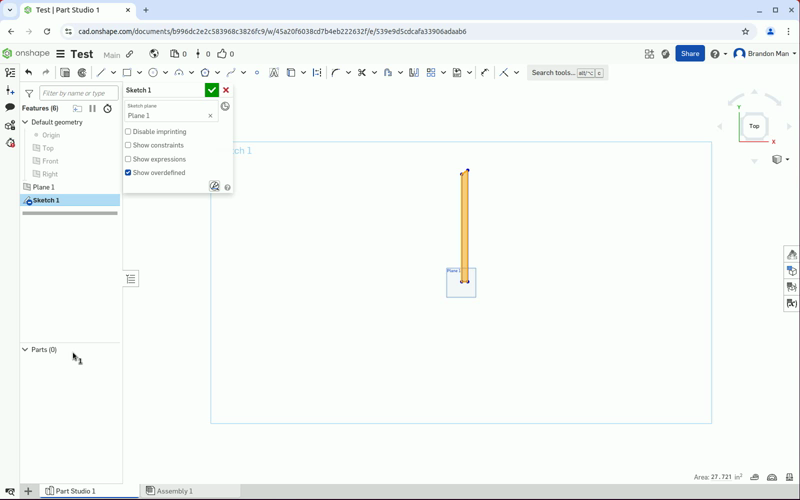
key(shift+e)
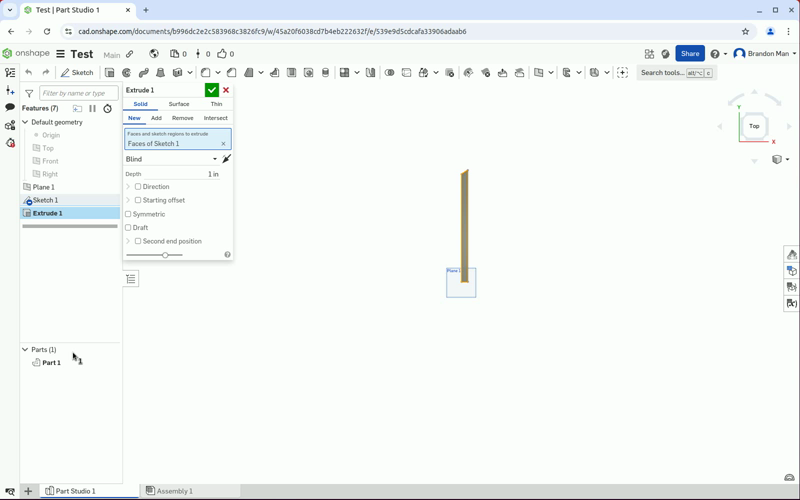
mouse_move(143, 106)
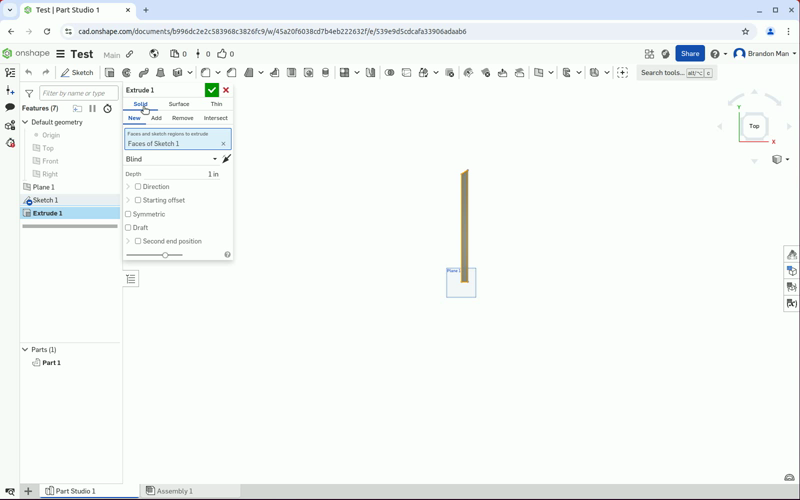
click(143, 106)
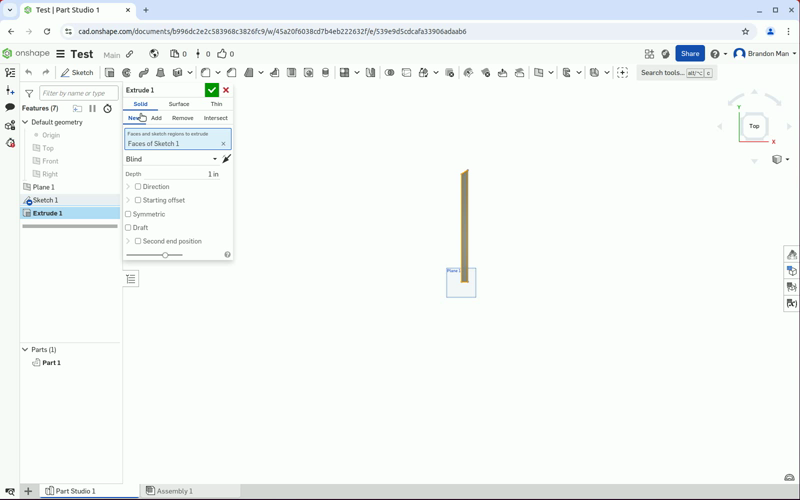
mouse_move(137, 120)
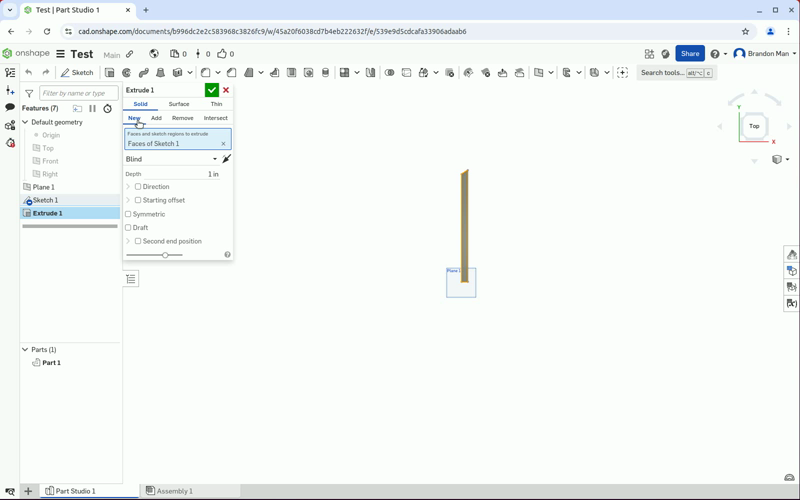
click(137, 120)
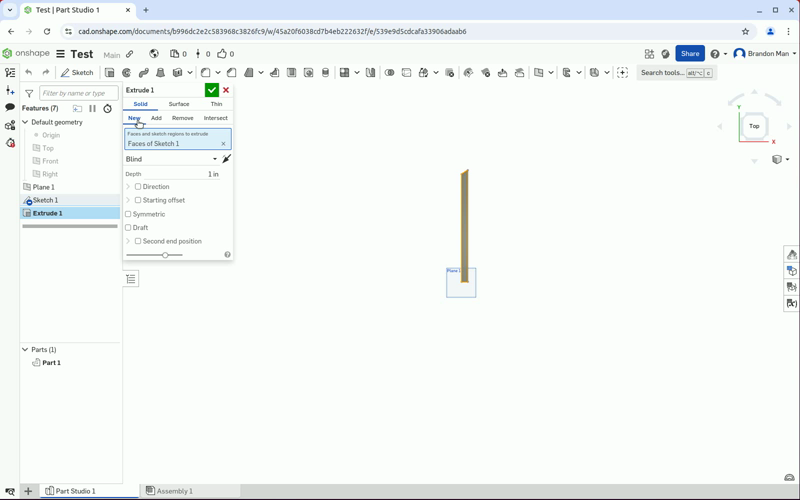
key(tab, 4)
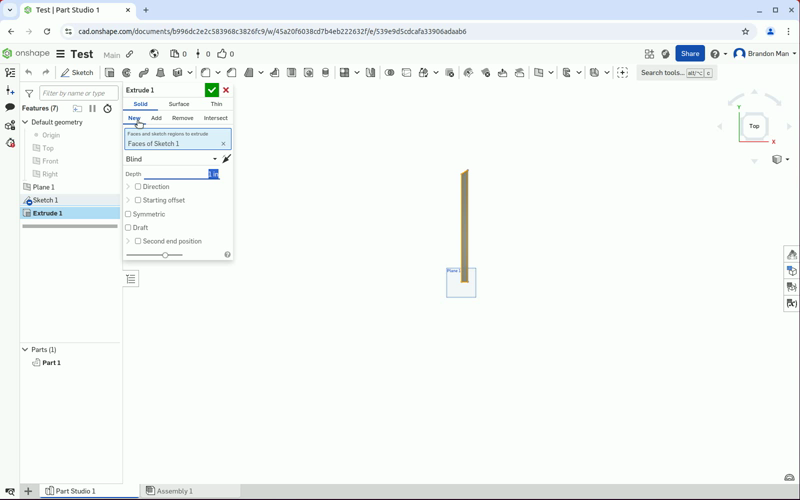
text(0.241)
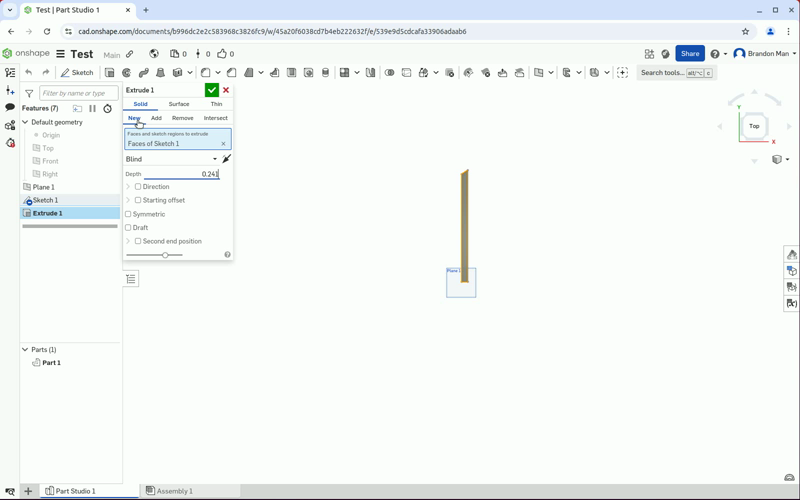
key(enter)
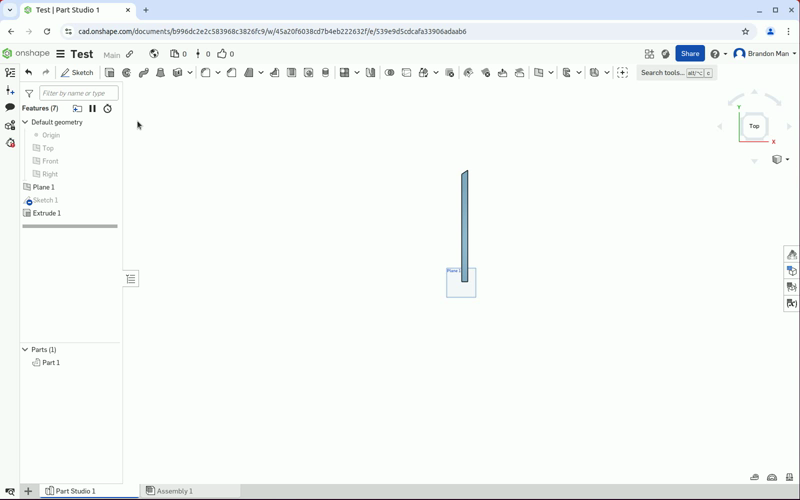
key(shift+h)
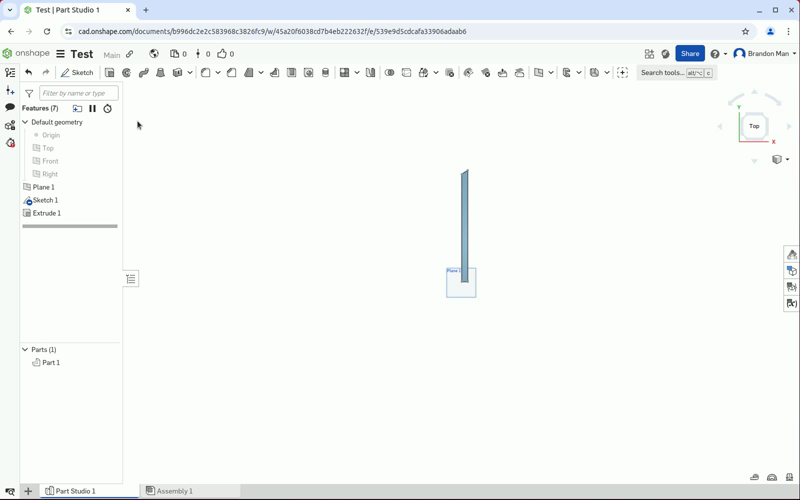
key(shift+h)
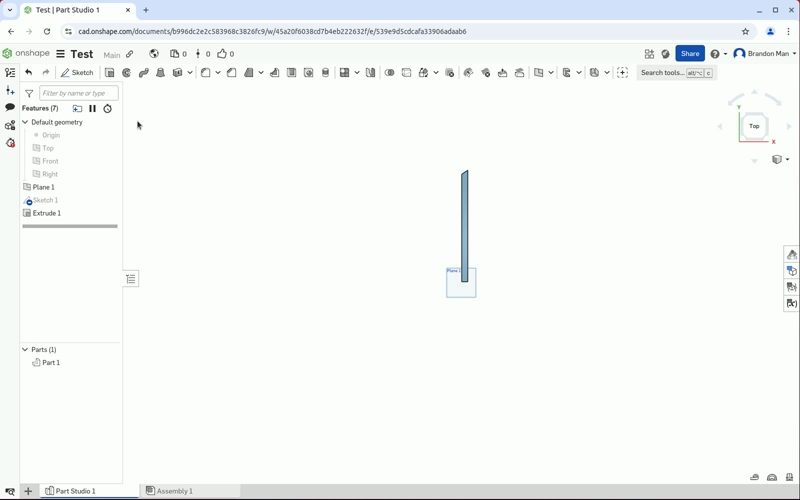
mouse_move(73, 189)
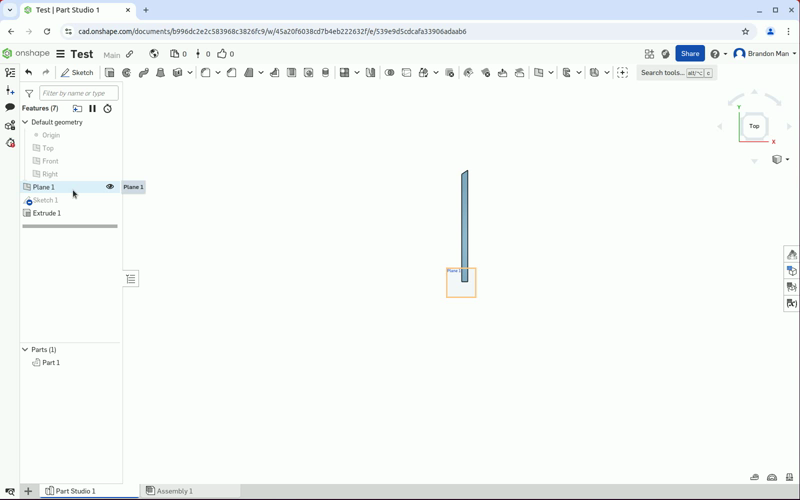
click(73, 189)
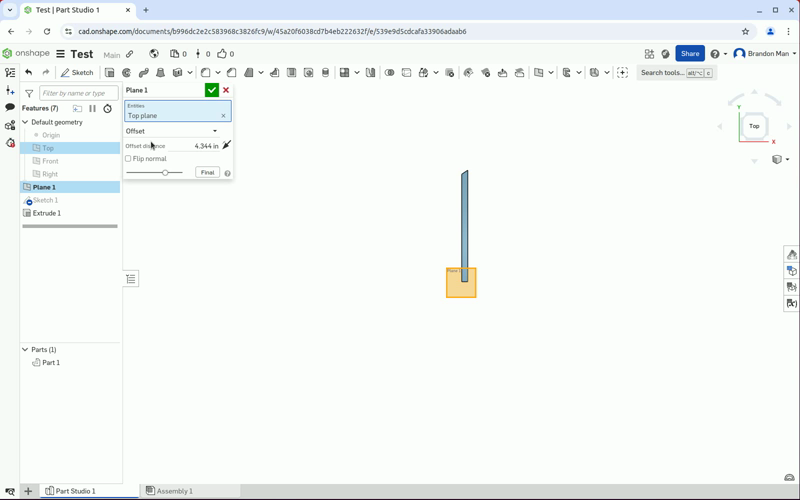
mouse_move(229, 92)
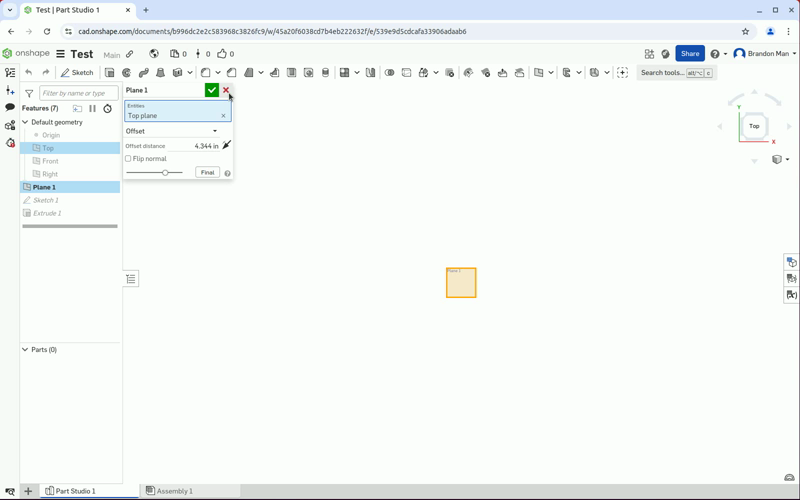
click(229, 92)
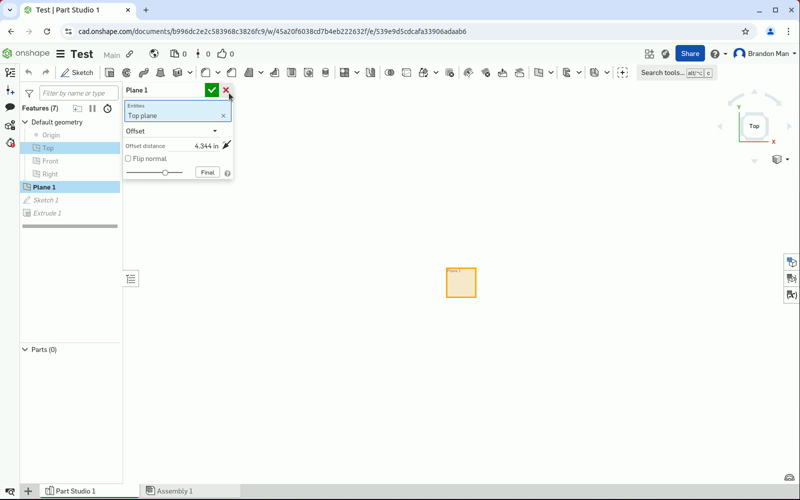
key(shift+s)
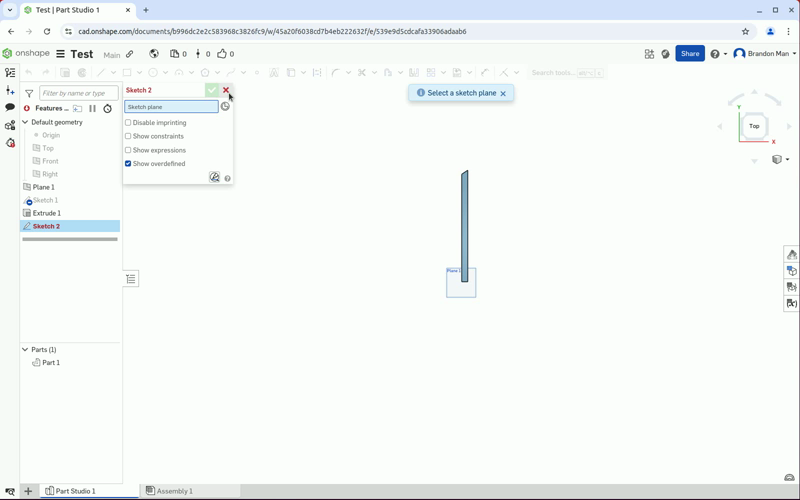
mouse_move(73, 189)
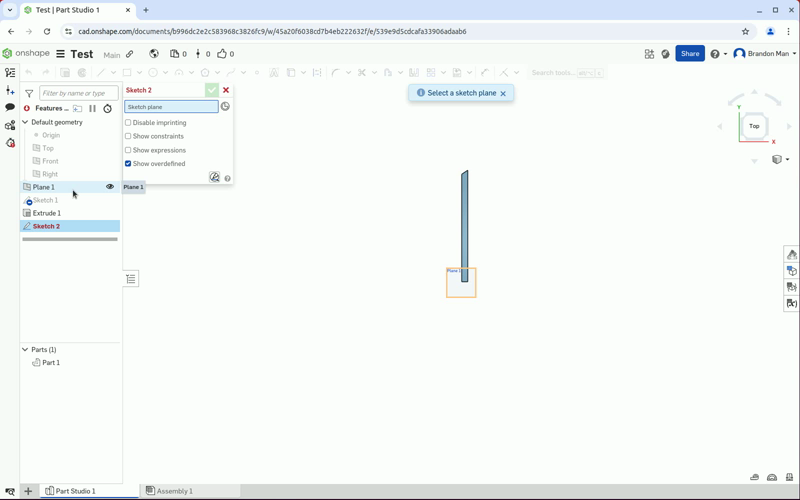
click(73, 189)
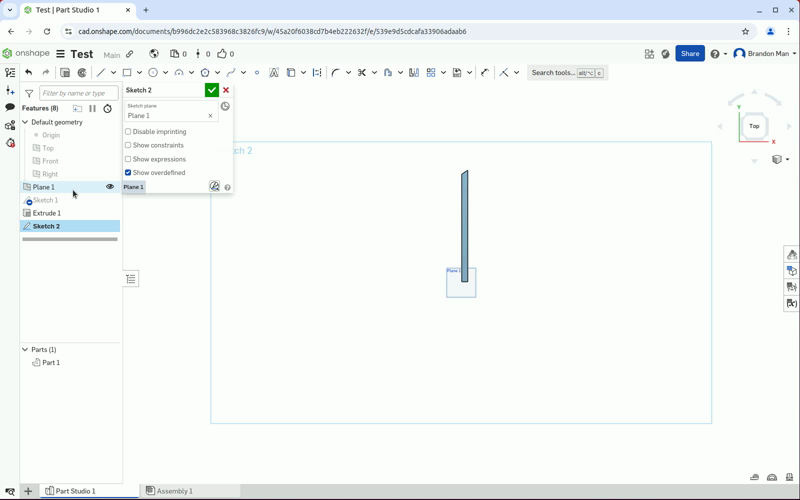
mouse_move(73, 352)
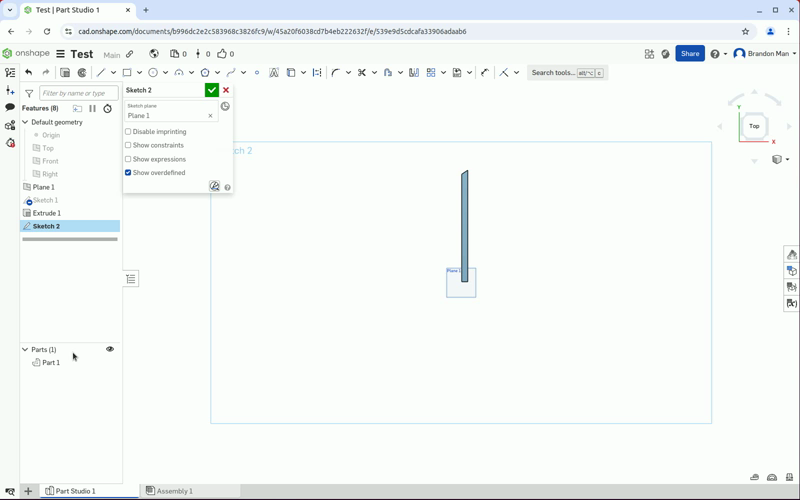
key(y)
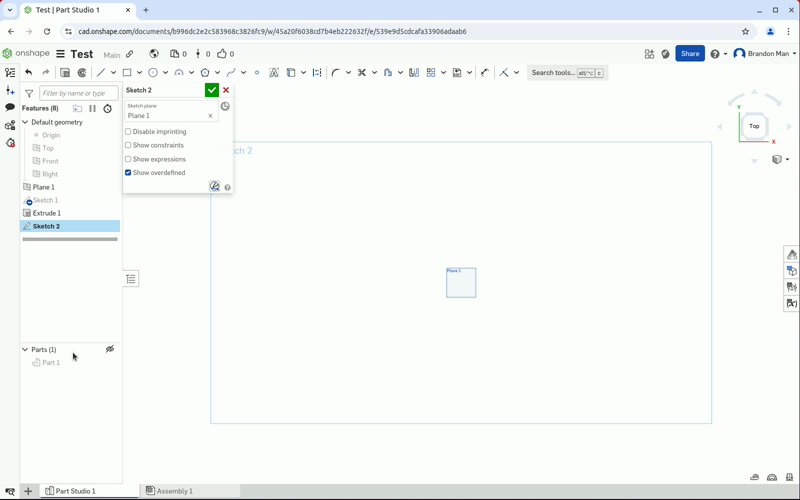
key(l)
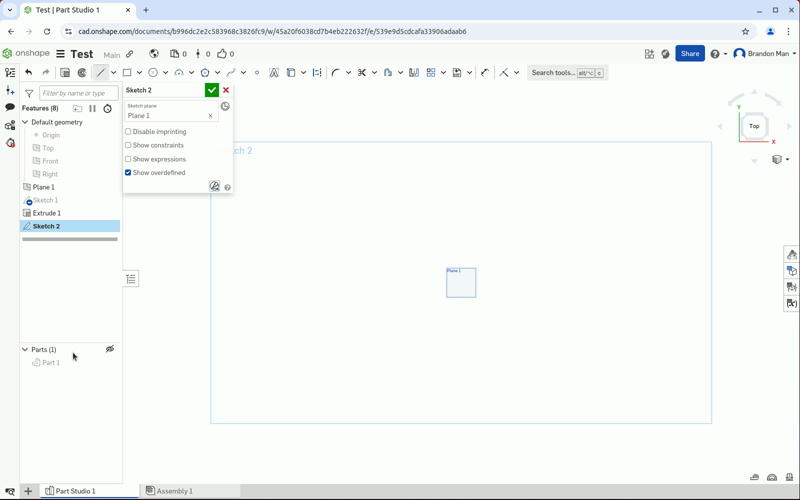
key_down(shift)
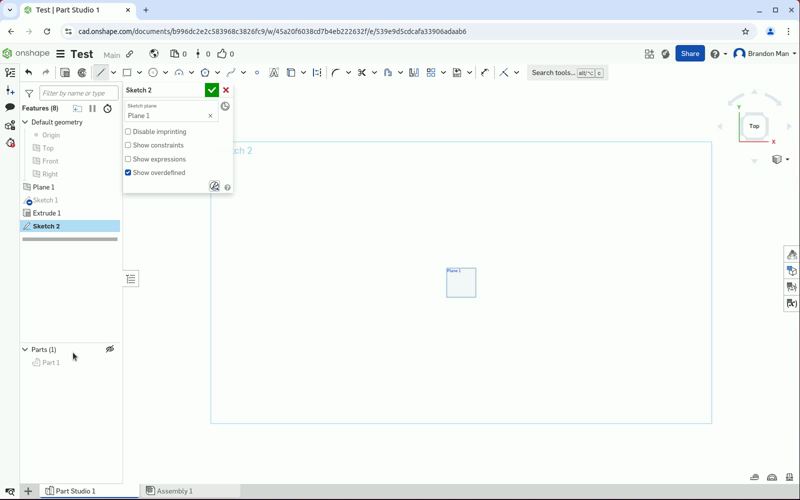
mouse_move(461, 282)
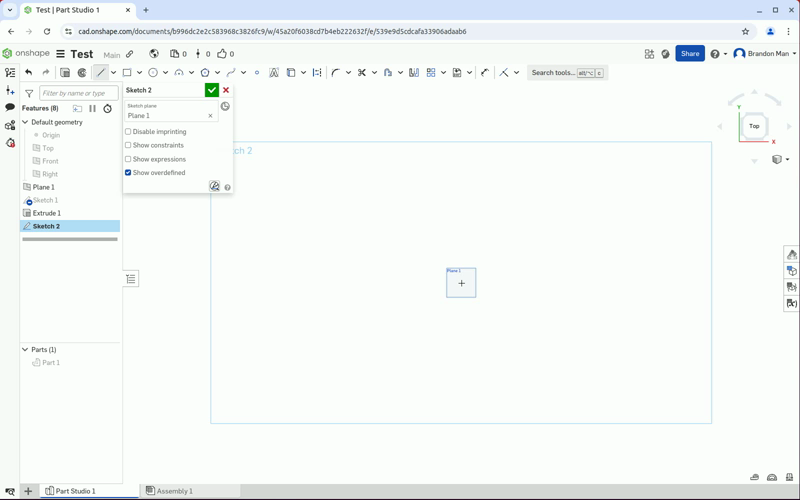
click(461, 282)
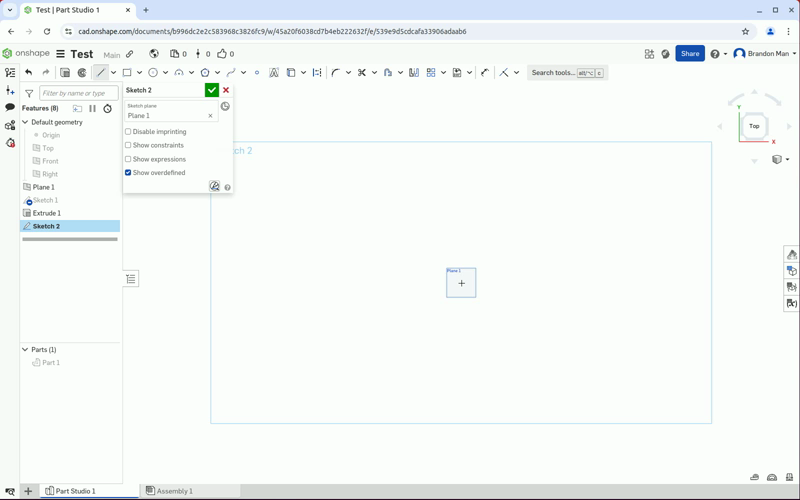
key_up(shift)
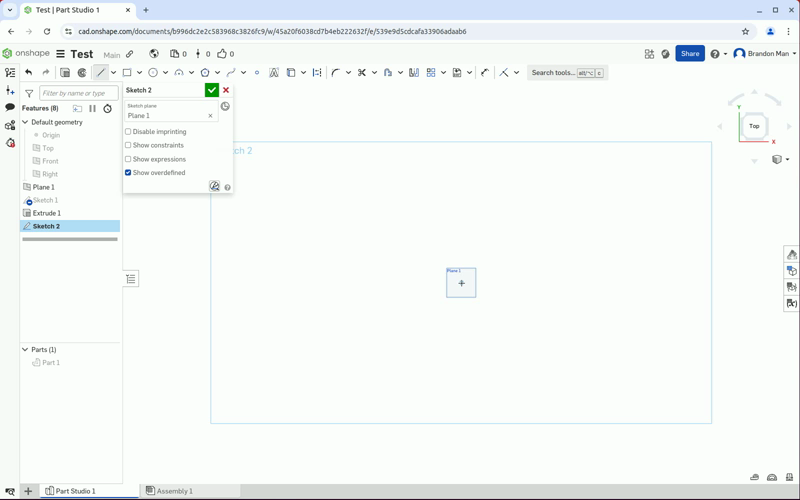
key_down(shift)
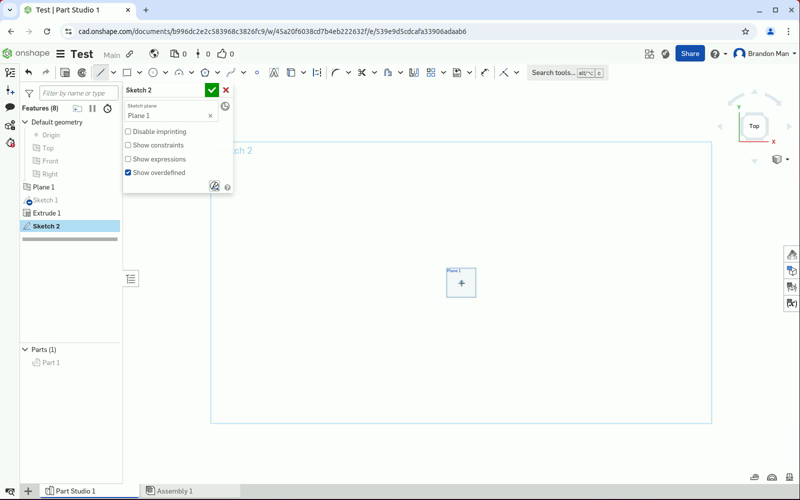
mouse_move(492, 282)
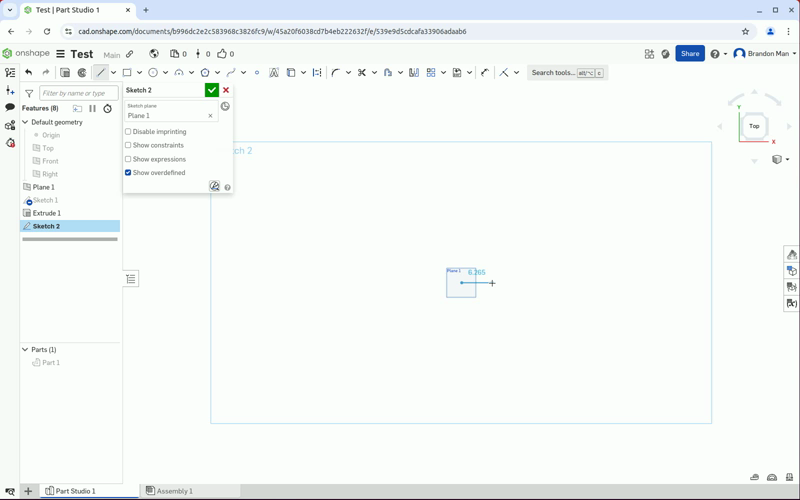
mouse_move(468, 282)
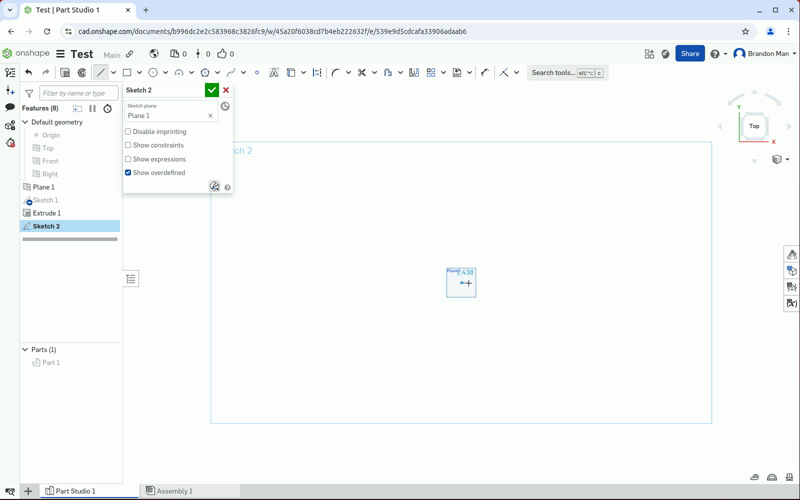
scroll(6)
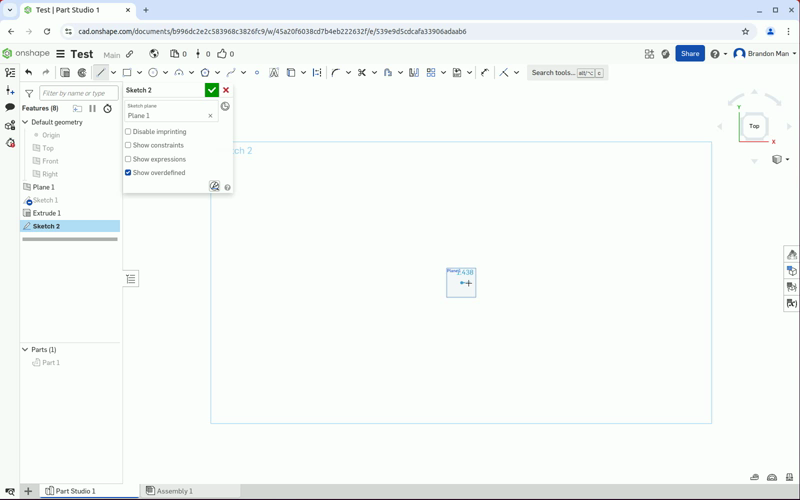
scroll(6)
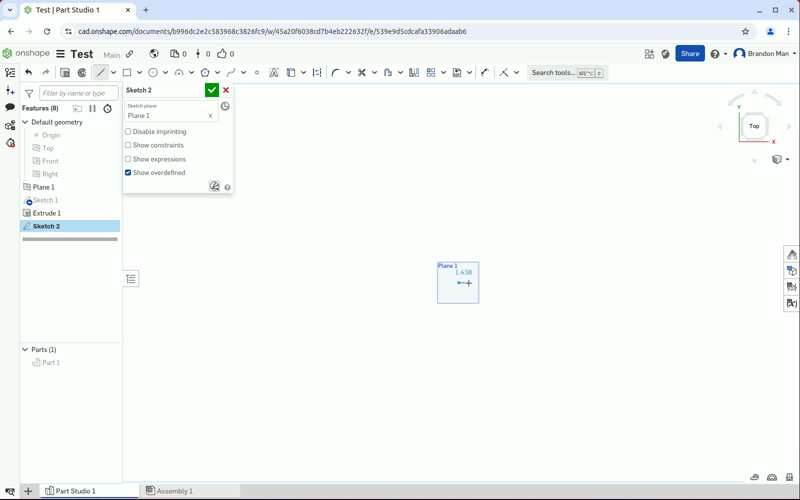
scroll(6)
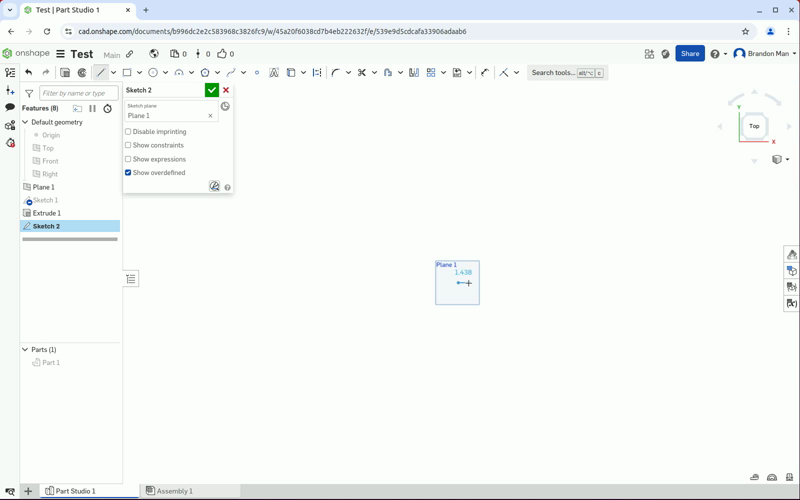
scroll(6)
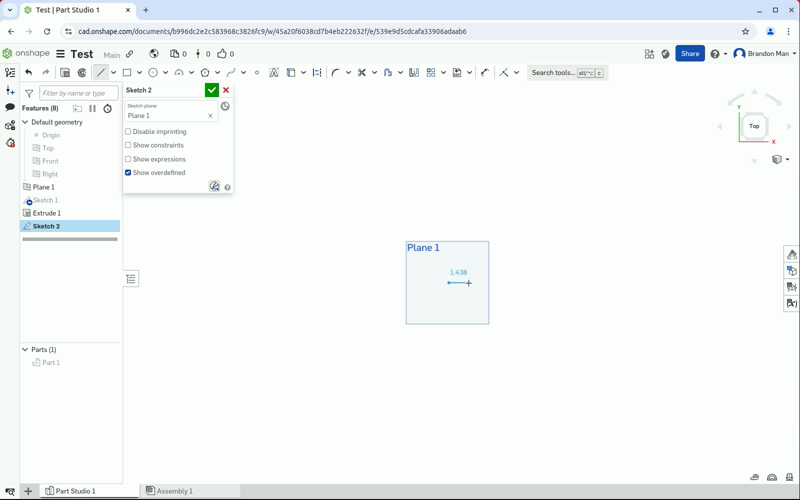
scroll(6)
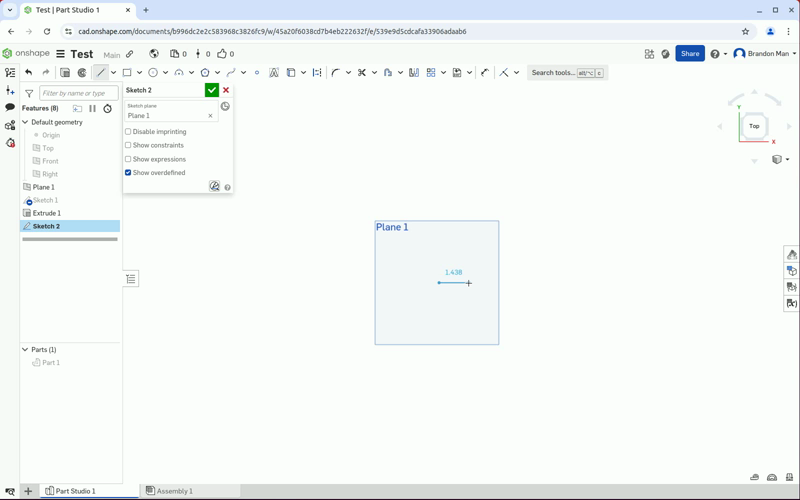
scroll(6)
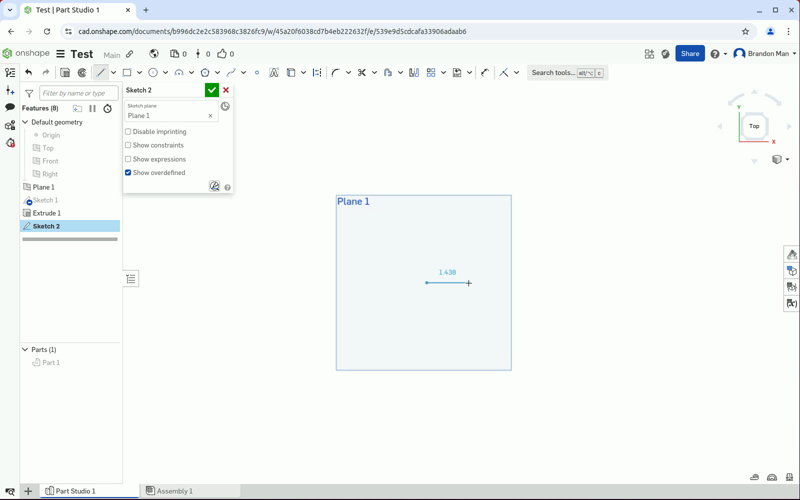
scroll(6)
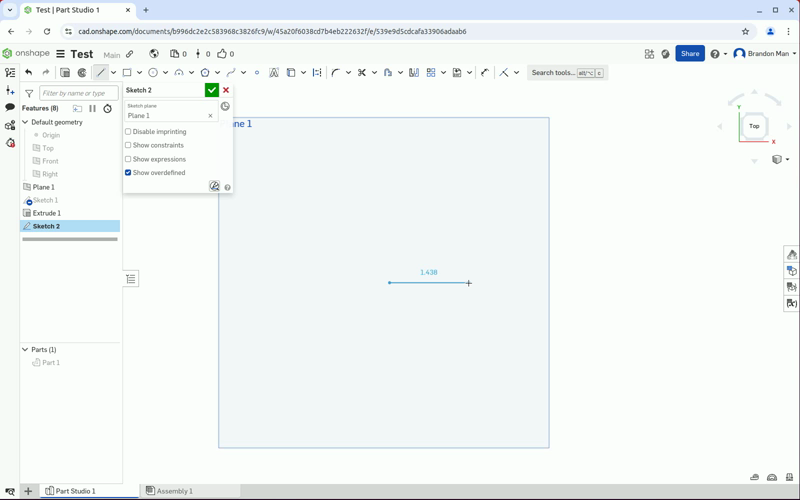
click(468, 282)
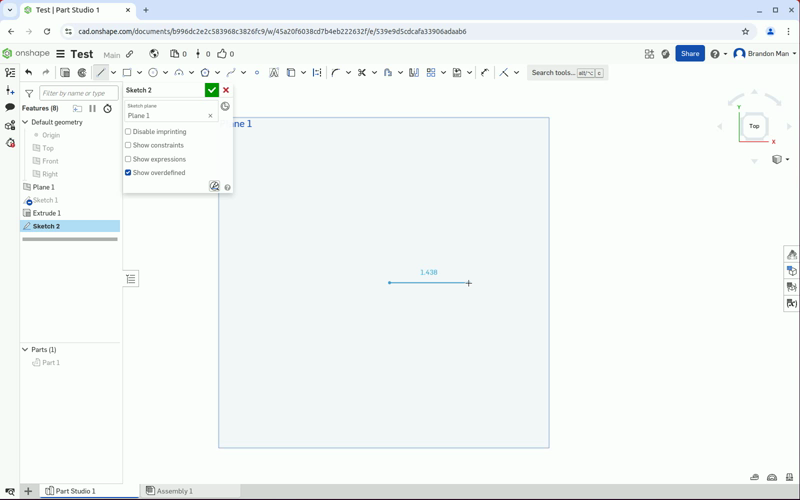
scroll(-6)
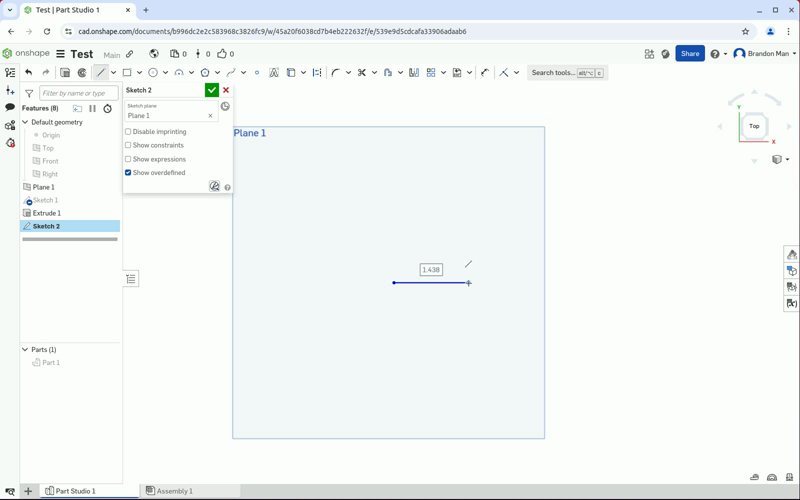
scroll(-6)
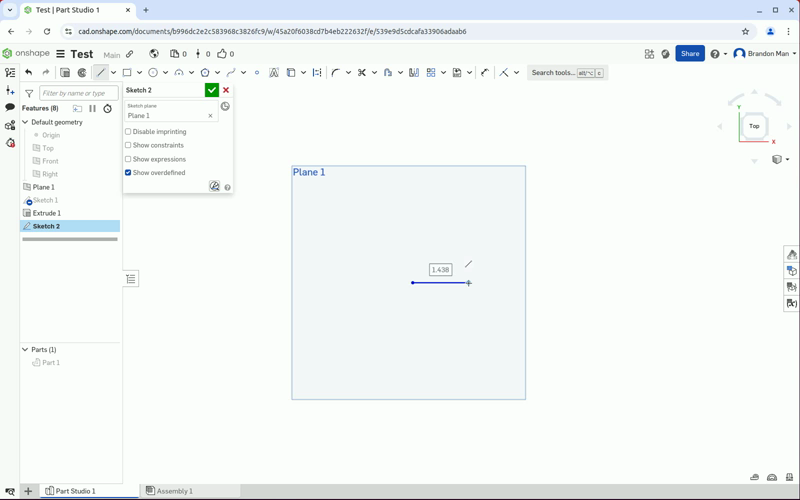
scroll(-6)
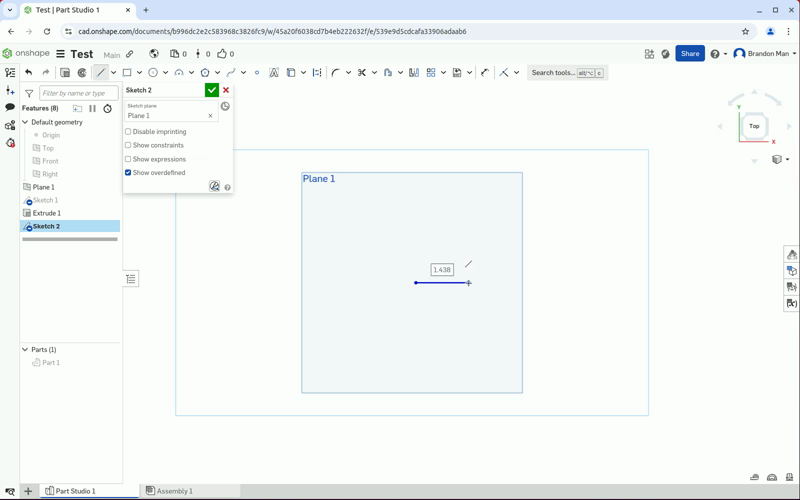
scroll(-6)
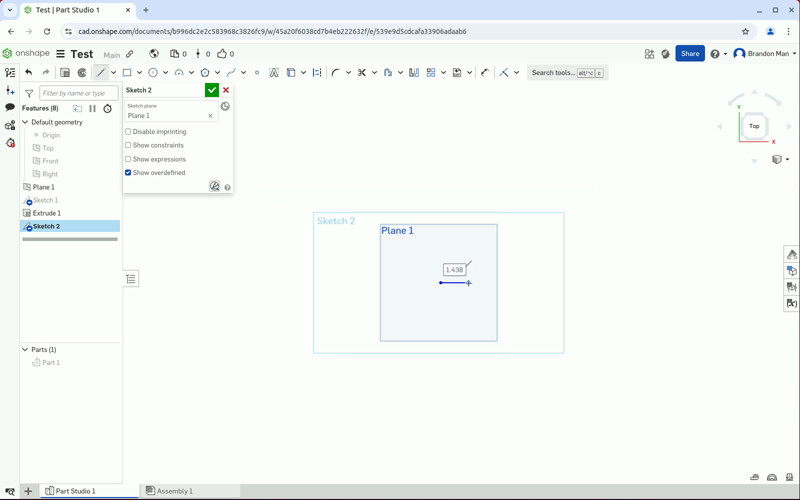
scroll(-6)
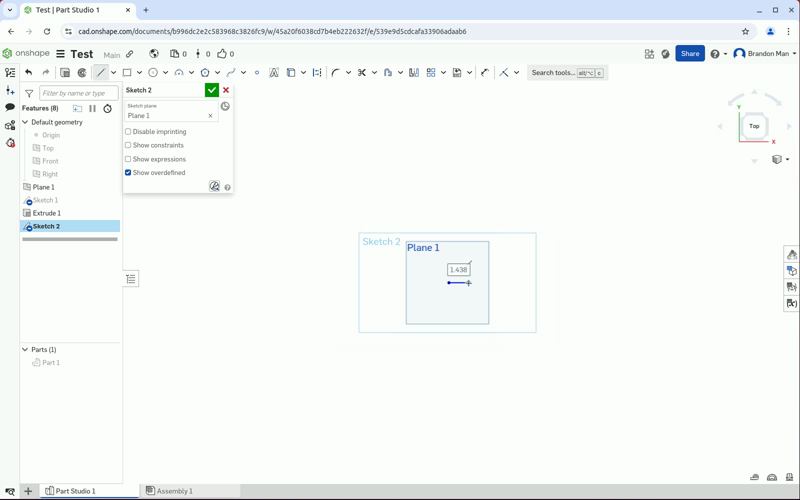
scroll(-6)
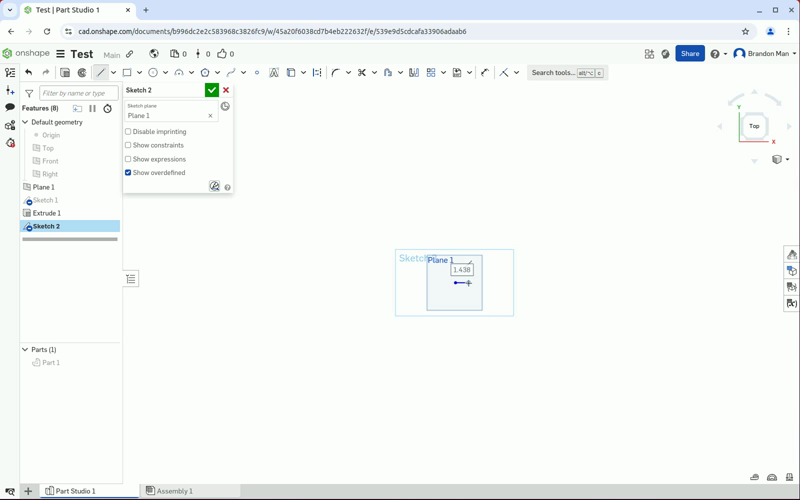
scroll(-6)
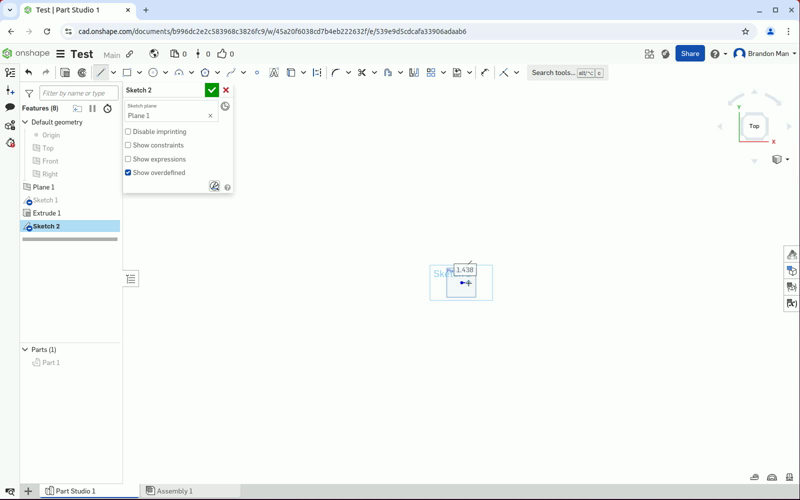
key_up(shift)
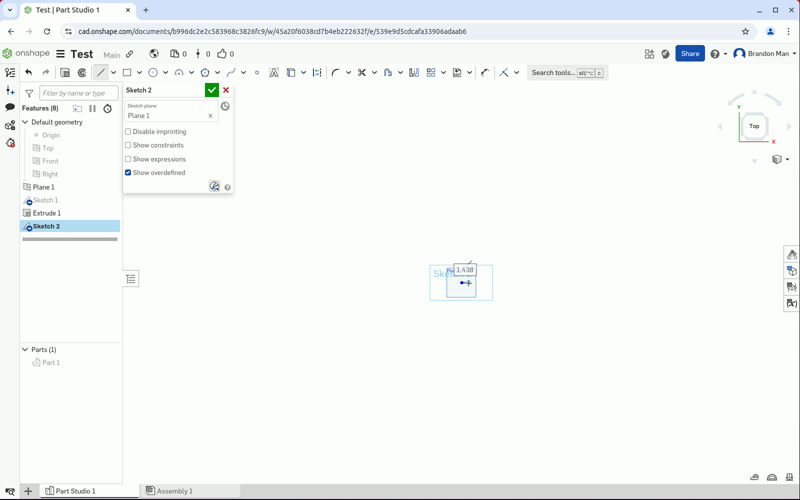
key_down(shift)
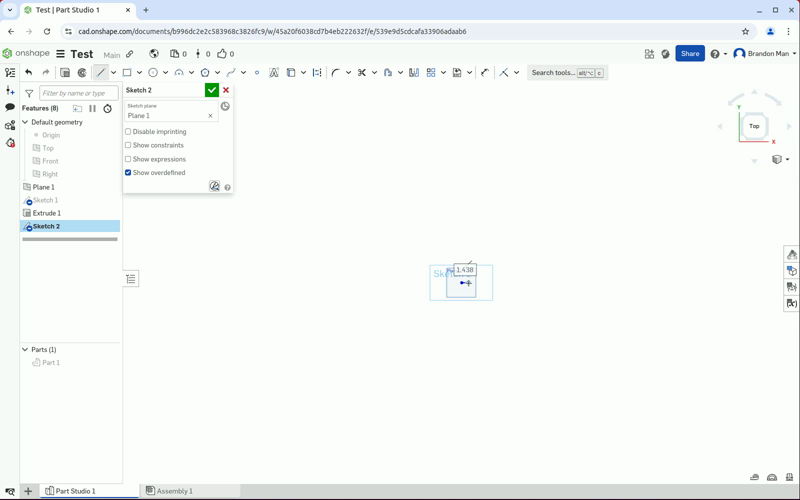
mouse_move(498, 282)
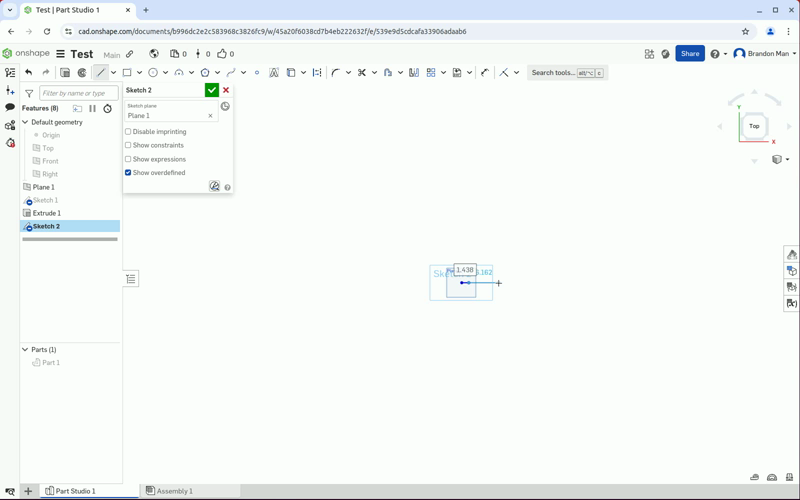
mouse_move(468, 281)
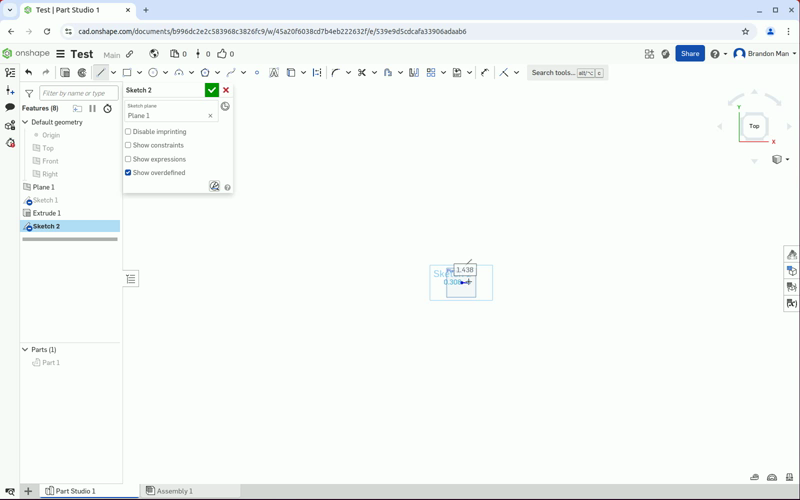
scroll(6)
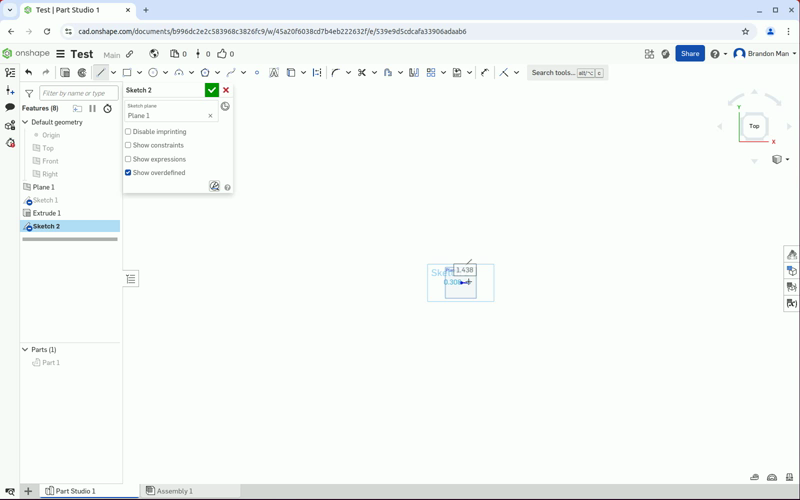
scroll(6)
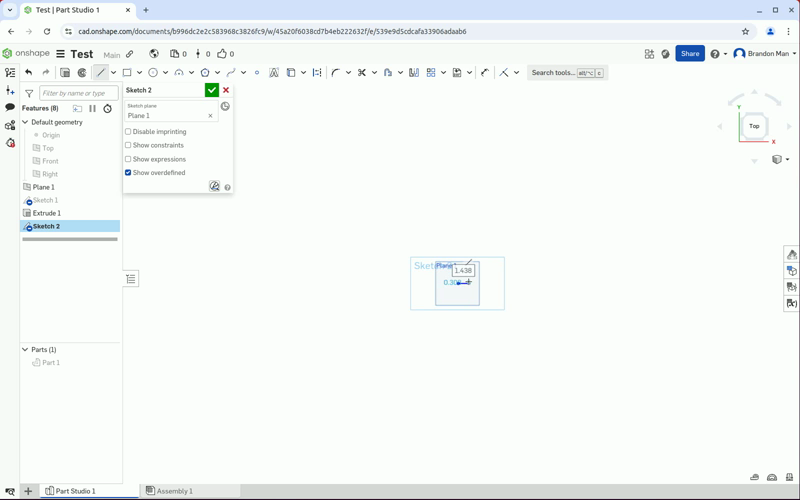
scroll(6)
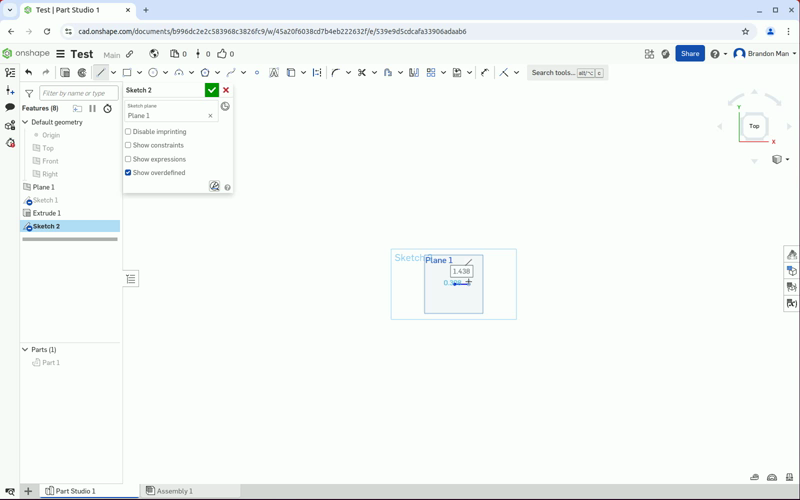
scroll(6)
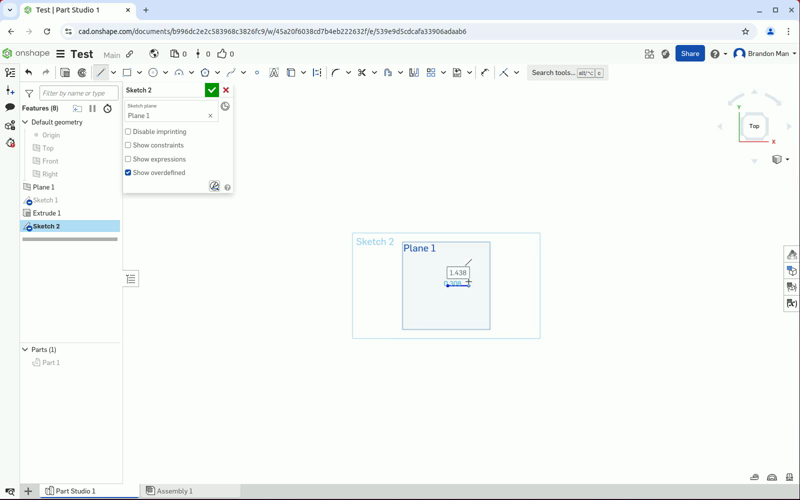
scroll(6)
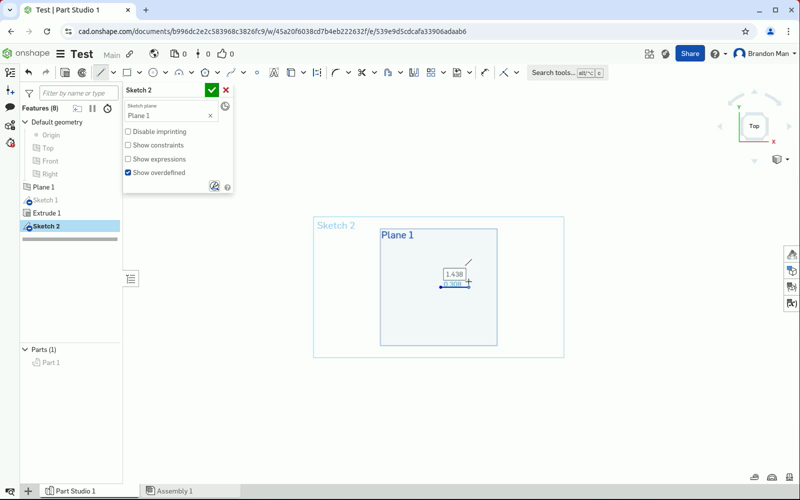
scroll(6)
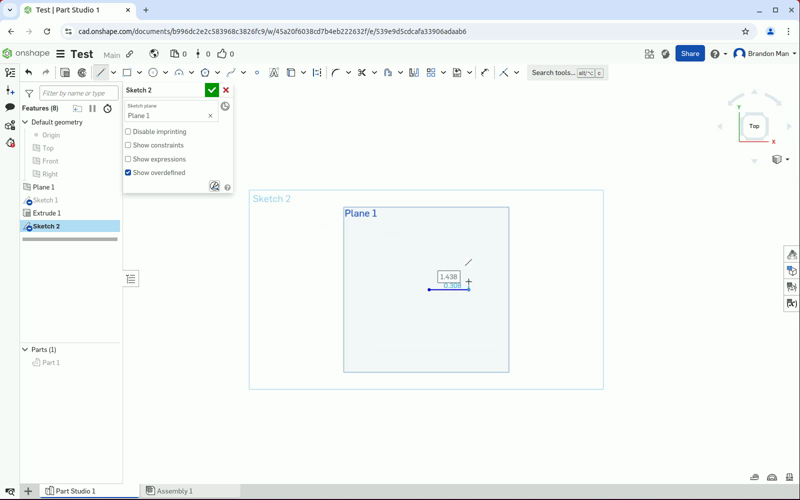
scroll(6)
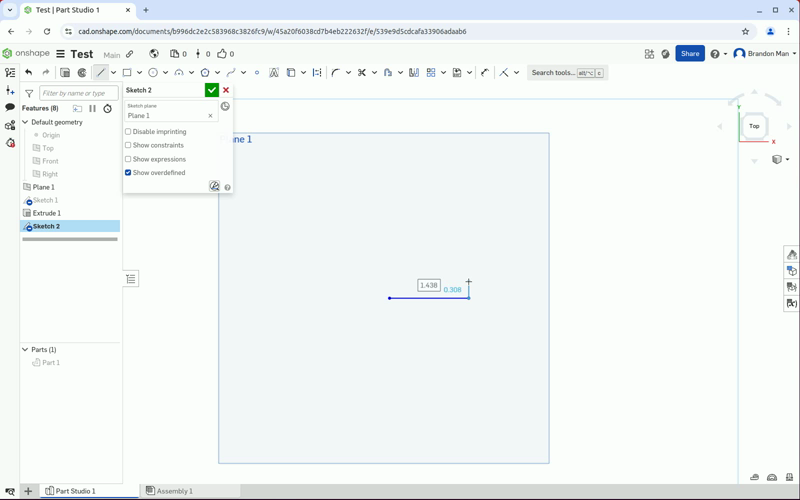
click(468, 281)
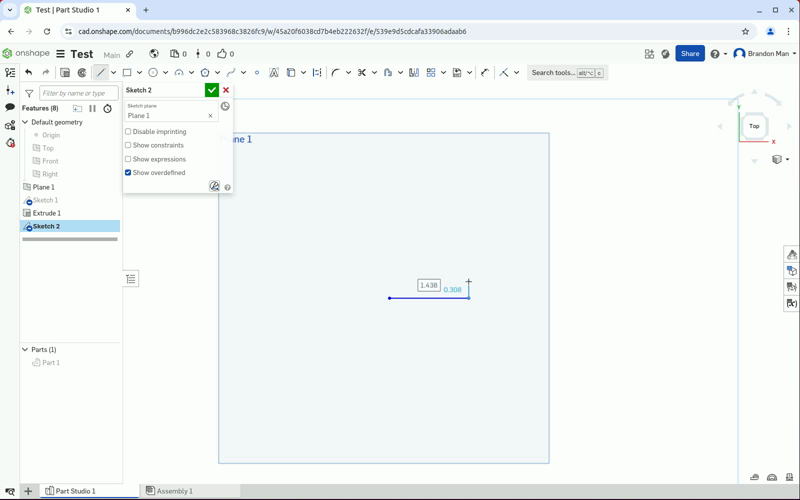
scroll(-6)
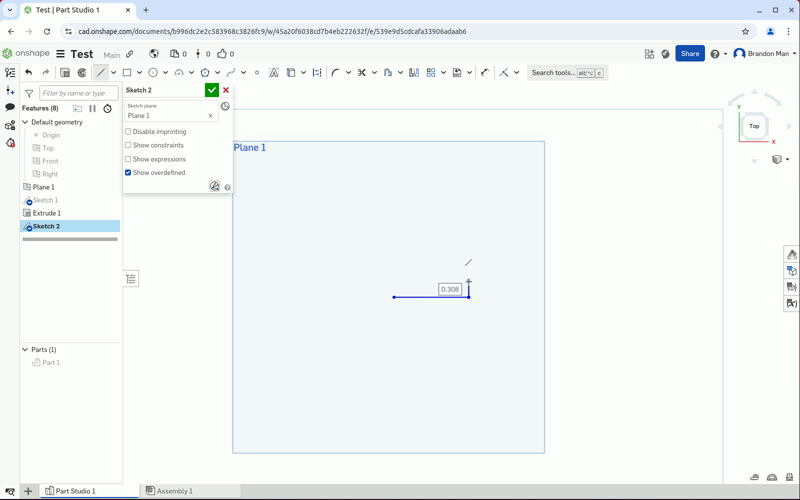
scroll(-6)
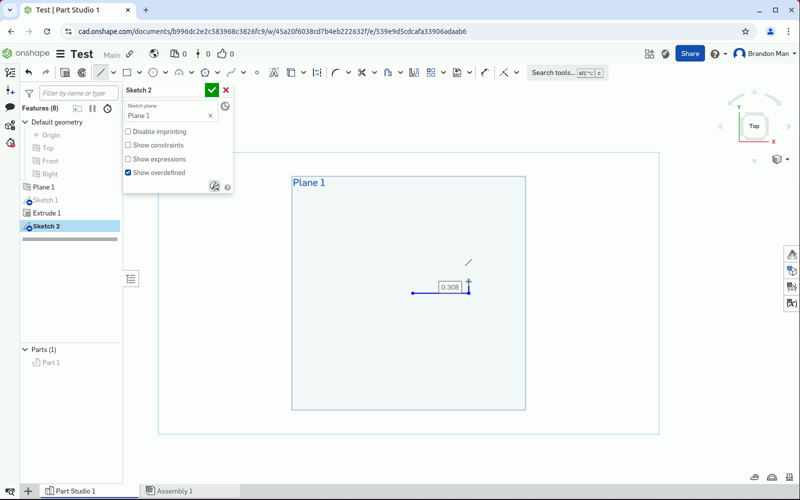
scroll(-6)
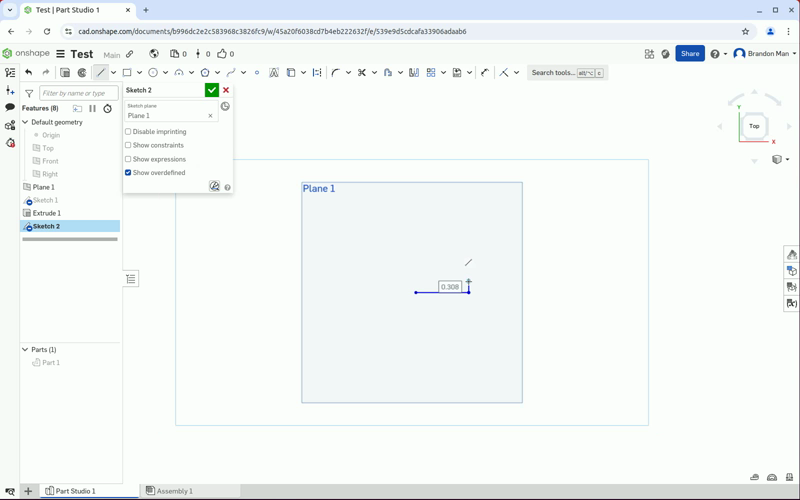
scroll(-6)
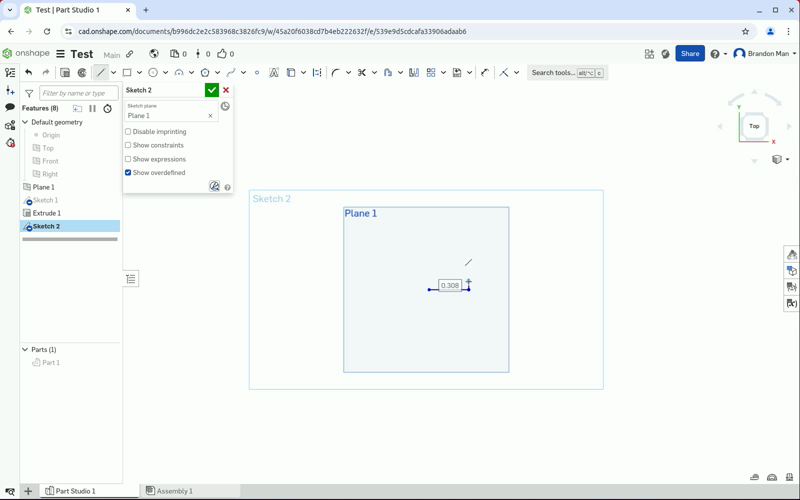
scroll(-6)
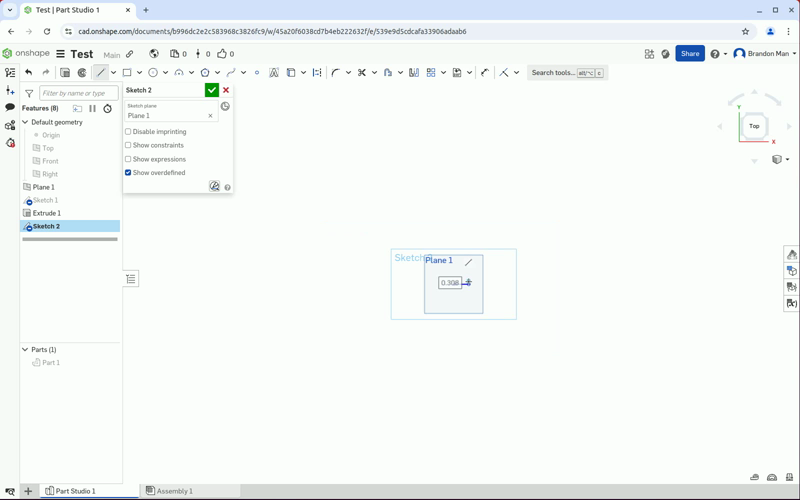
scroll(-6)
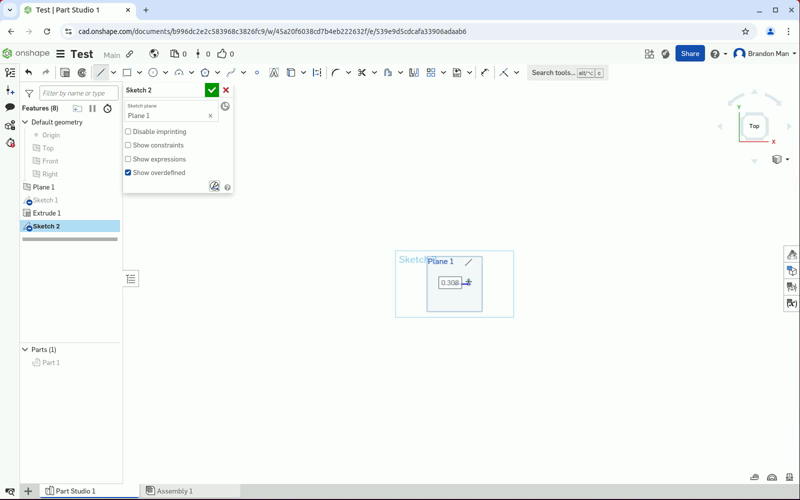
scroll(-6)
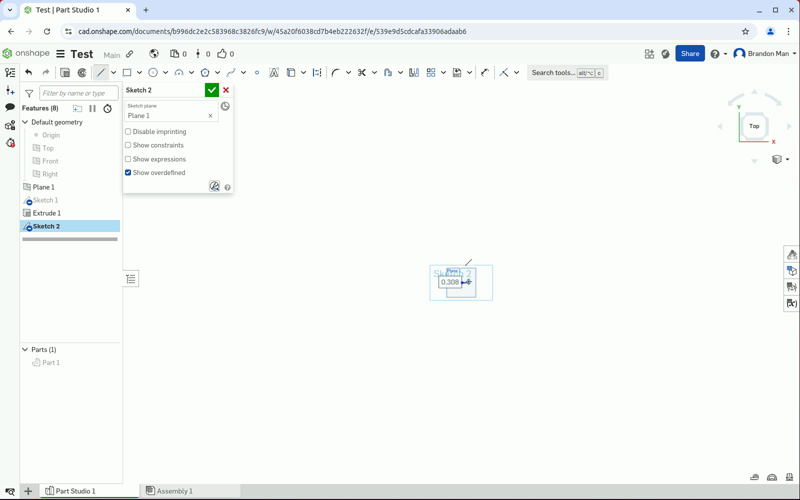
key_up(shift)
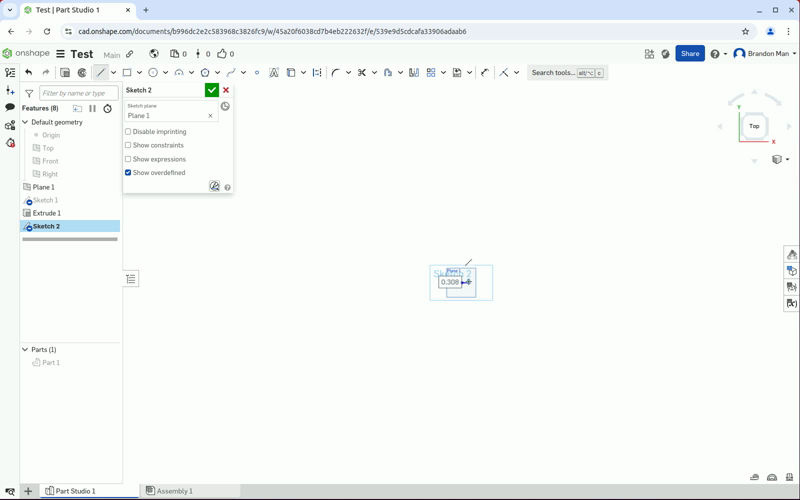
key_down(shift)
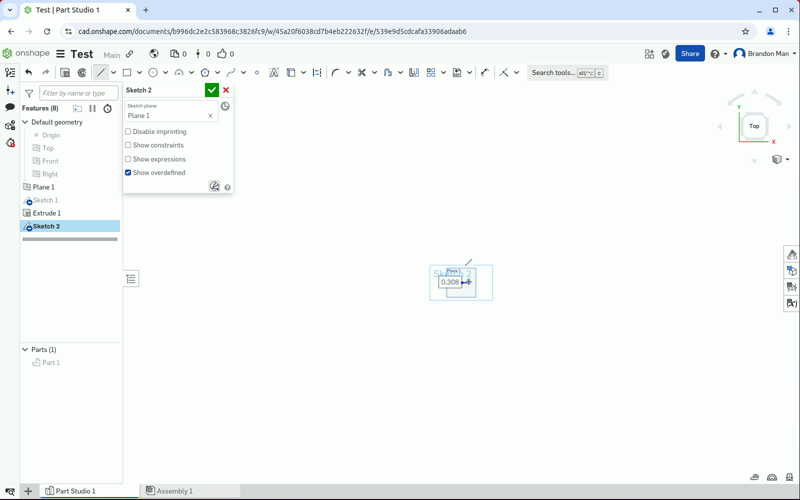
mouse_move(498, 281)
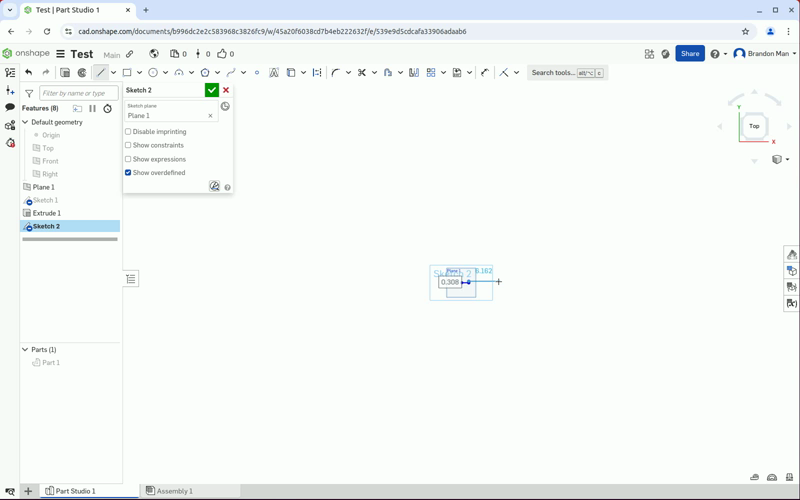
mouse_move(461, 281)
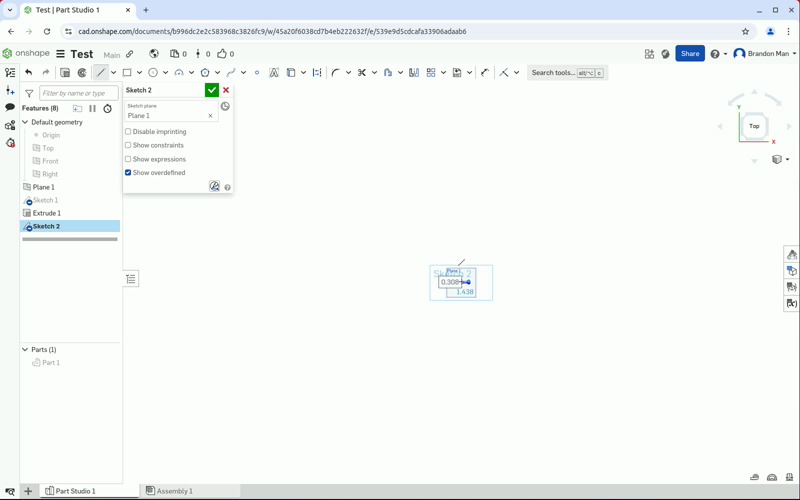
scroll(6)
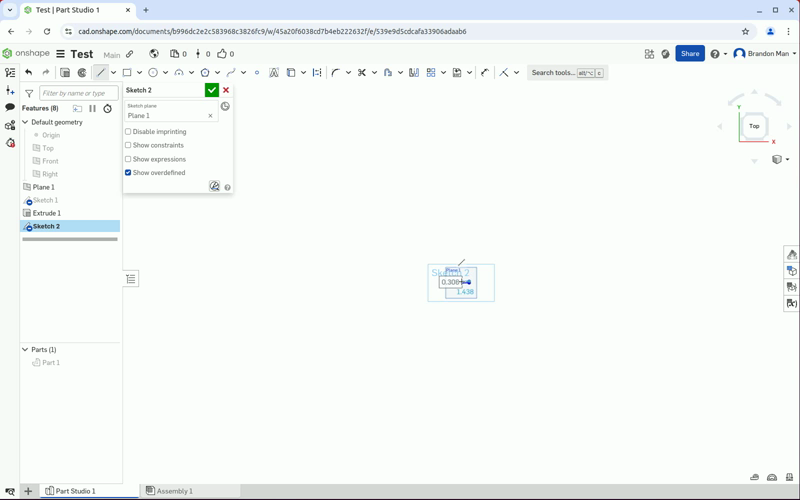
scroll(6)
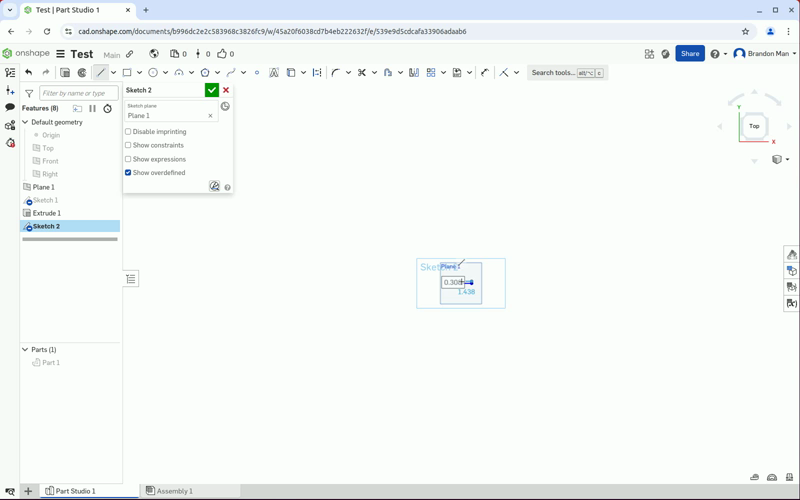
scroll(6)
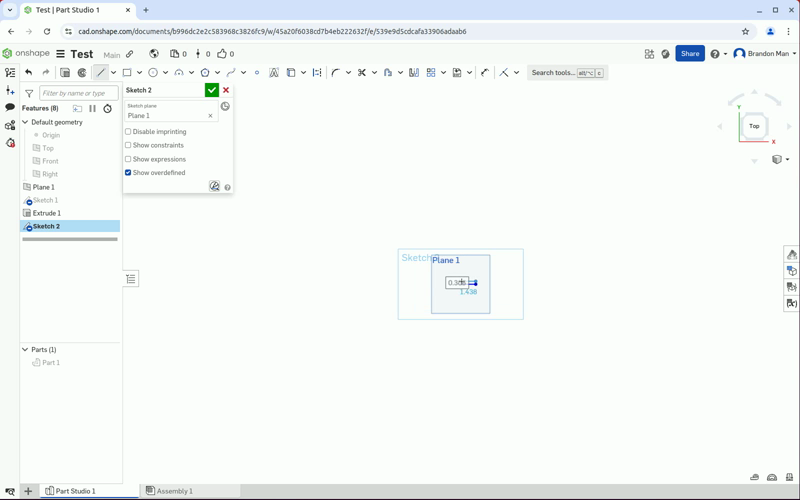
scroll(6)
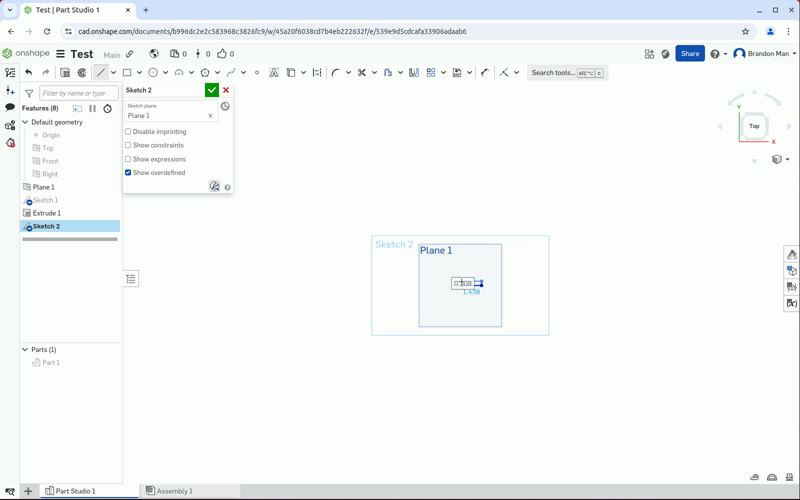
scroll(6)
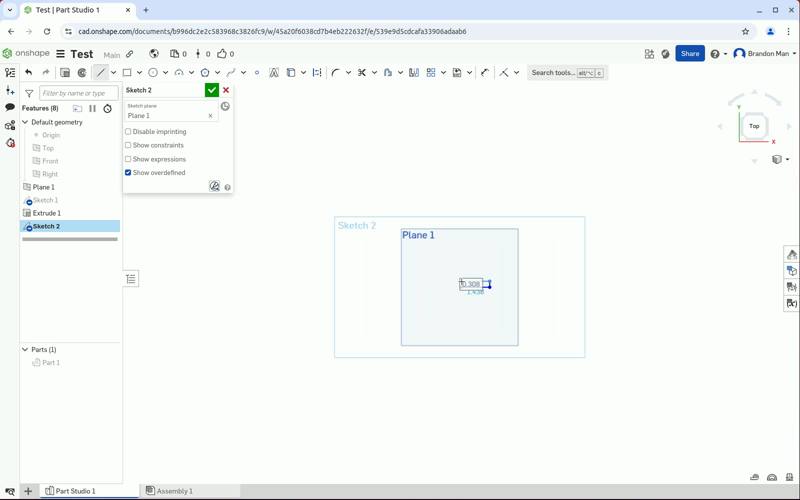
scroll(6)
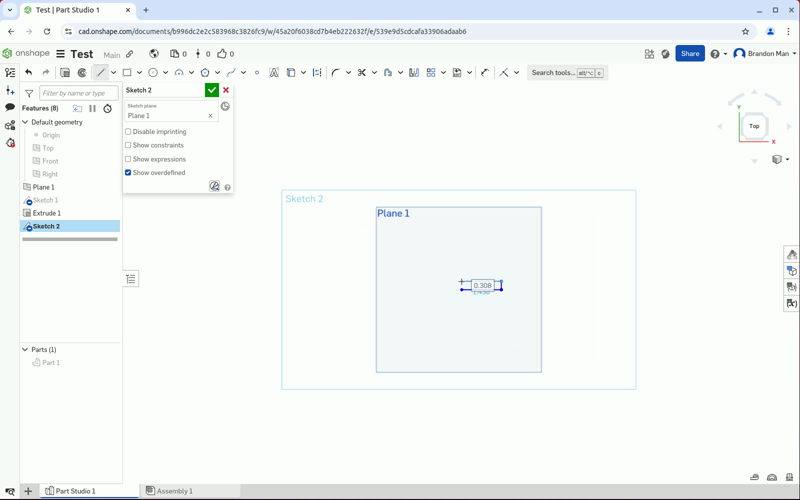
scroll(6)
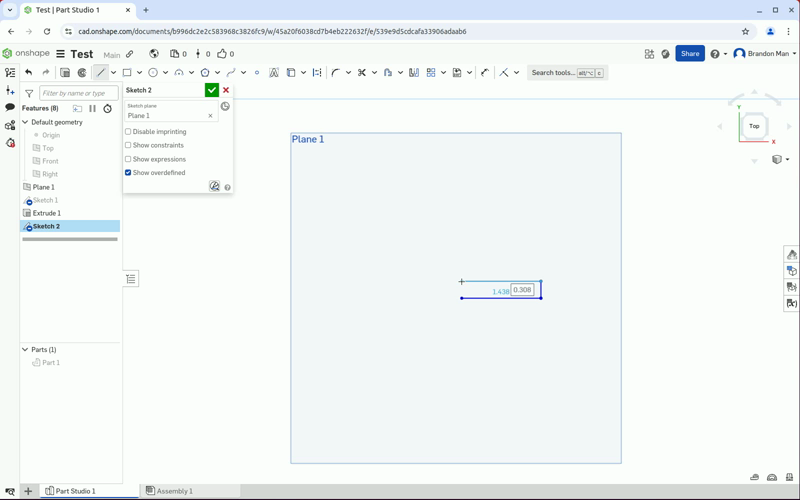
click(461, 281)
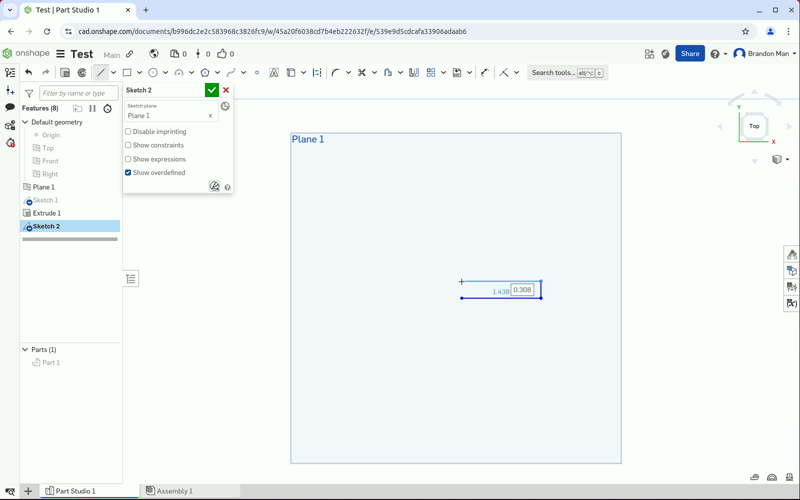
scroll(-6)
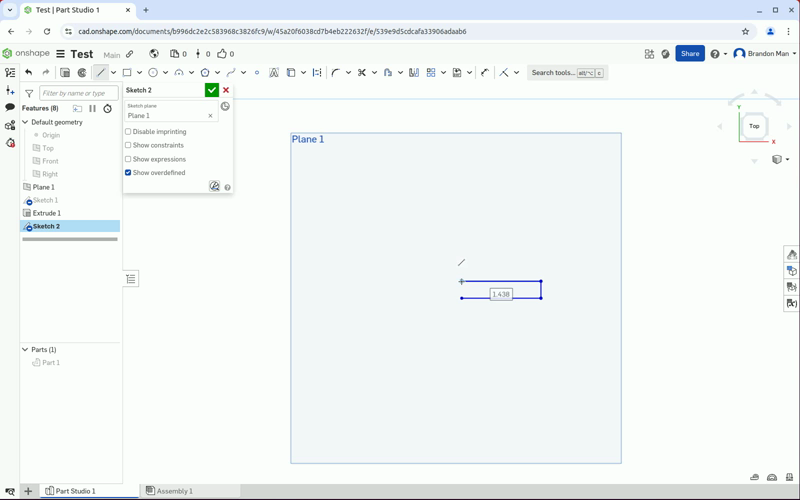
scroll(-6)
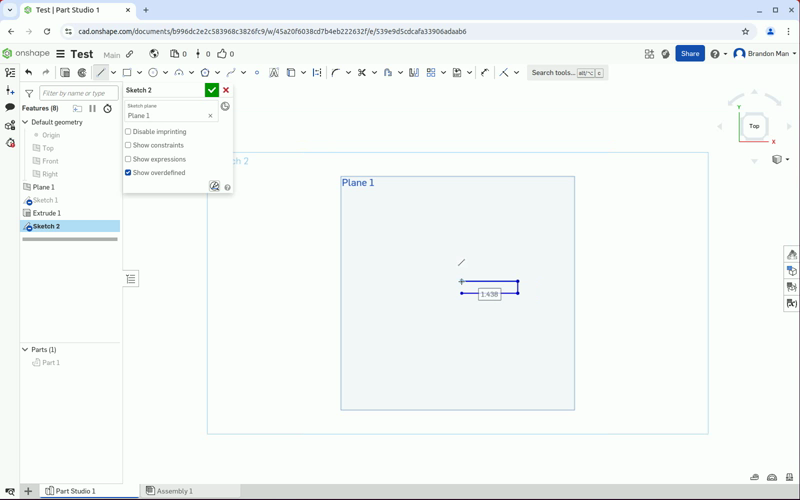
scroll(-6)
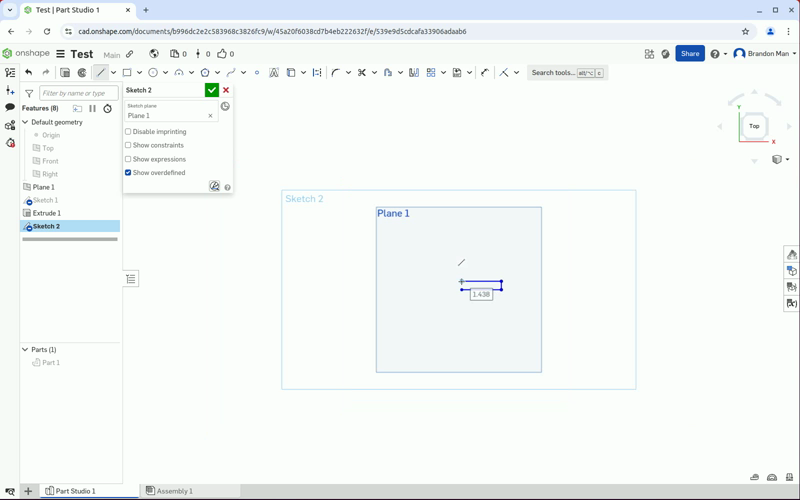
scroll(-6)
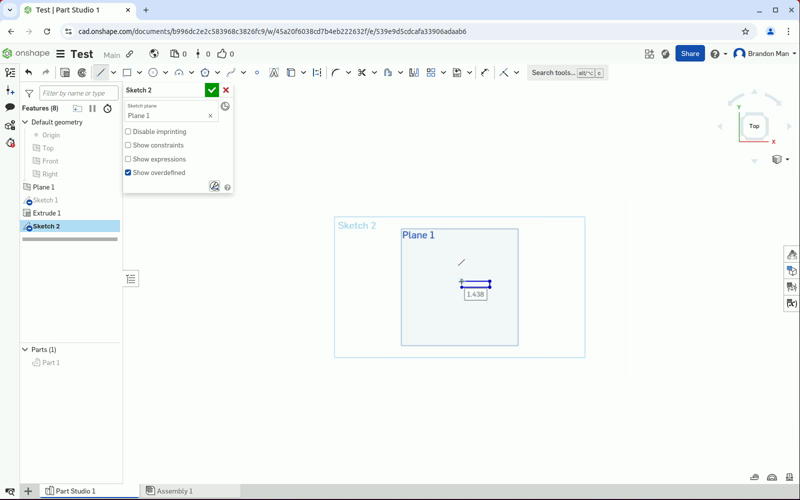
scroll(-6)
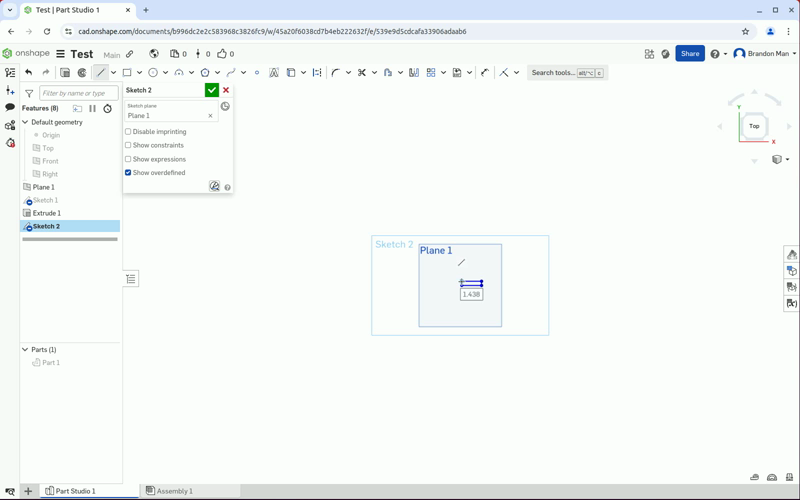
scroll(-6)
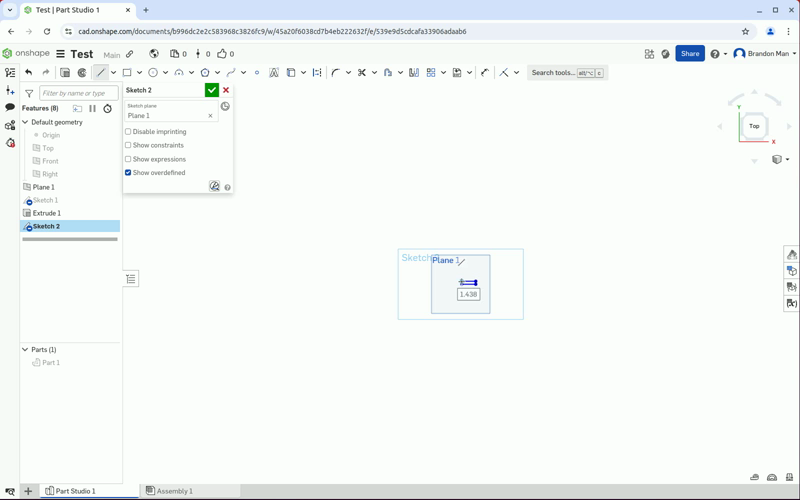
scroll(-6)
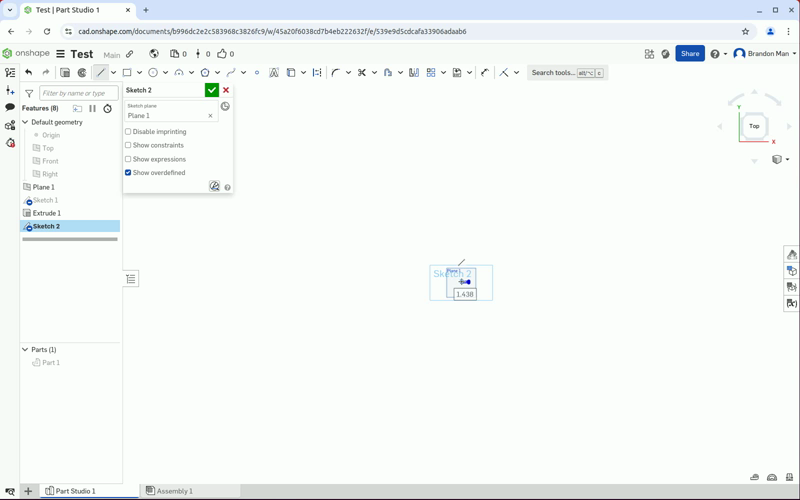
key_up(shift)
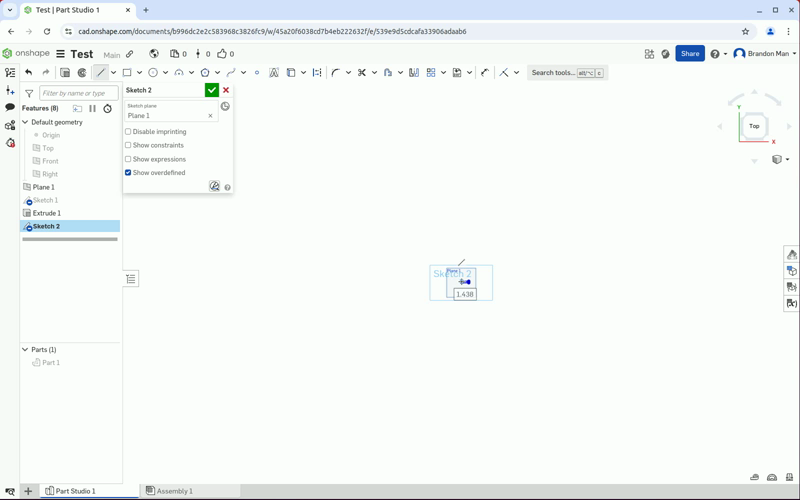
mouse_move(492, 281)
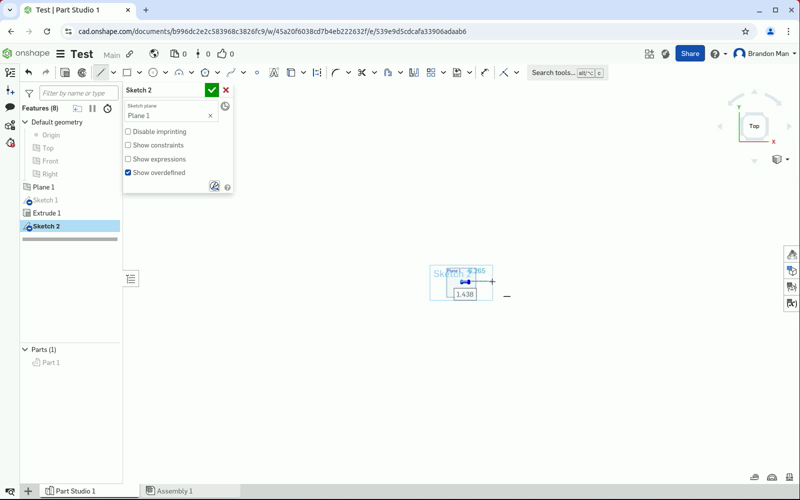
key_down(shift)
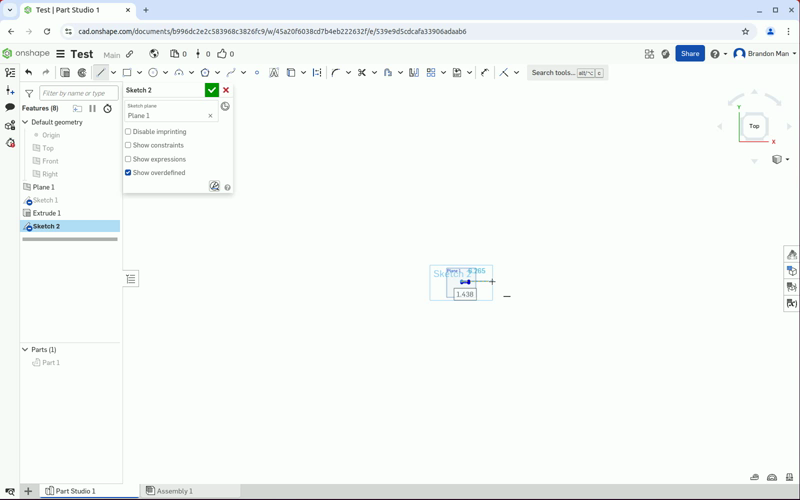
mouse_move(461, 282)
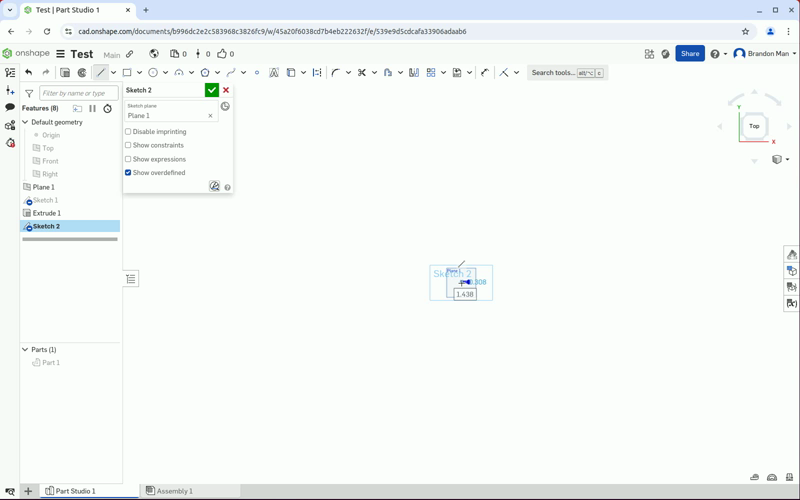
scroll(6)
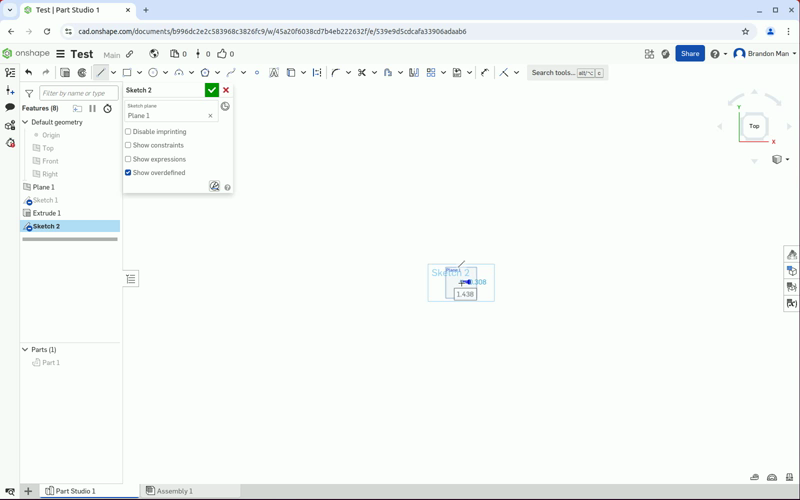
scroll(6)
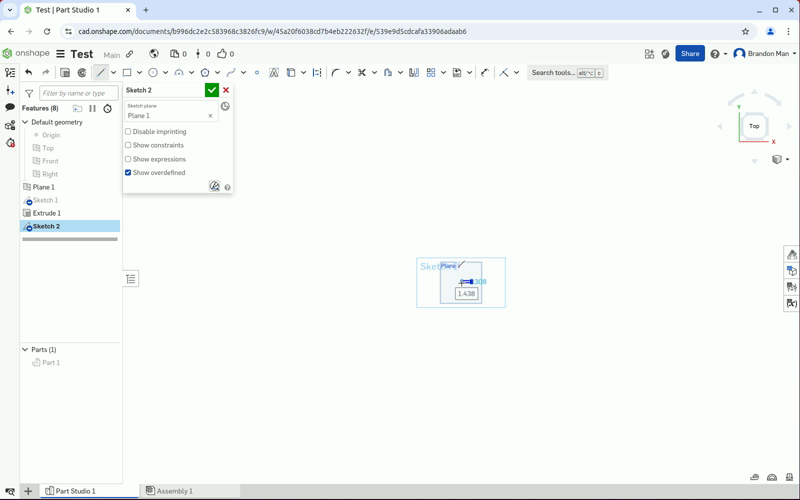
scroll(6)
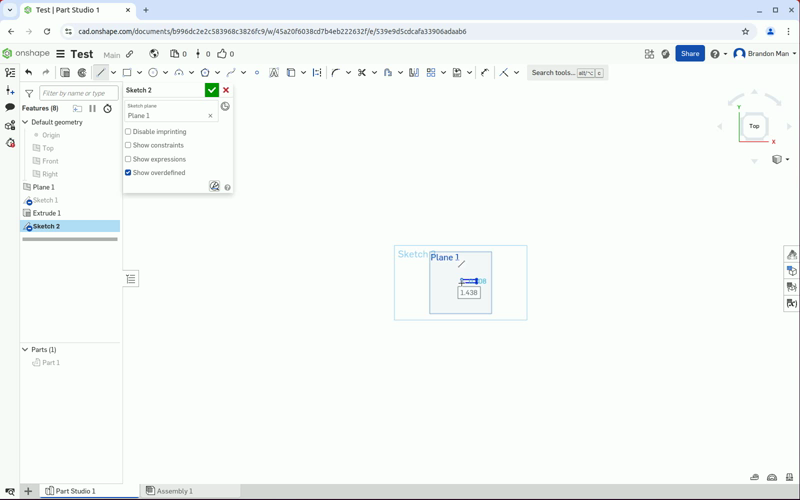
scroll(6)
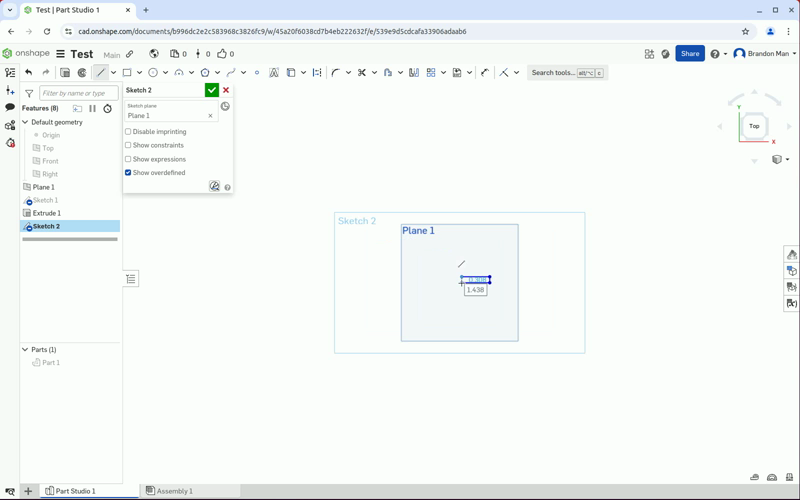
scroll(6)
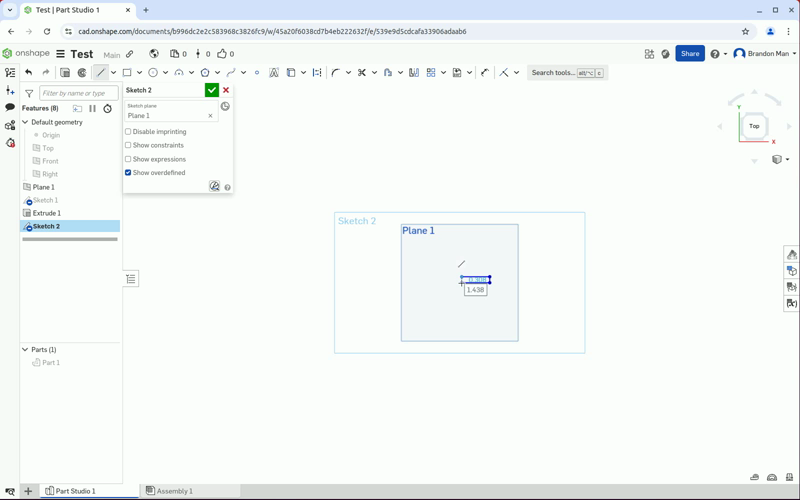
scroll(6)
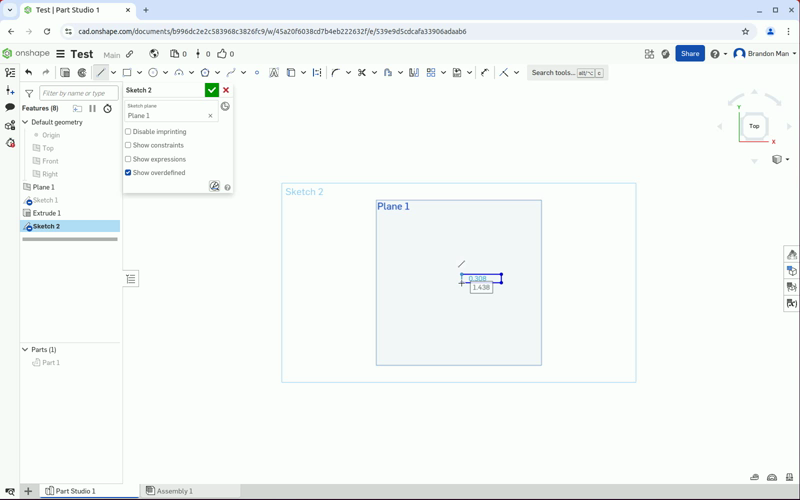
scroll(6)
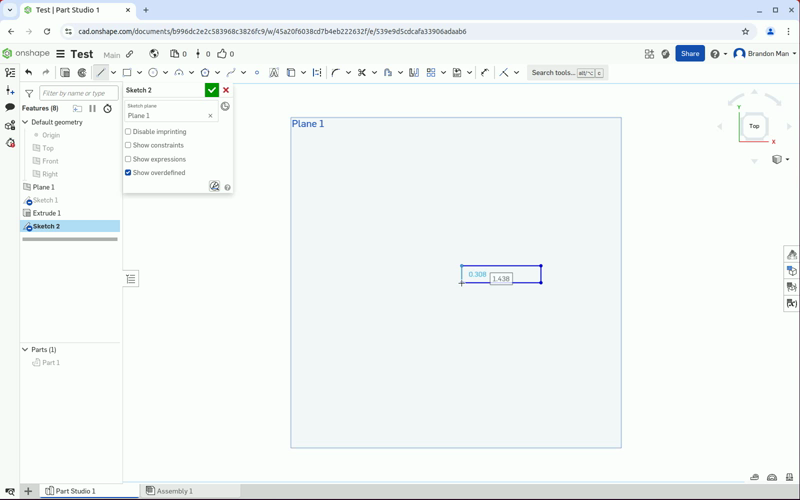
key_up(shift)
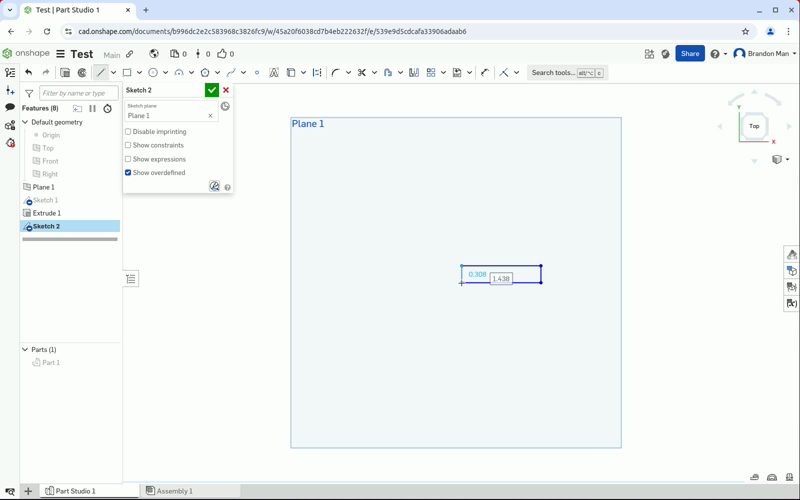
click(461, 282)
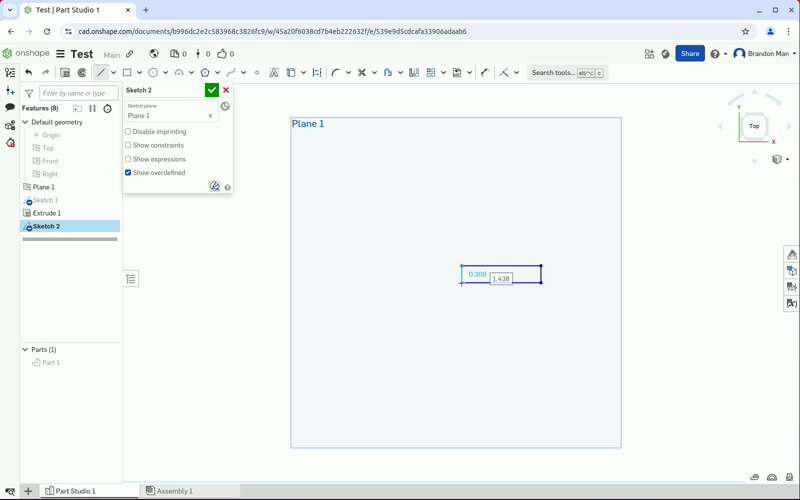
scroll(-6)
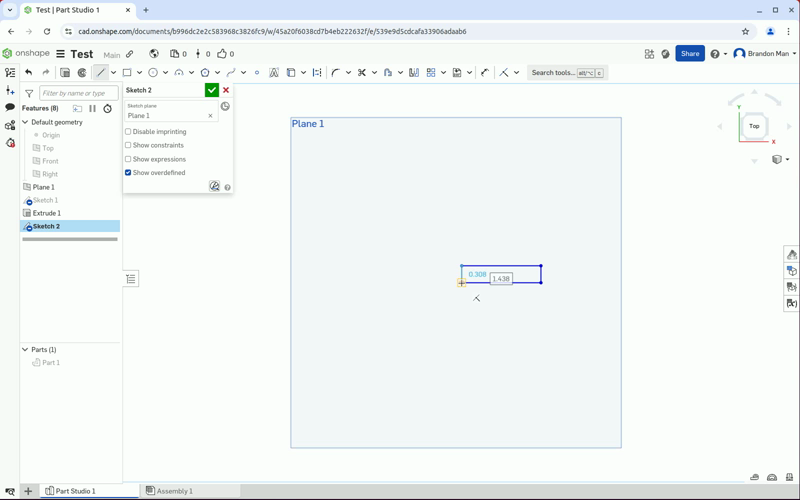
scroll(-6)
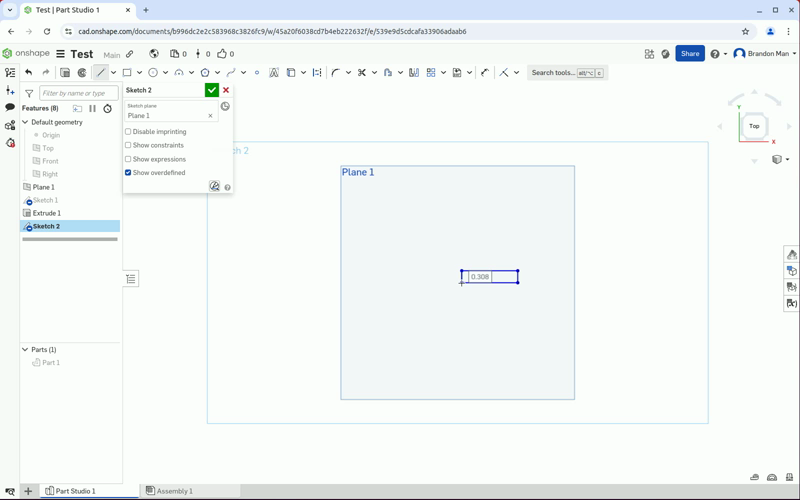
scroll(-6)
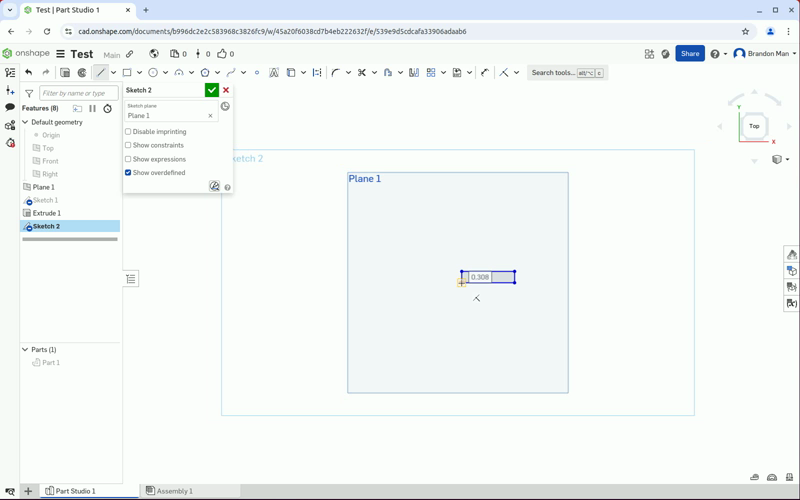
scroll(-6)
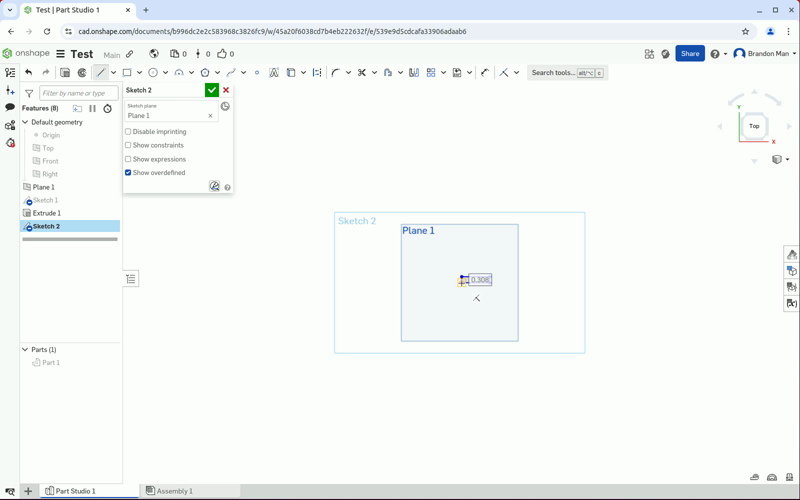
scroll(-6)
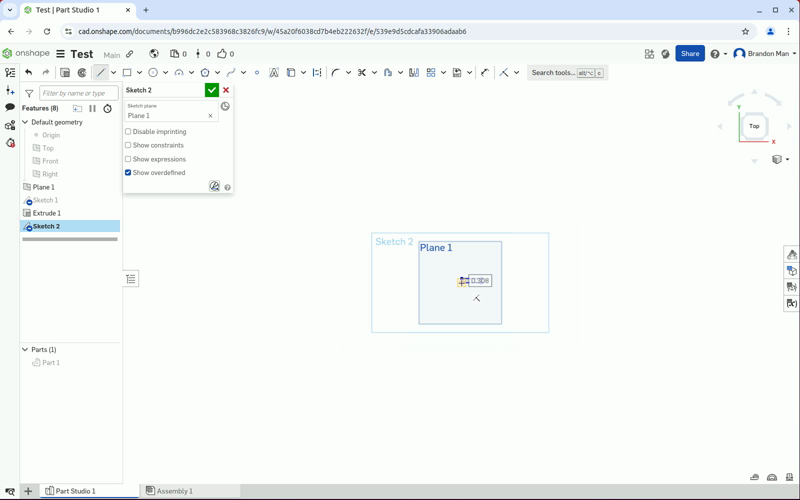
scroll(-6)
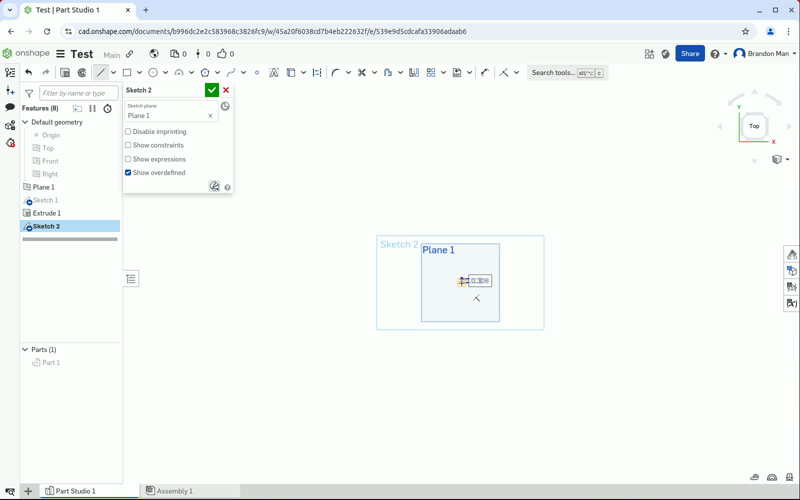
scroll(-6)
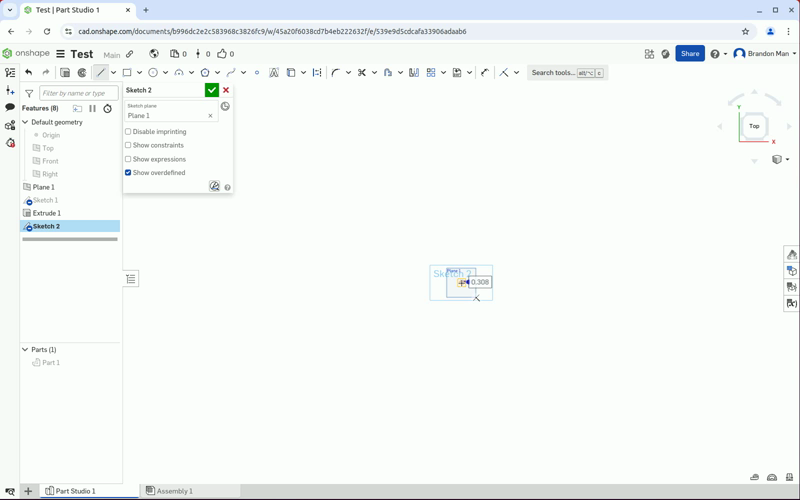
key(esc)
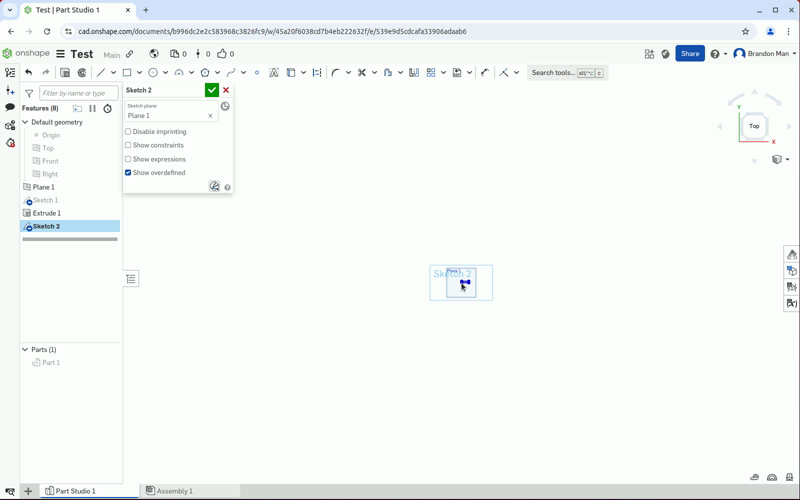
mouse_move(465, 281)
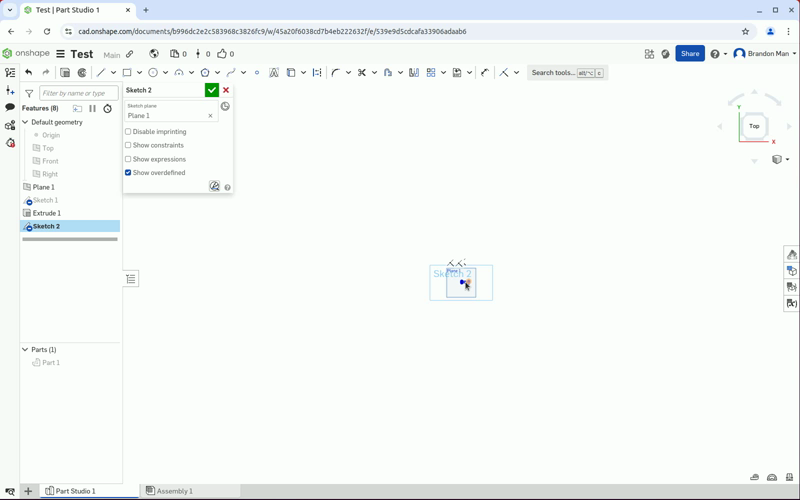
scroll(6)
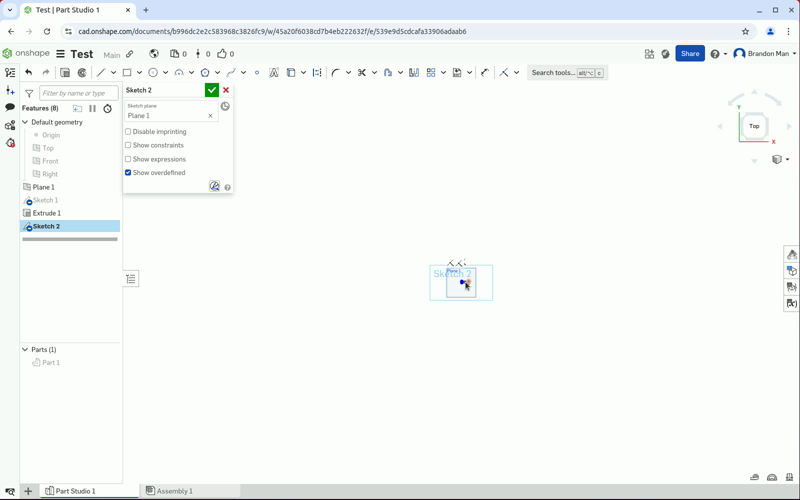
scroll(6)
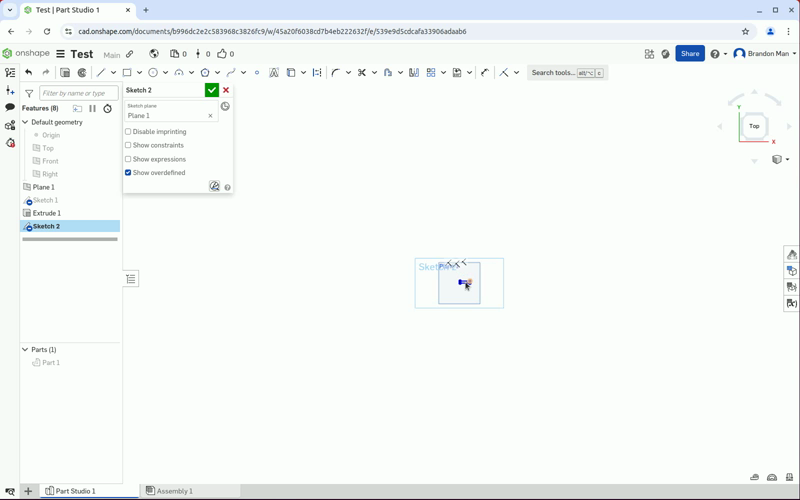
scroll(6)
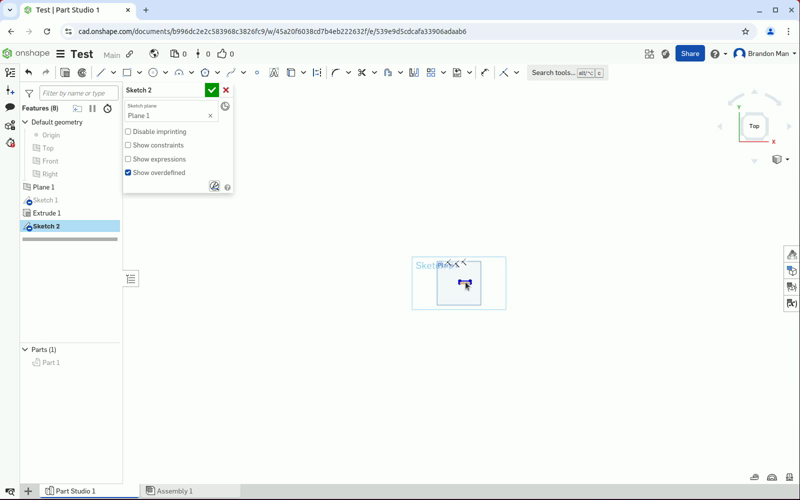
scroll(6)
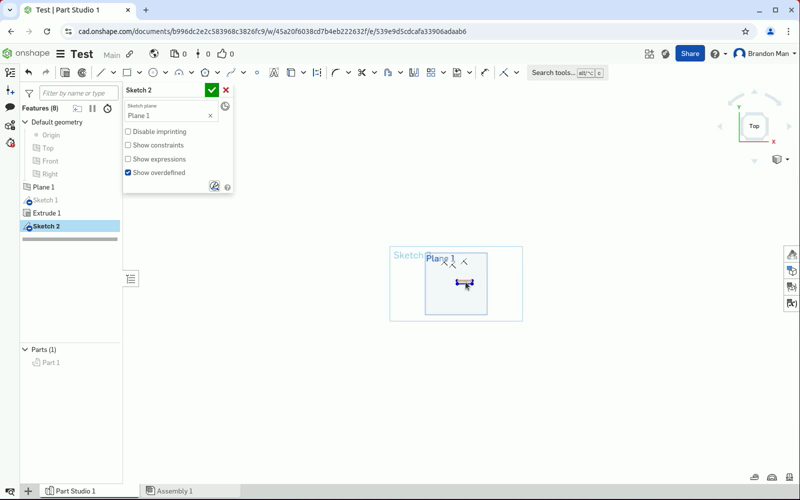
scroll(6)
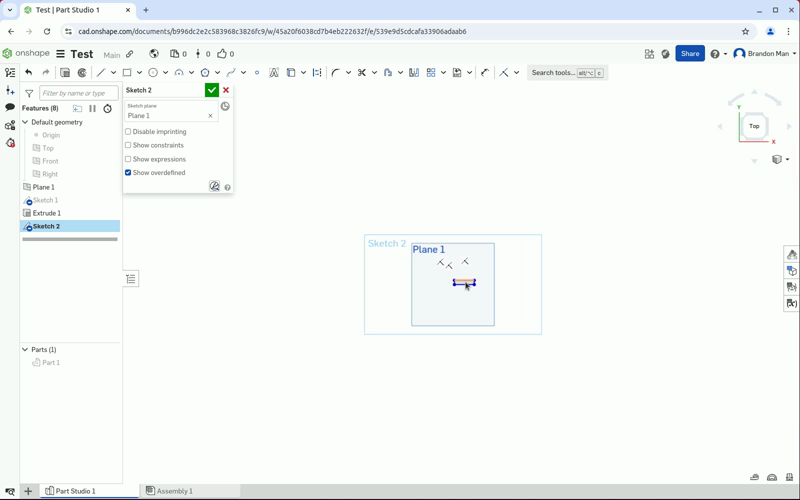
scroll(6)
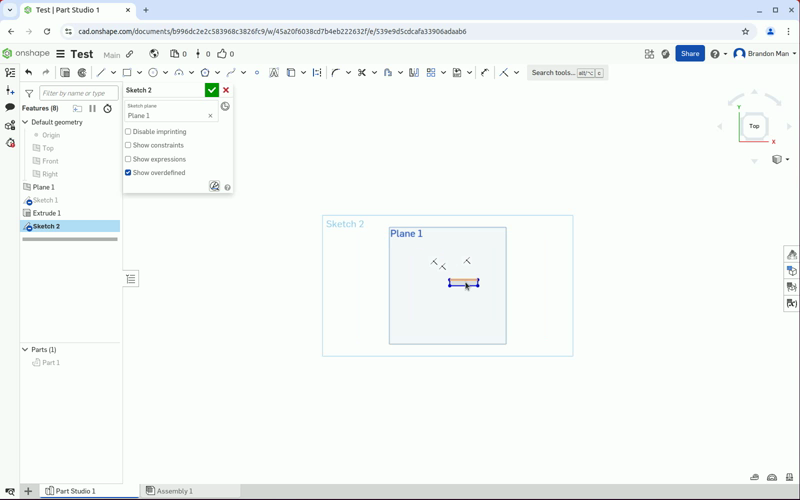
scroll(6)
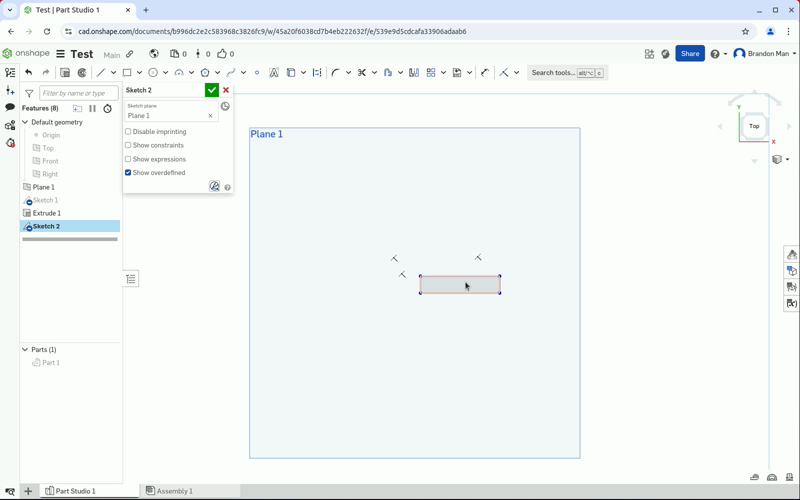
click(465, 281)
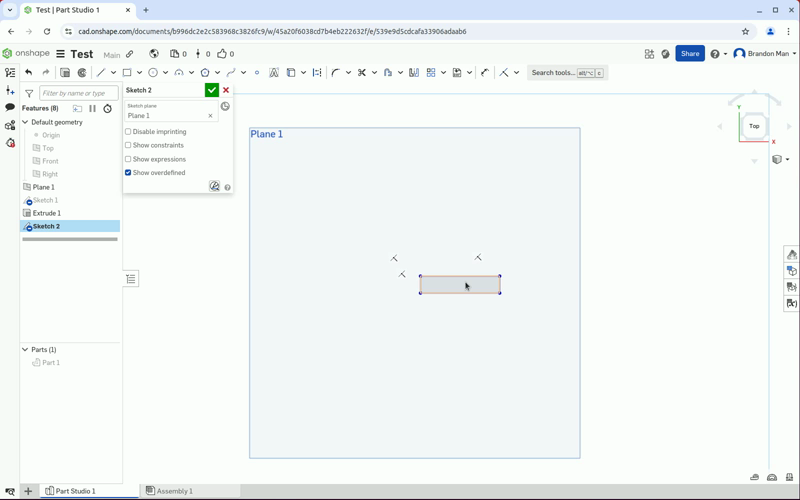
scroll(-6)
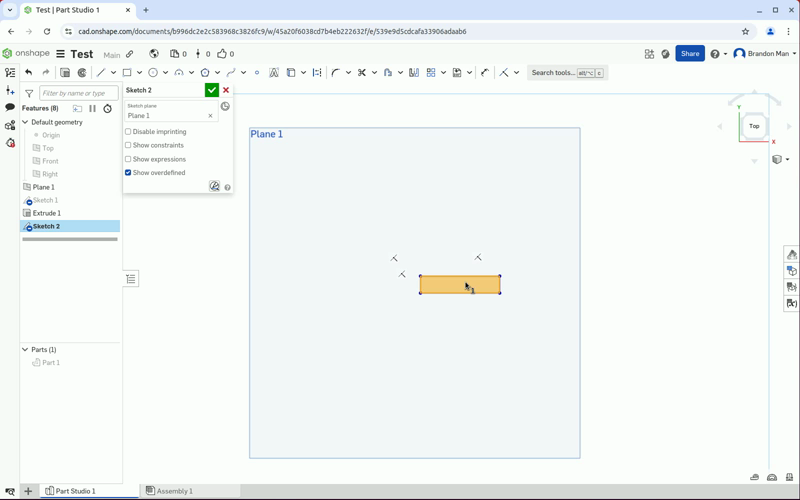
scroll(-6)
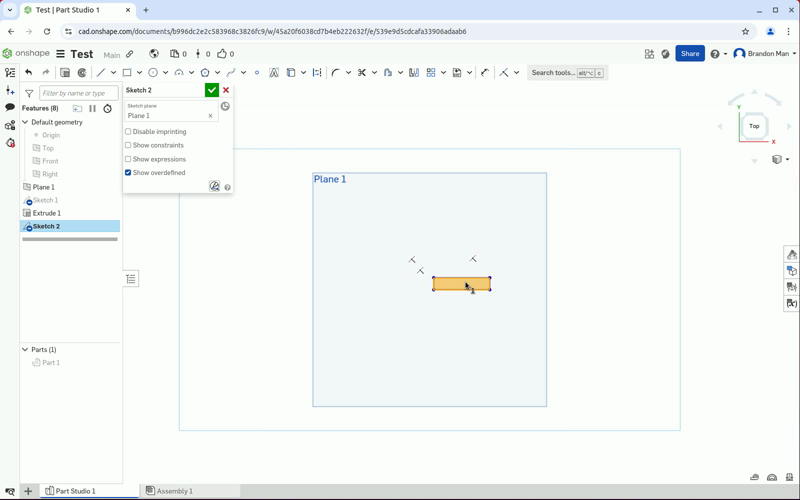
scroll(-6)
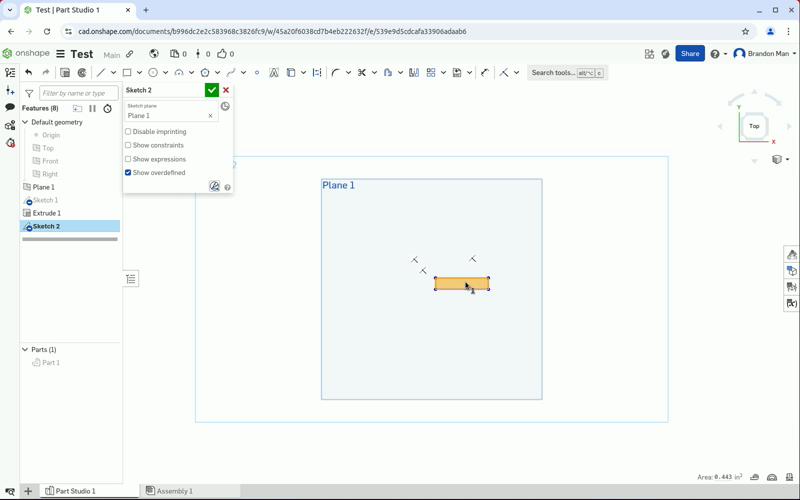
scroll(-6)
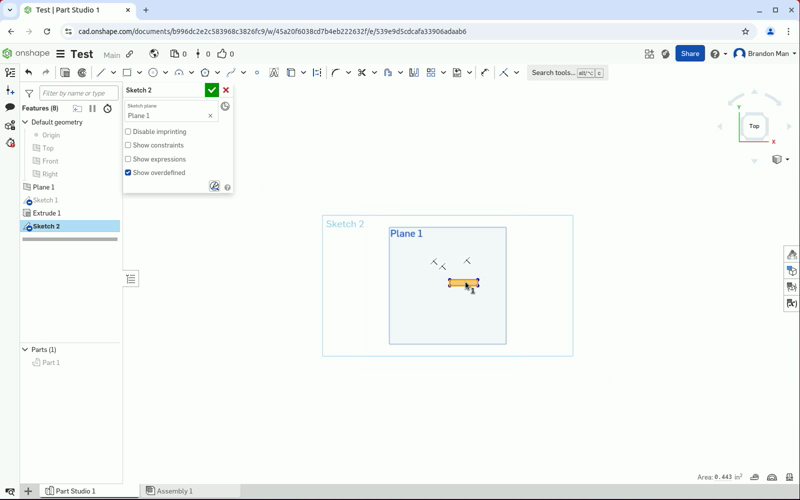
scroll(-6)
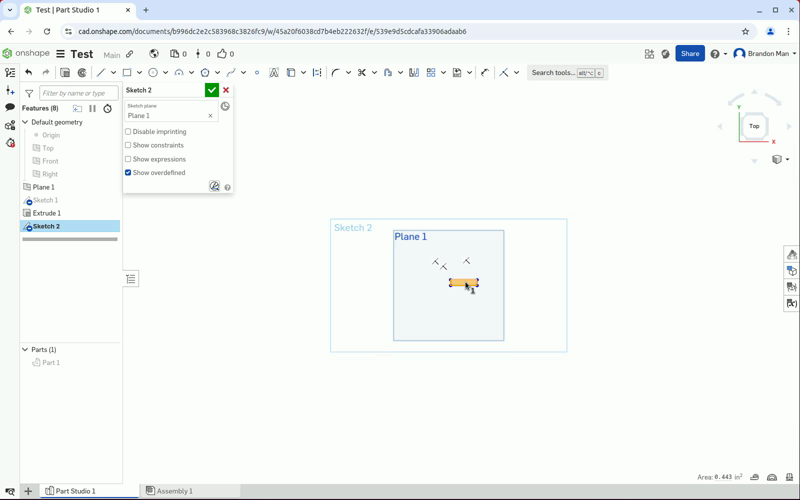
scroll(-6)
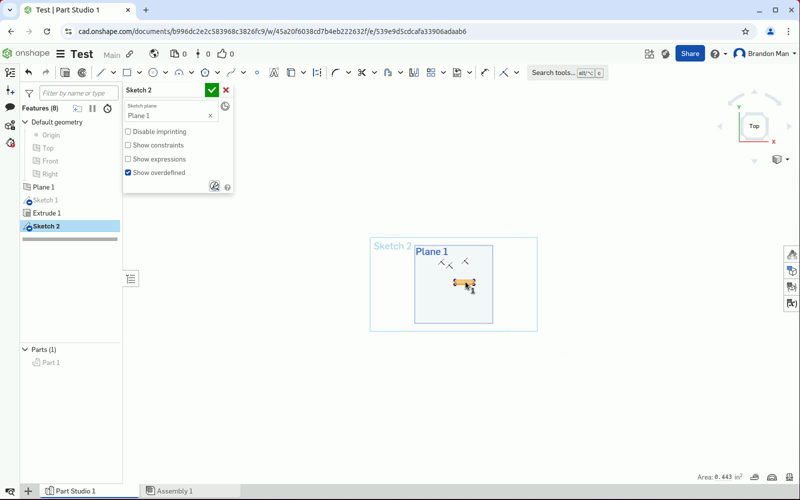
scroll(-6)
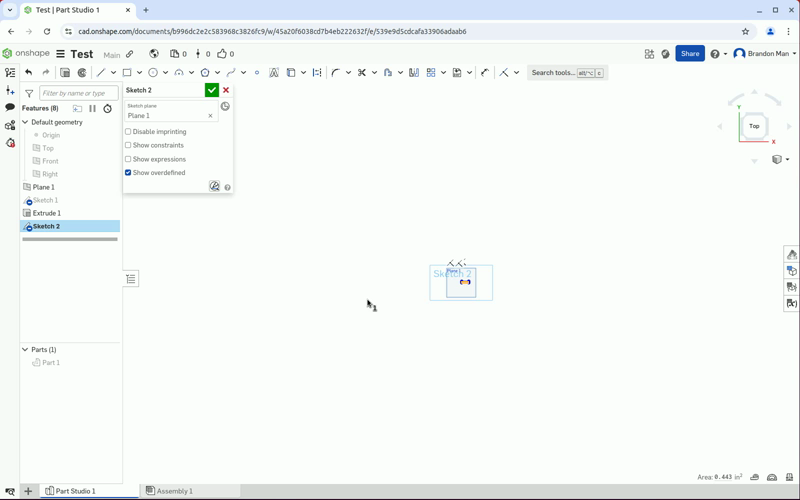
mouse_move(73, 352)
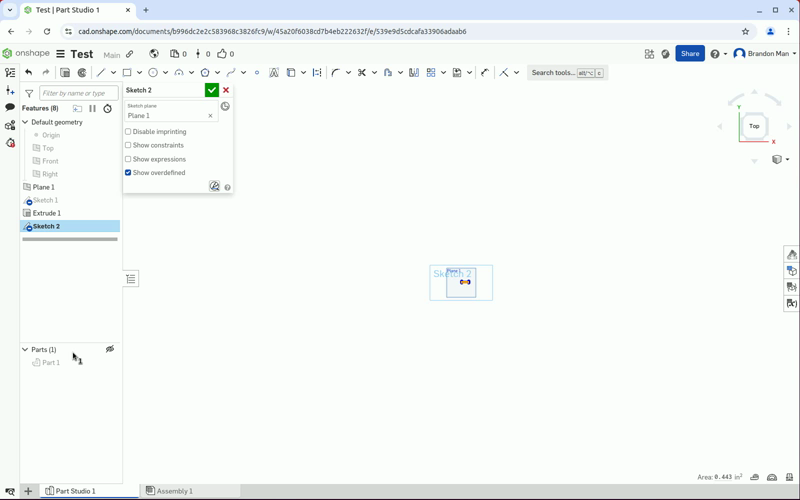
key(shift+y)
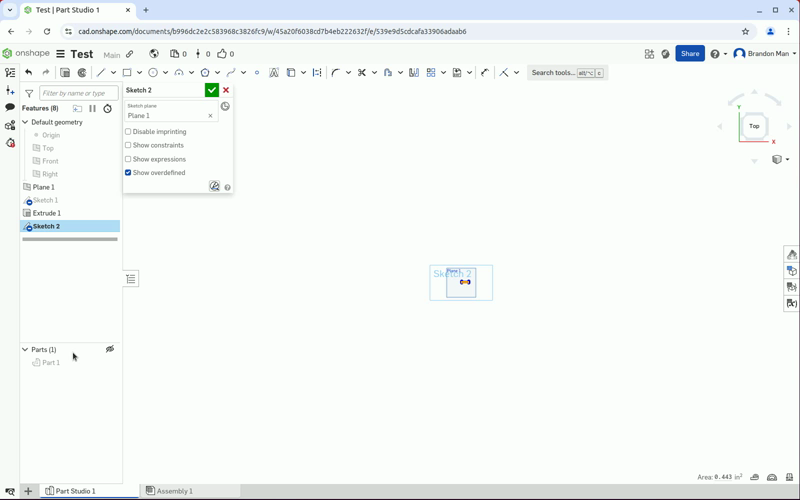
key(shift+e)
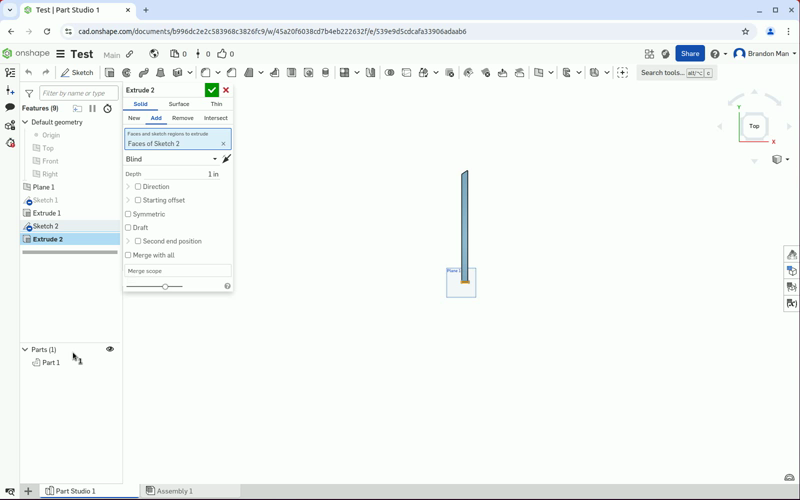
mouse_move(143, 106)
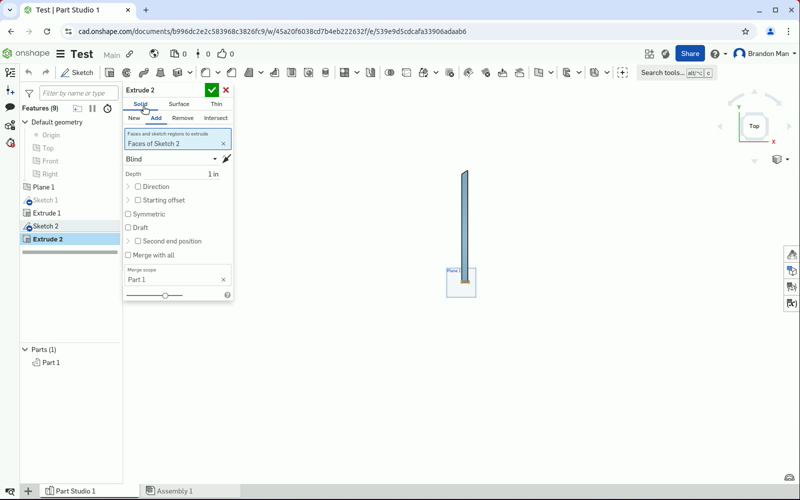
click(143, 106)
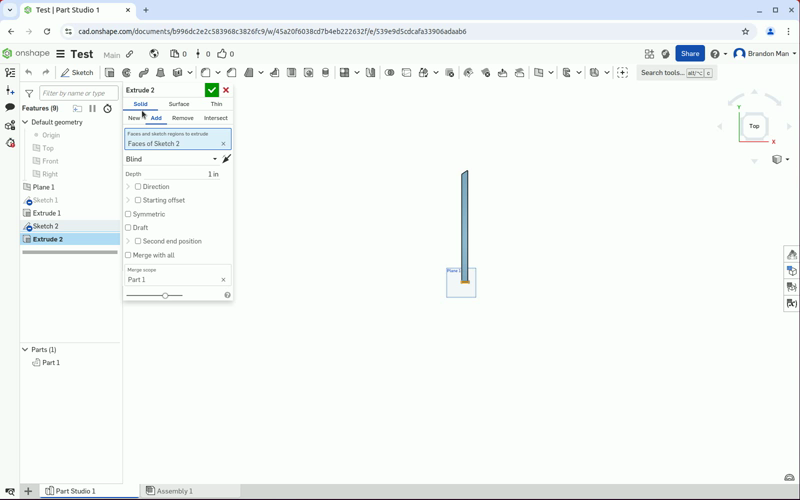
mouse_move(137, 120)
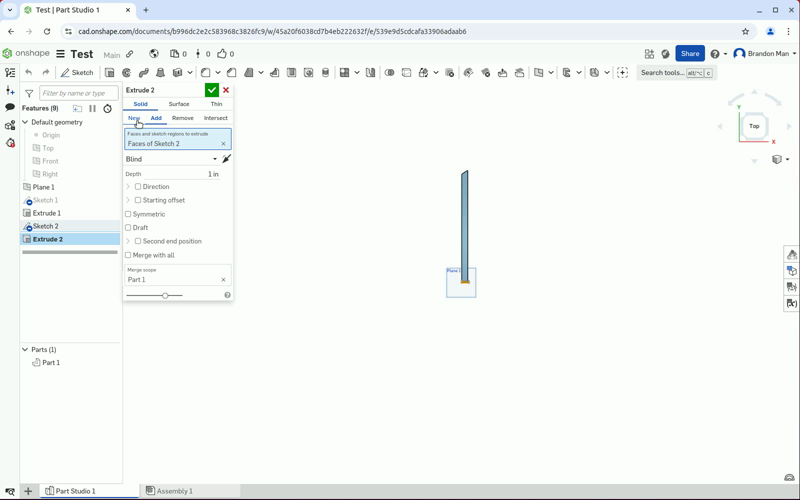
click(137, 120)
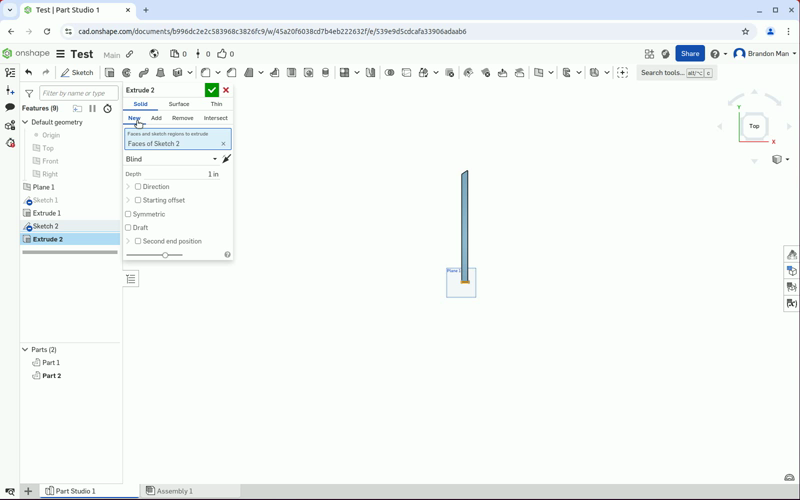
key(tab, 4)
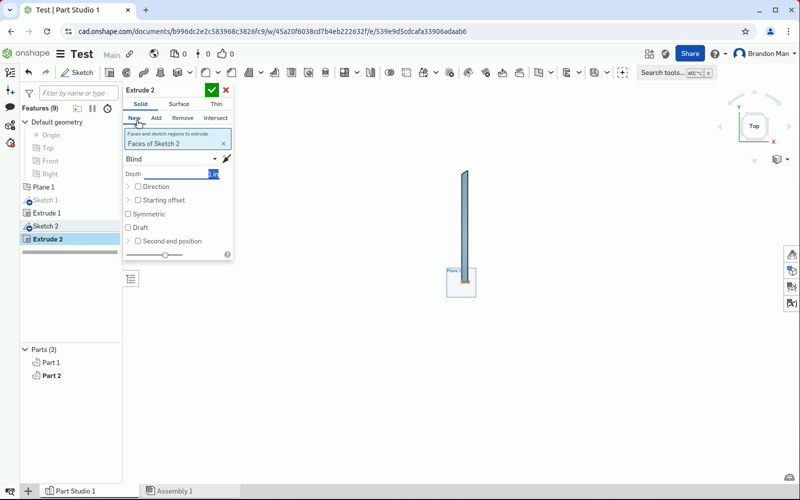
text(0.241)
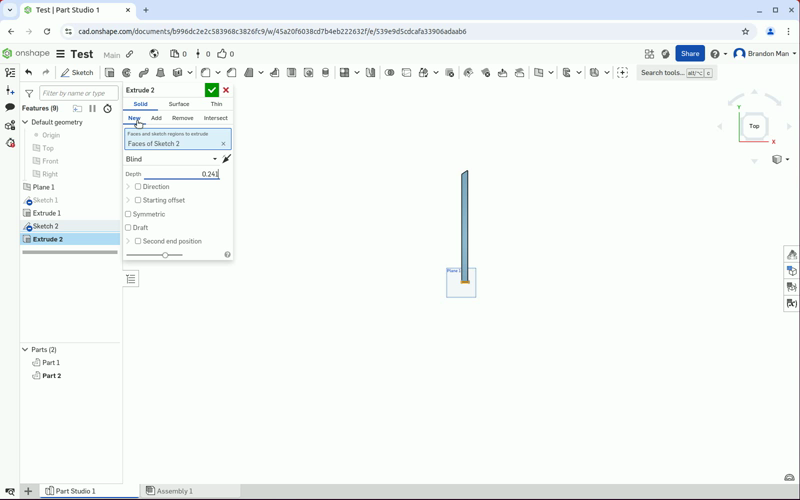
key(enter)
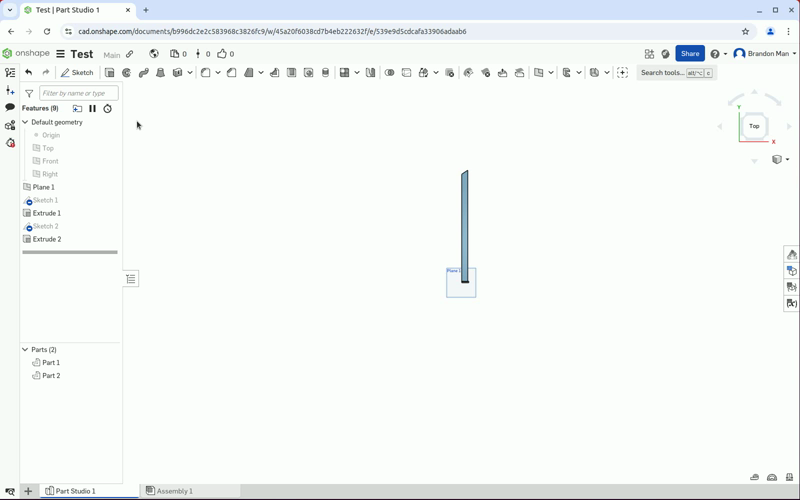
key(shift+h)
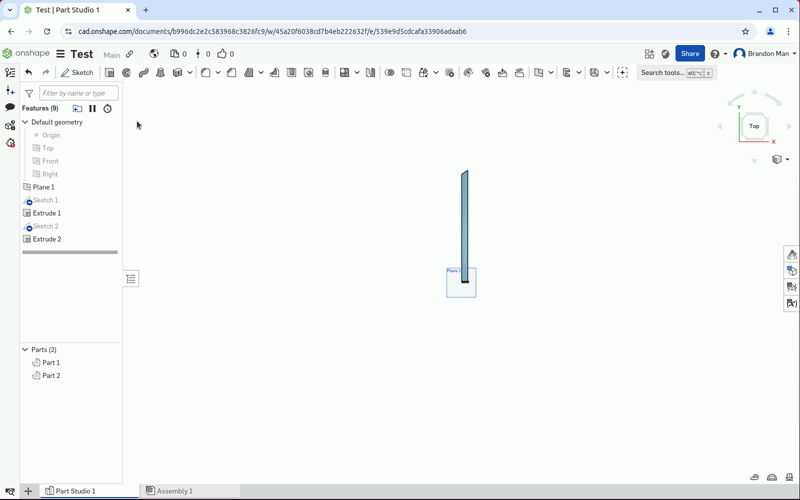
key(shift+h)
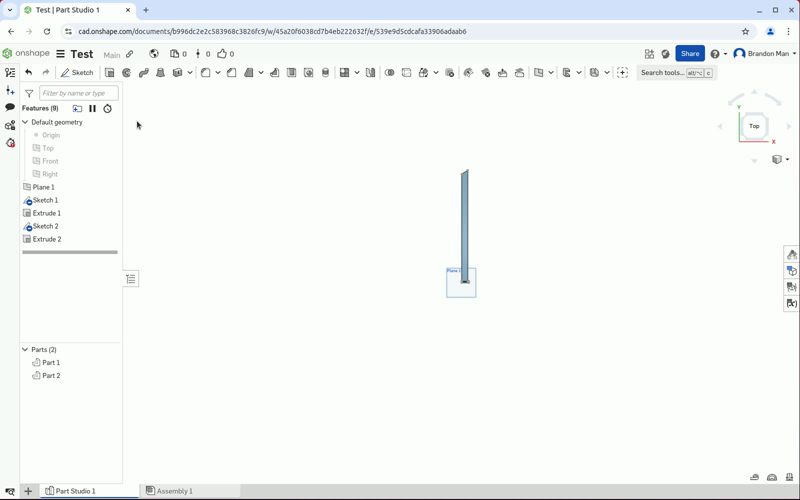
key(shift+7)
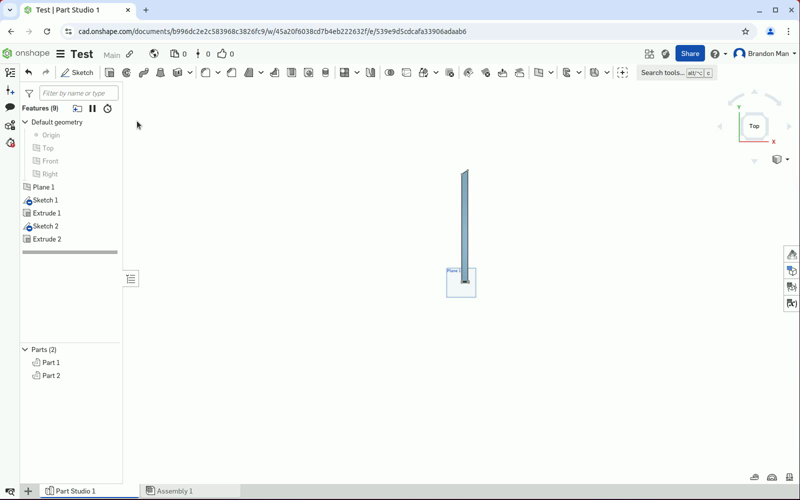
key(up, 3)
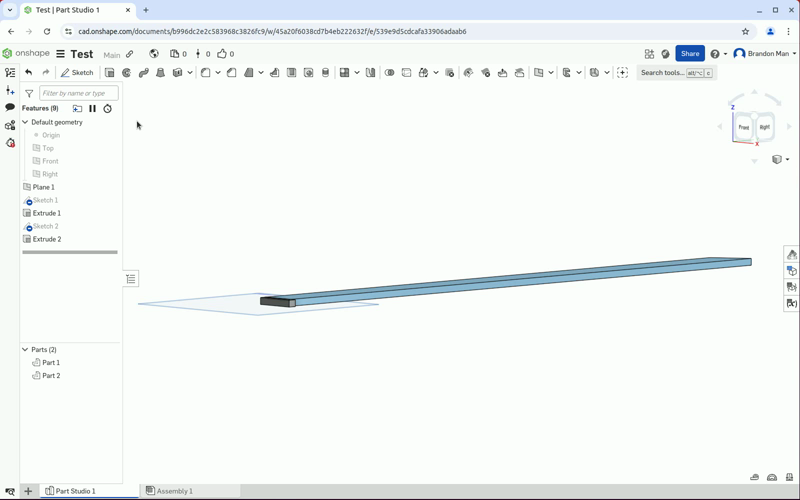
key(left, 3)
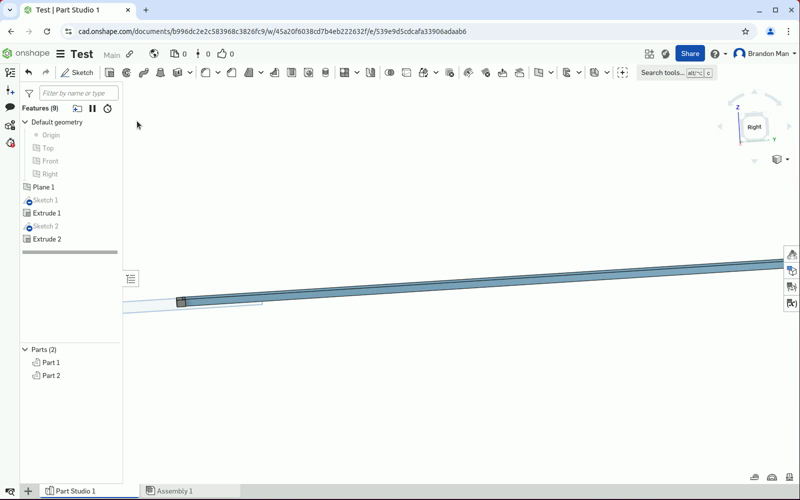
key(right, 3)
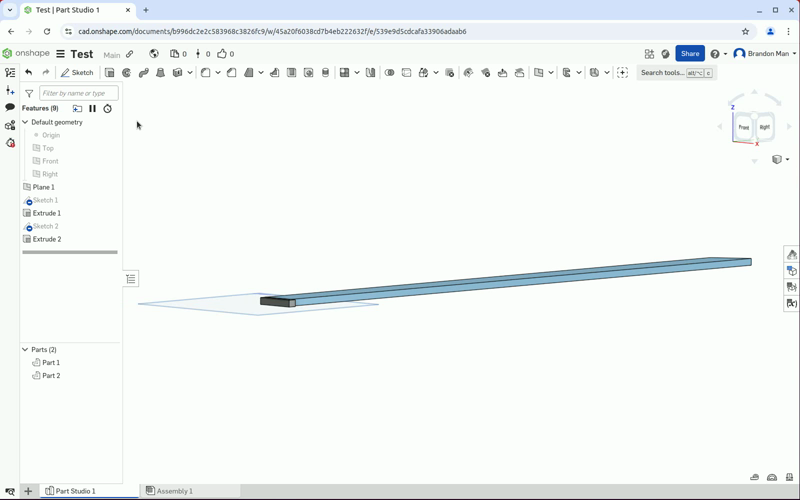
key(down, 3)
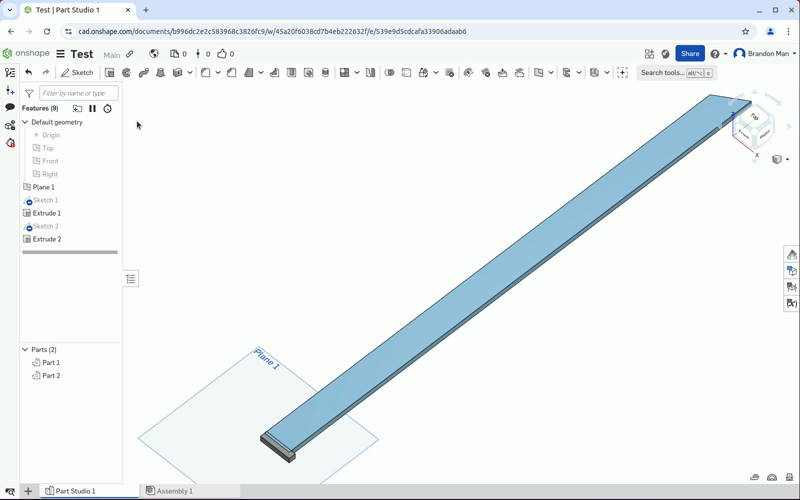
mouse_move(73, 189)
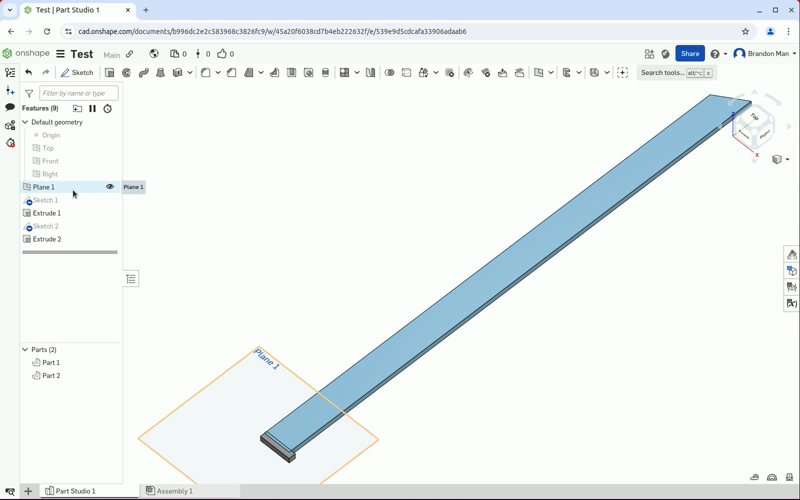
click(73, 189)